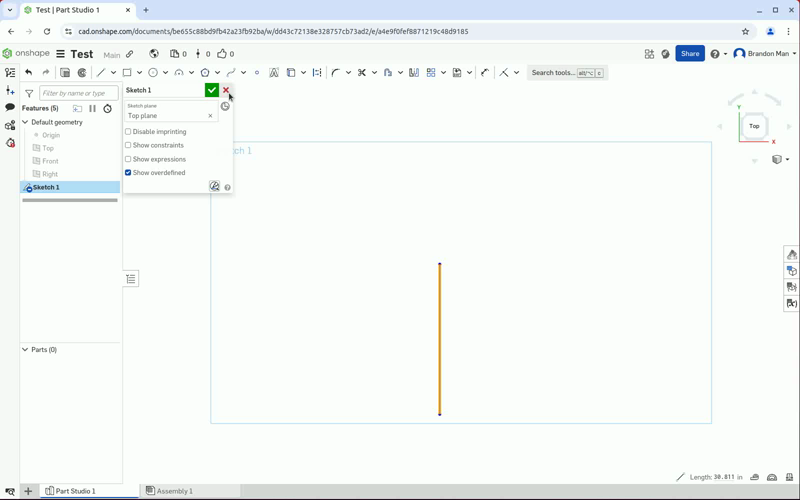
key(shift+h)
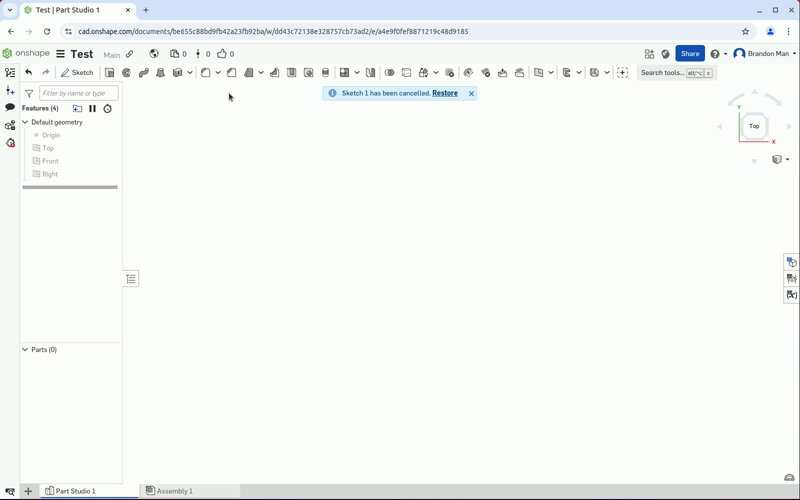
mouse_move(73, 352)
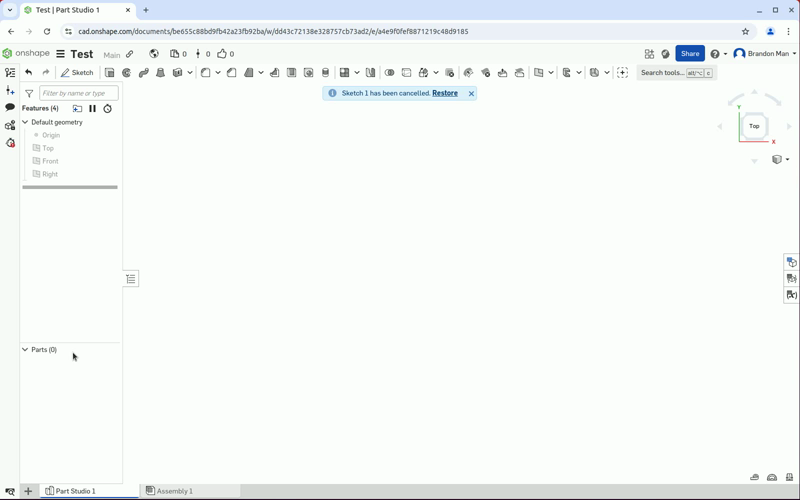
key(y)
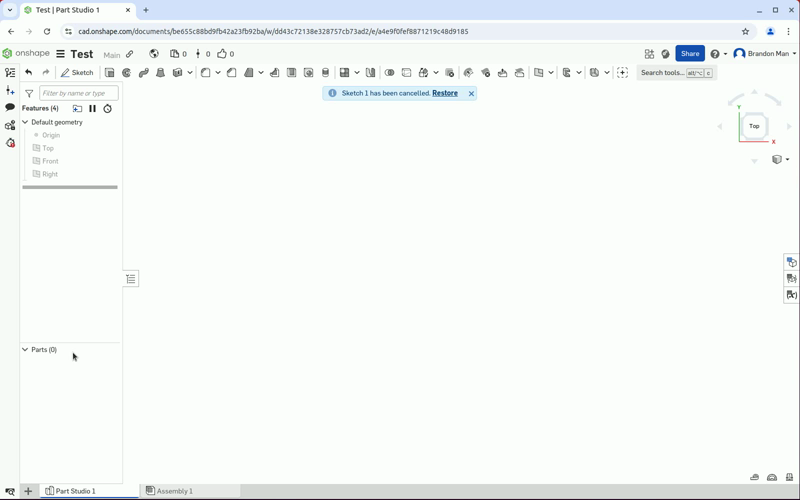
key(shift+p)
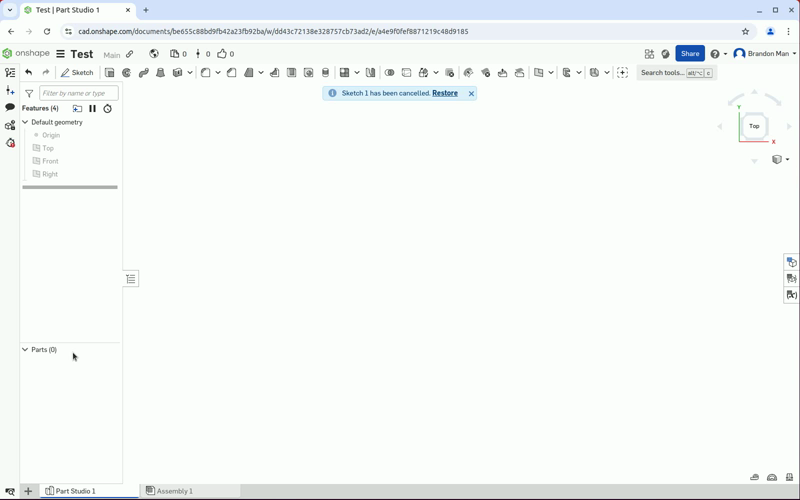
key(space)
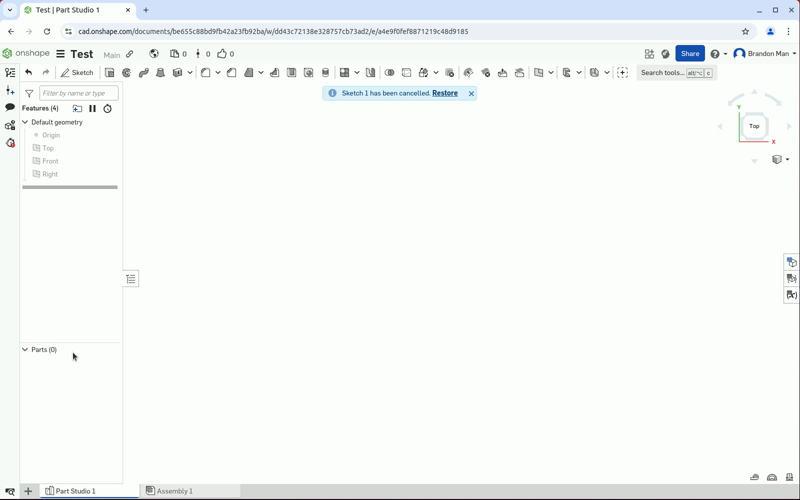
key_down(shift)
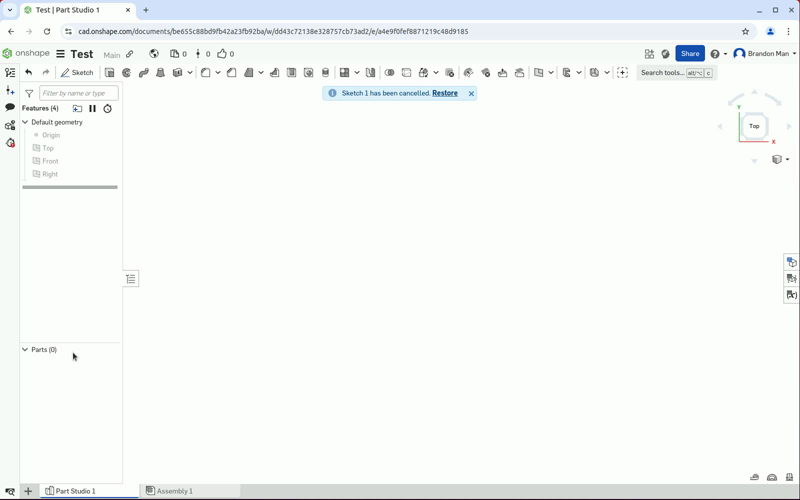
key(up)
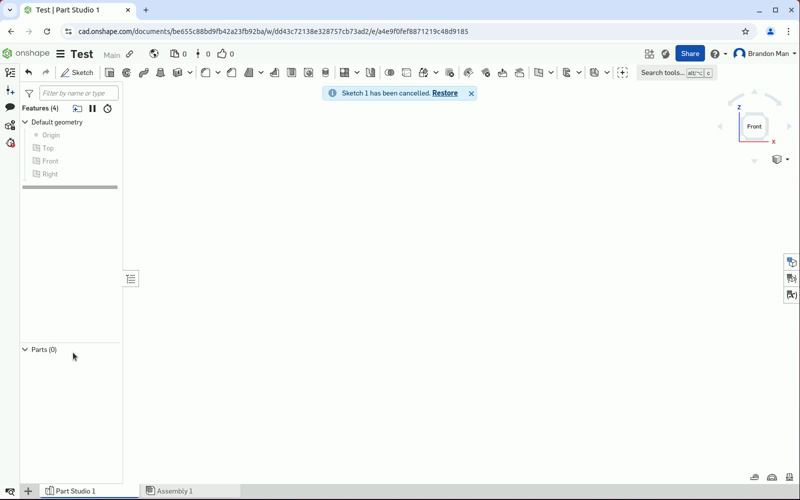
key_up(shift)
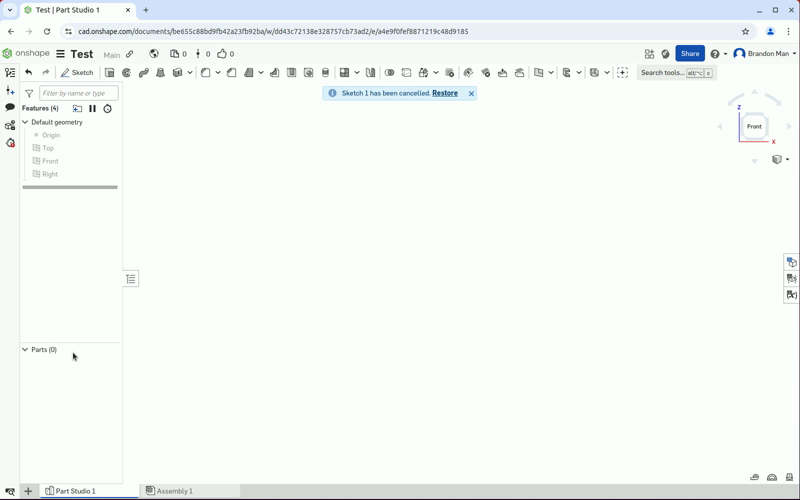
mouse_move(73, 352)
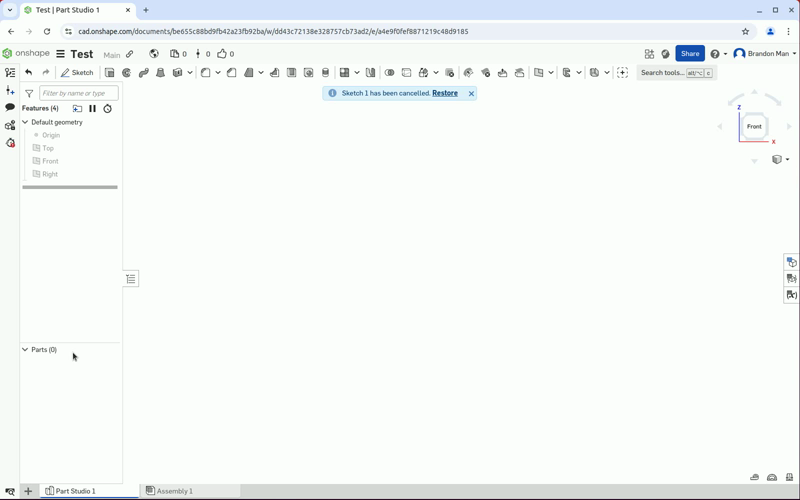
key(shift+y)
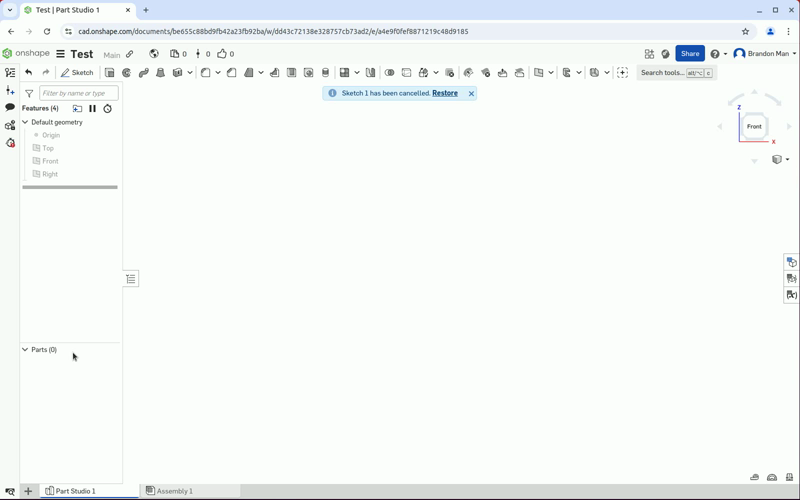
key(shift+s)
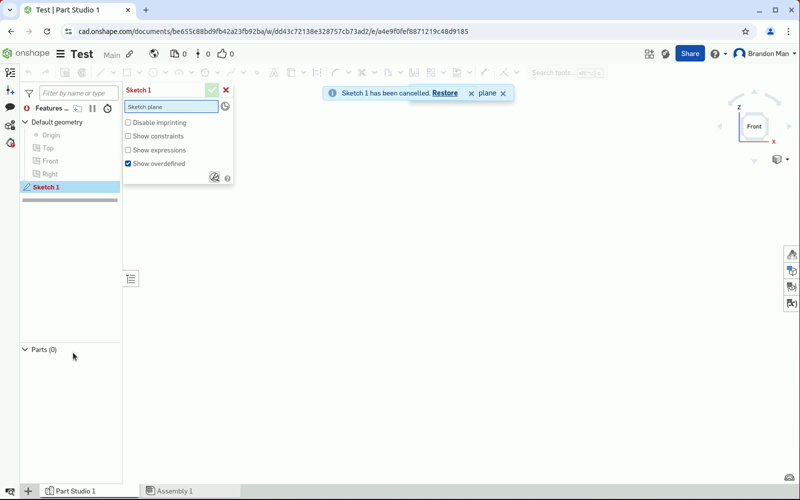
mouse_move(73, 163)
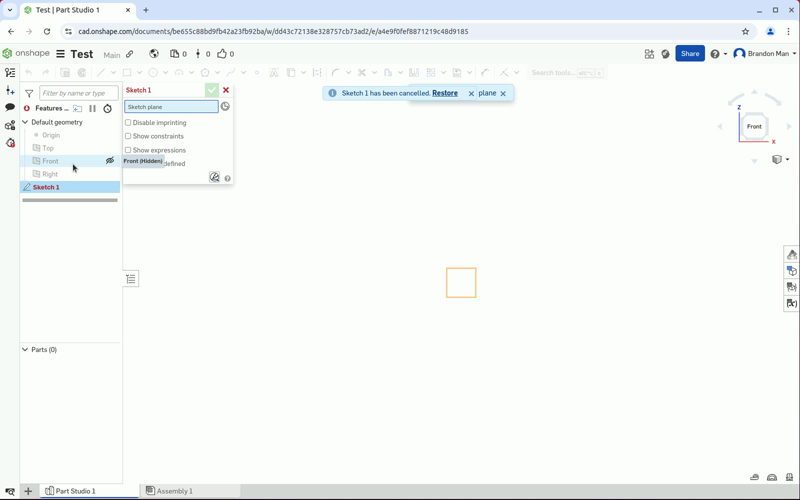
click(73, 163)
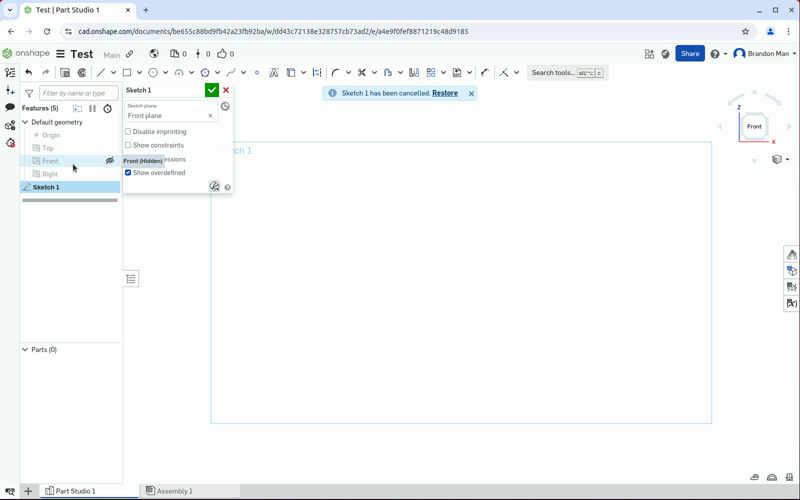
mouse_move(73, 352)
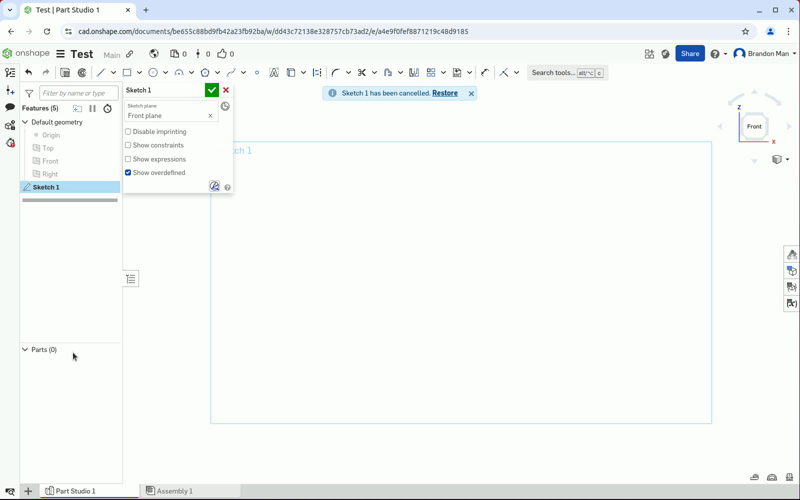
key(y)
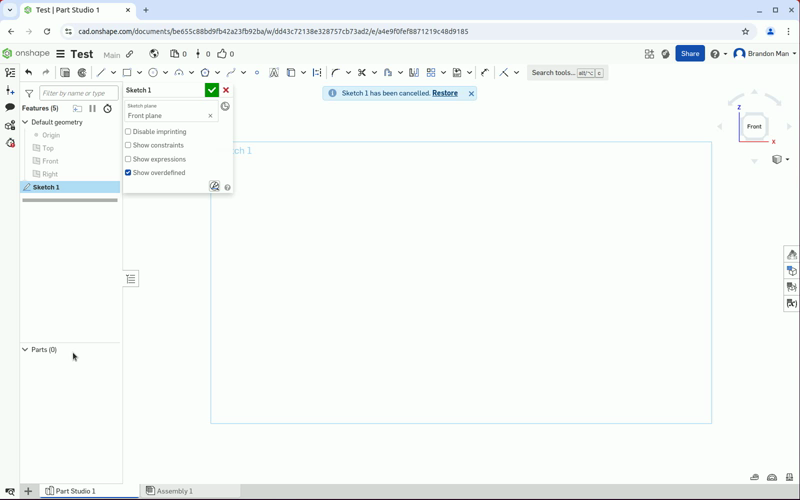
key(l)
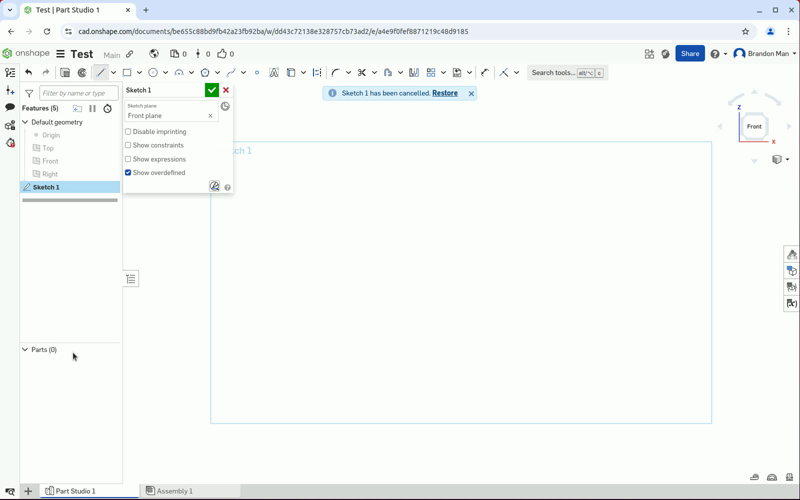
key_down(shift)
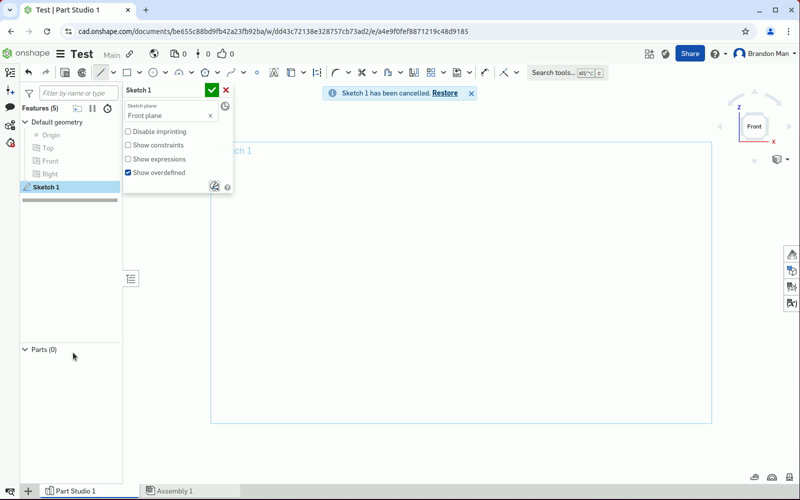
mouse_move(356, 282)
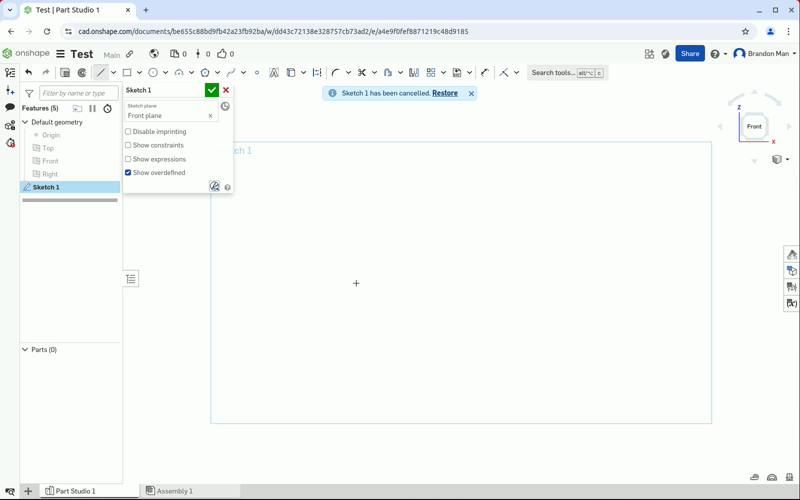
click(356, 282)
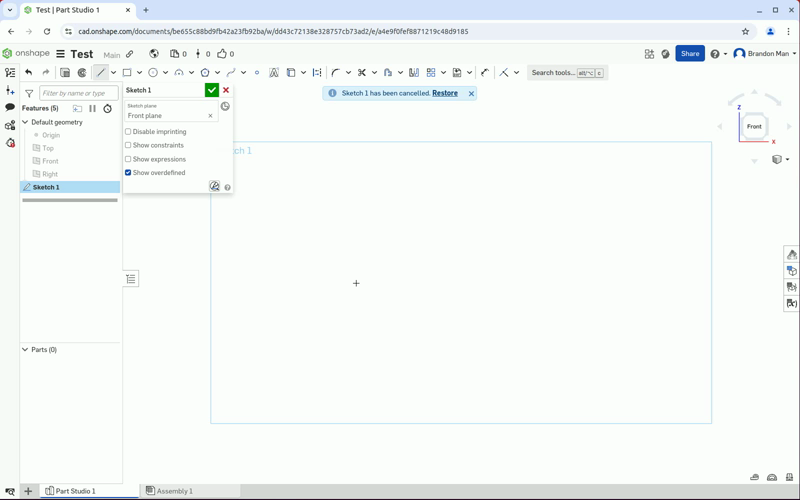
key_up(shift)
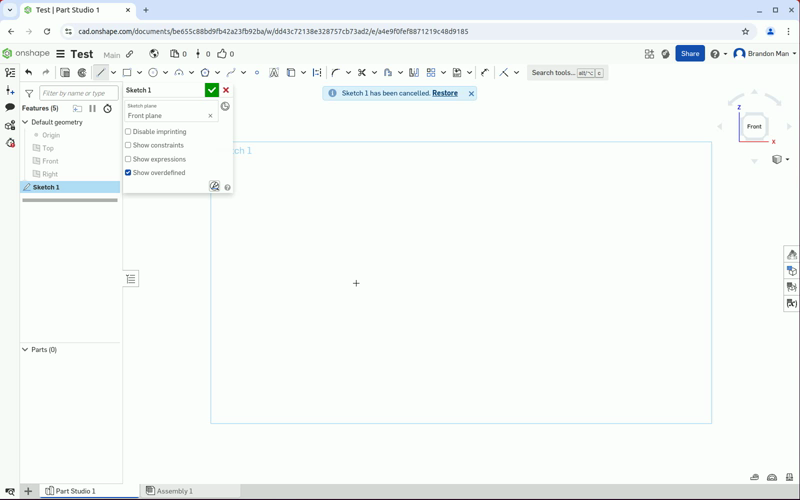
key_down(shift)
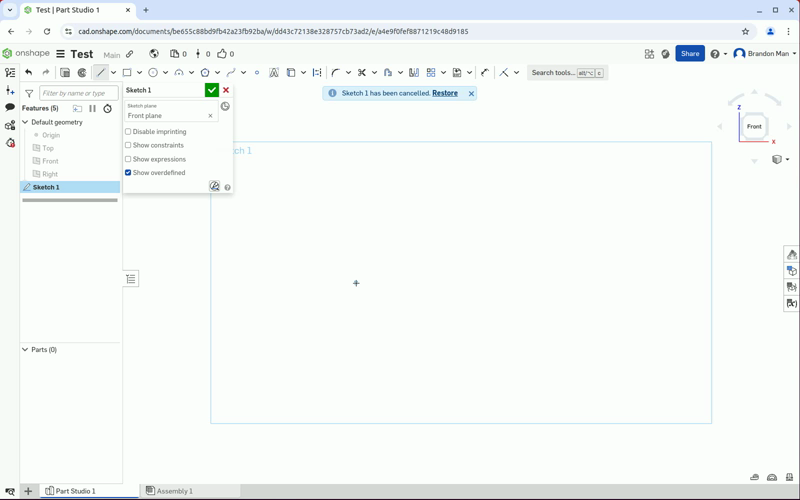
mouse_move(386, 282)
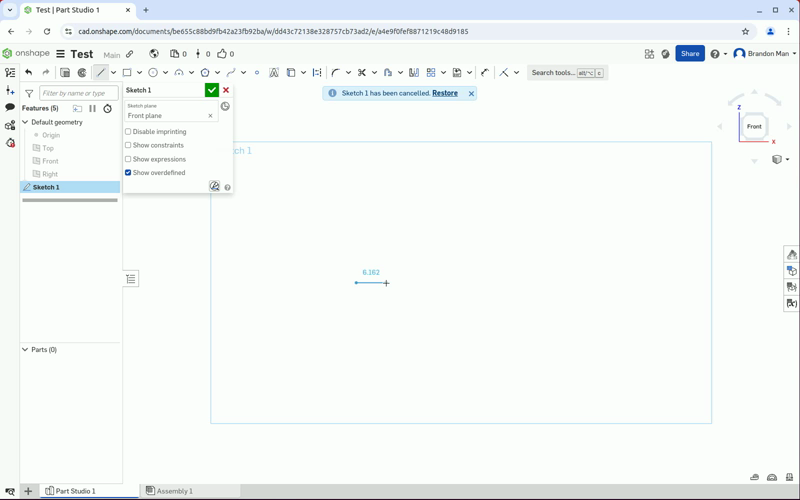
mouse_move(364, 282)
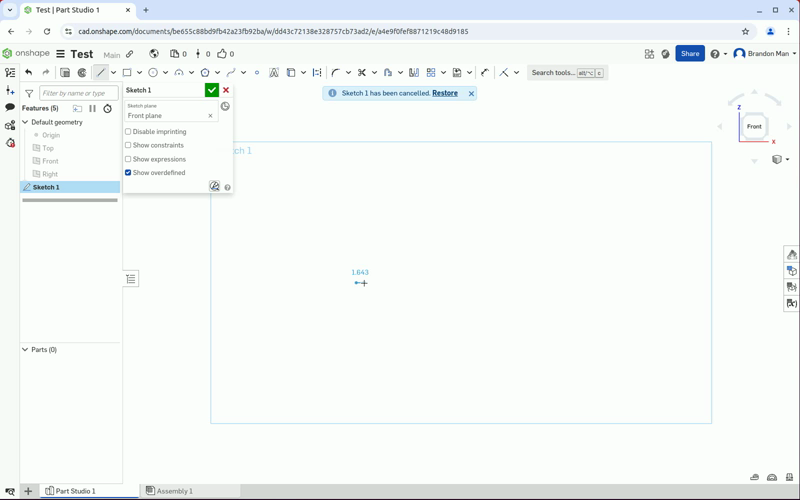
click(364, 282)
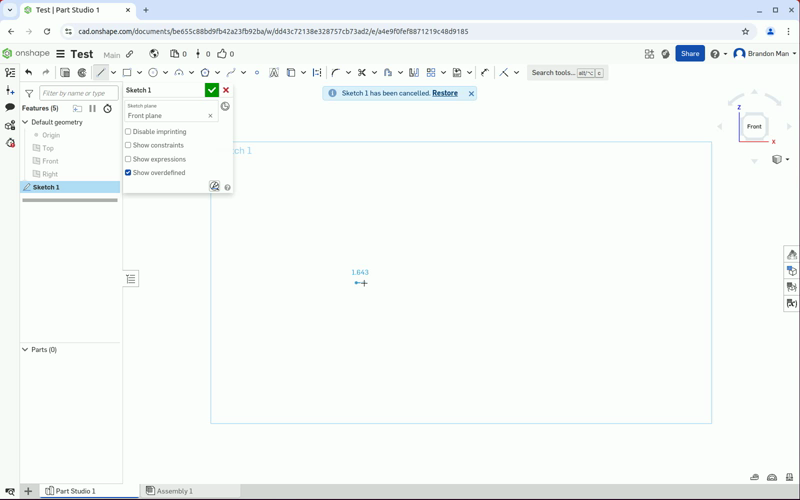
key_up(shift)
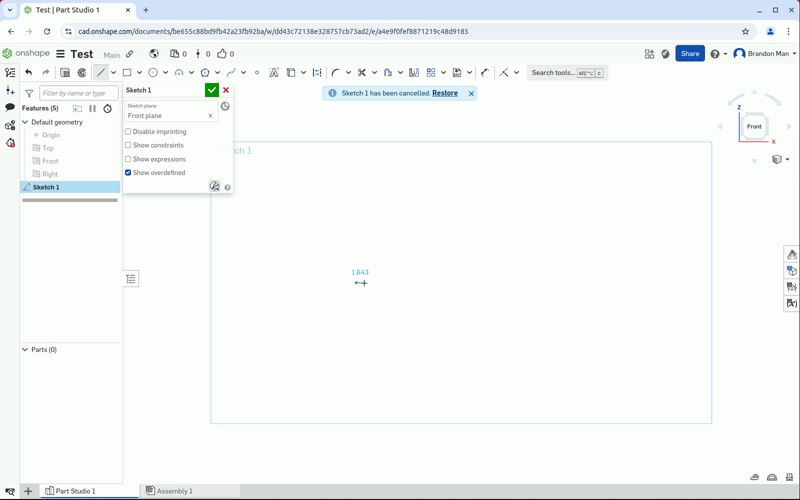
key_down(shift)
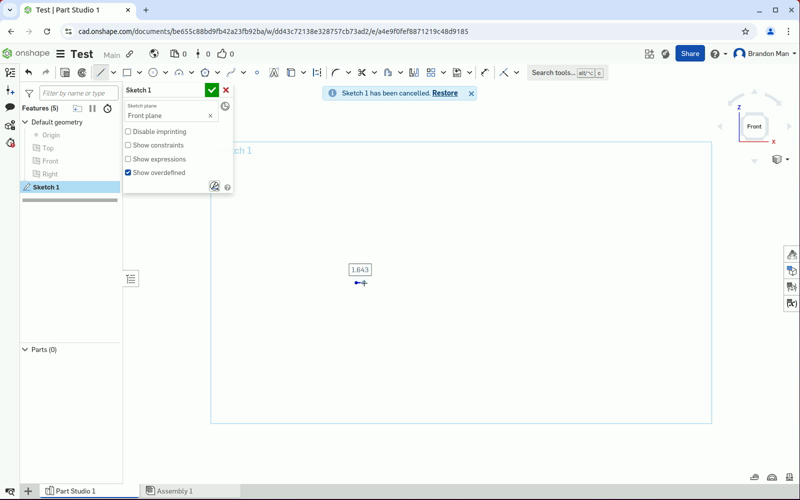
mouse_move(543, 282)
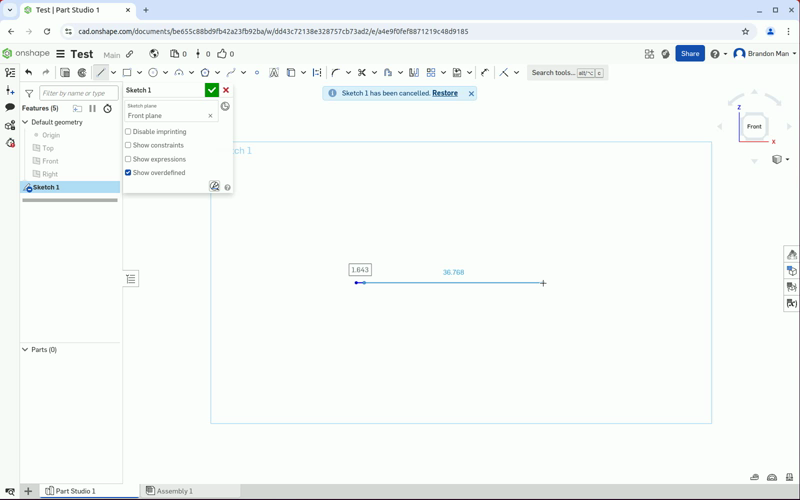
click(543, 282)
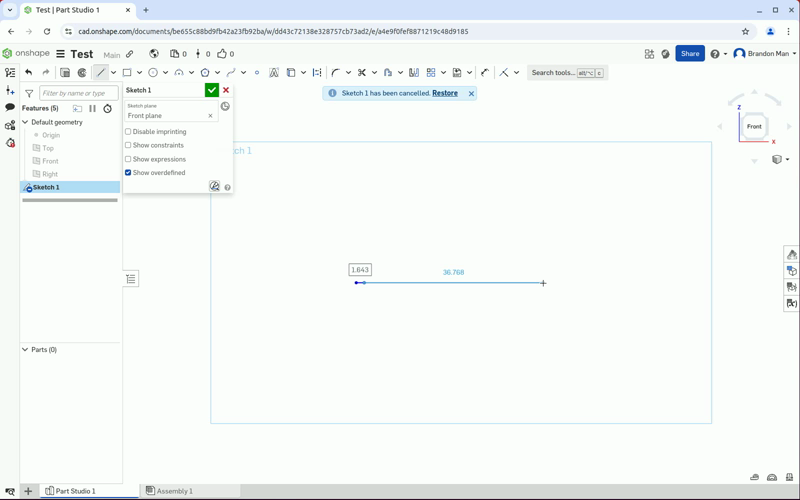
key_up(shift)
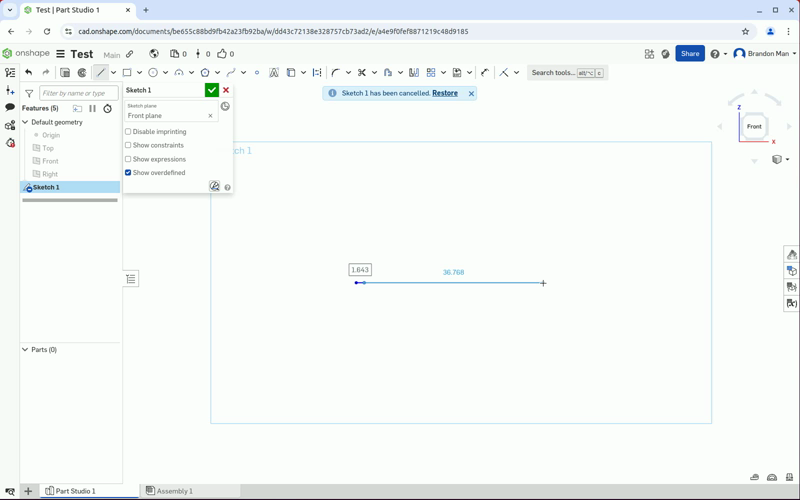
key_down(shift)
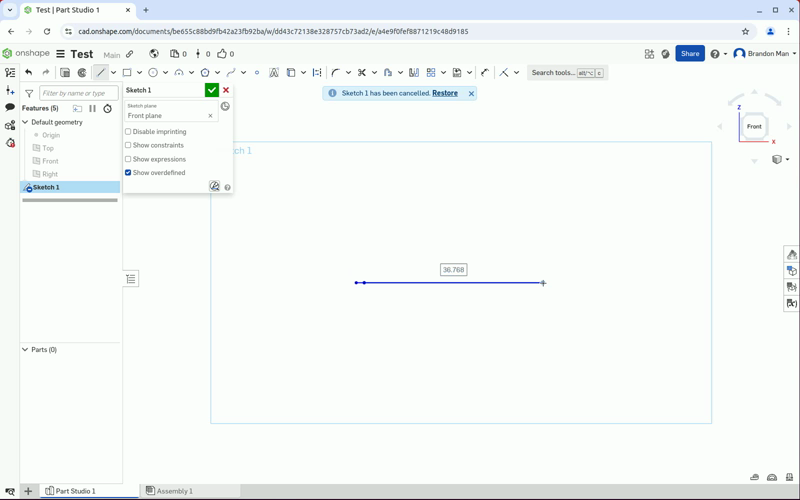
mouse_move(573, 282)
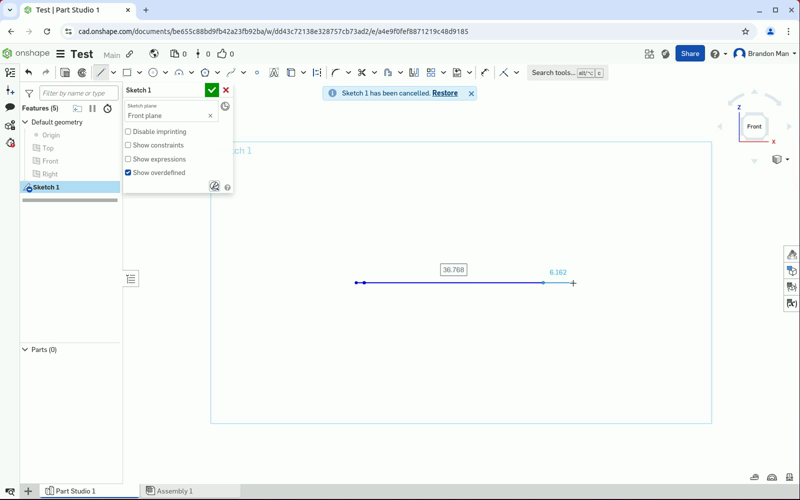
mouse_move(543, 255)
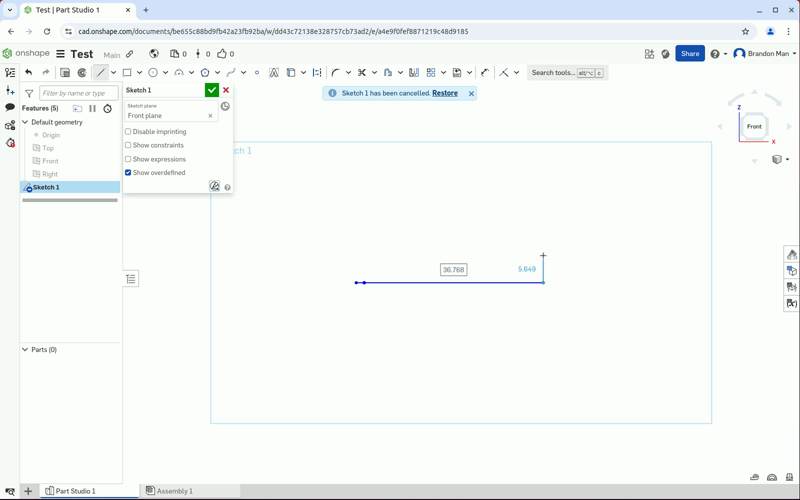
click(543, 255)
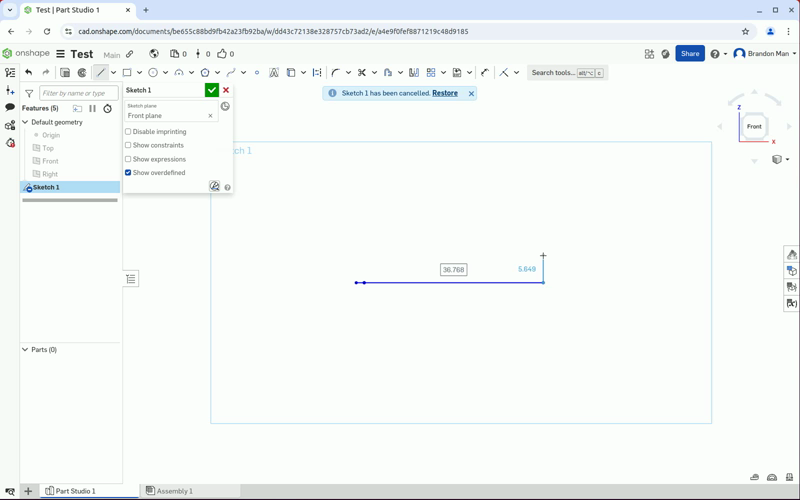
key_up(shift)
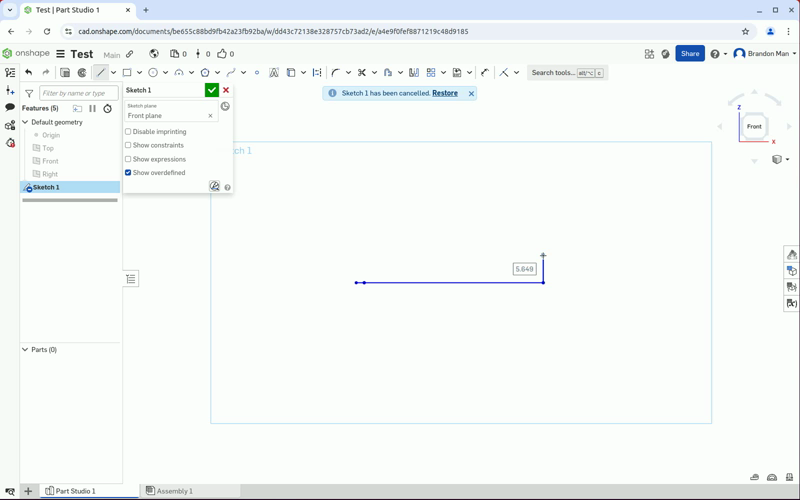
key_down(shift)
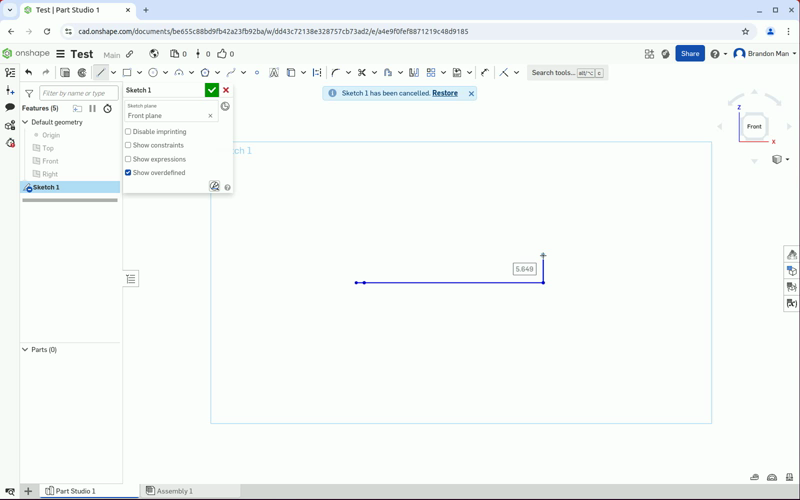
mouse_move(573, 255)
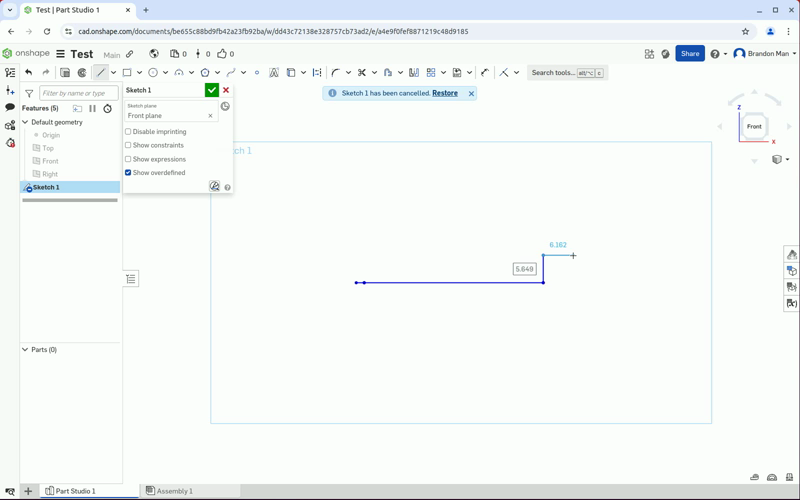
mouse_move(543, 228)
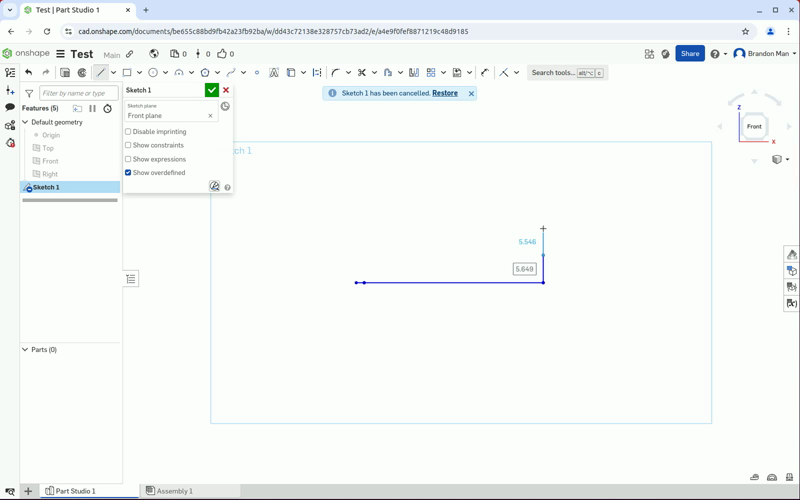
click(543, 228)
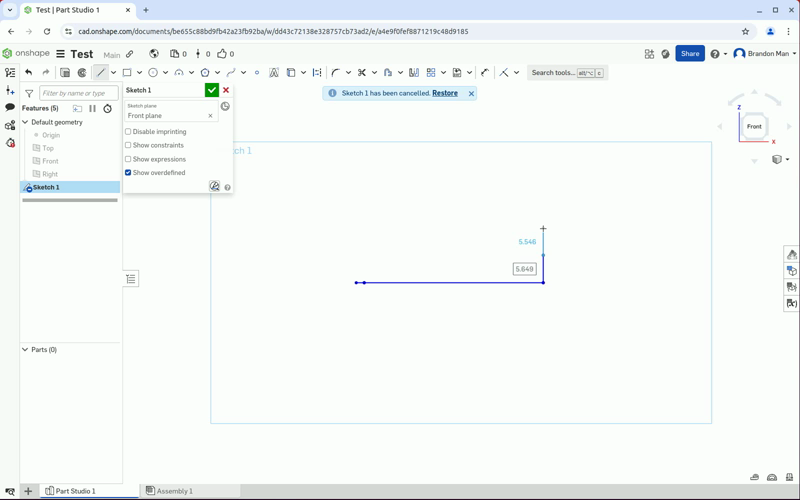
key_up(shift)
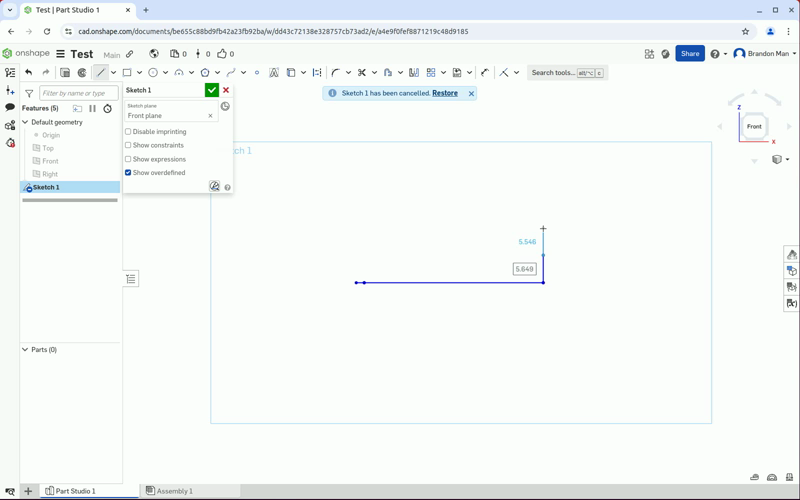
key_down(shift)
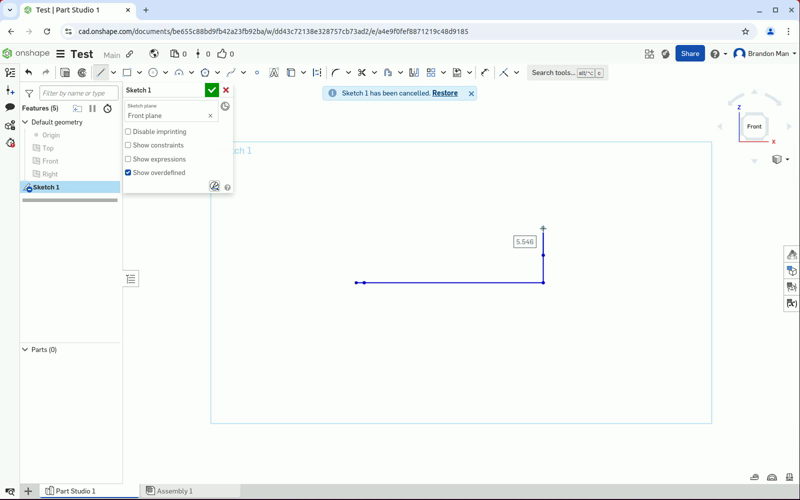
mouse_move(356, 228)
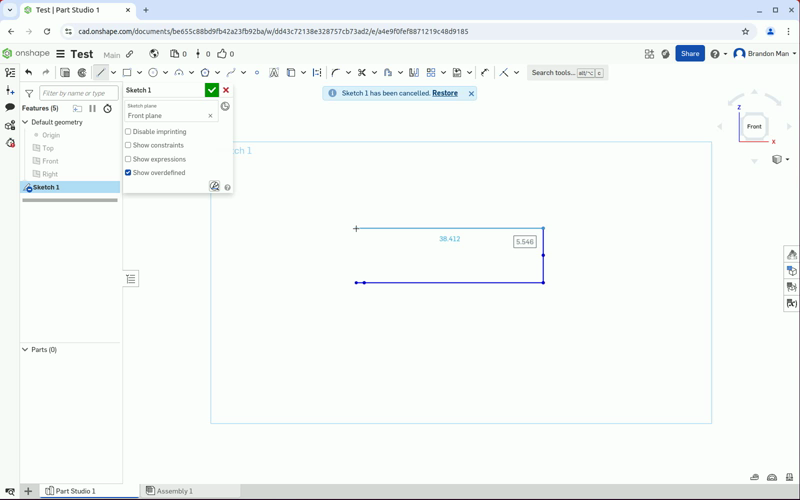
click(356, 228)
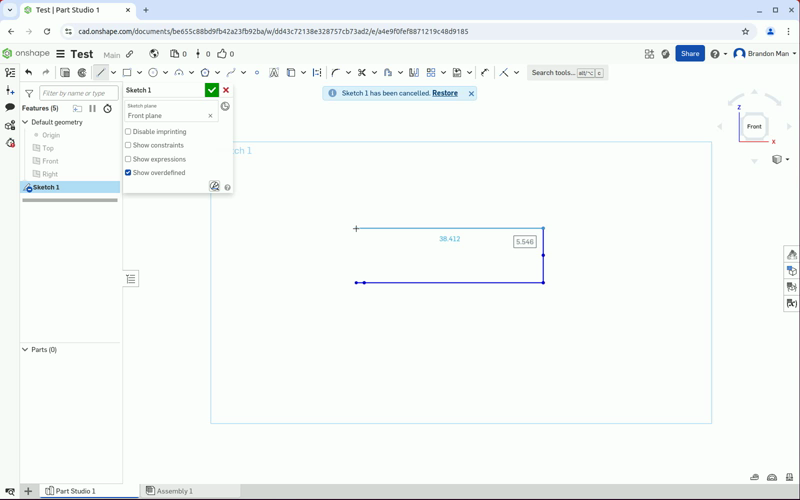
key_up(shift)
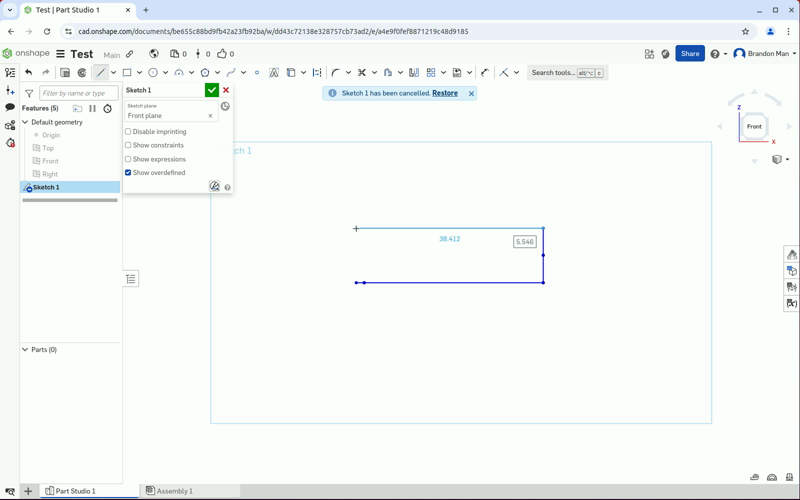
key_down(shift)
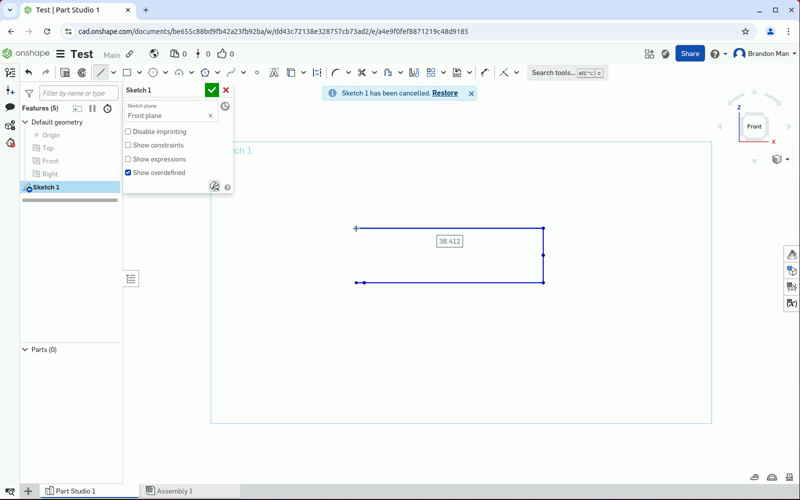
mouse_move(386, 228)
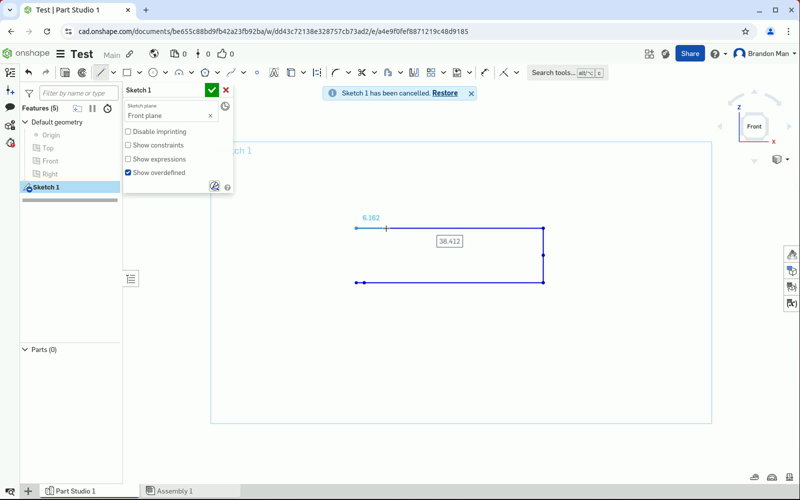
mouse_move(356, 263)
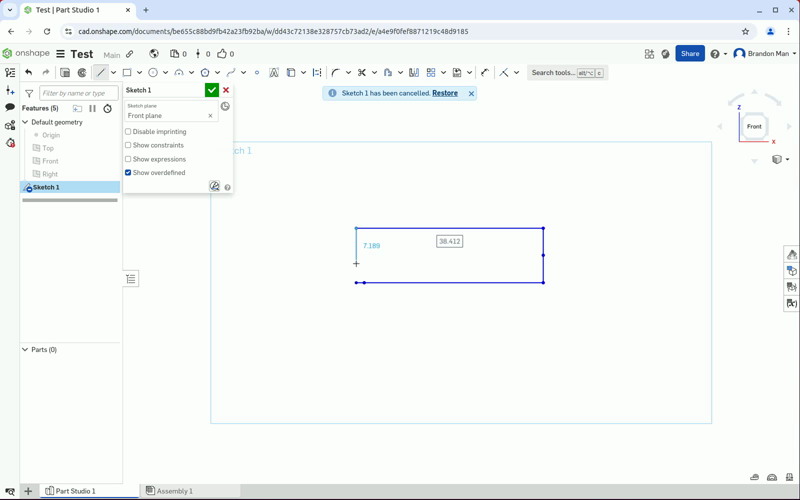
click(356, 263)
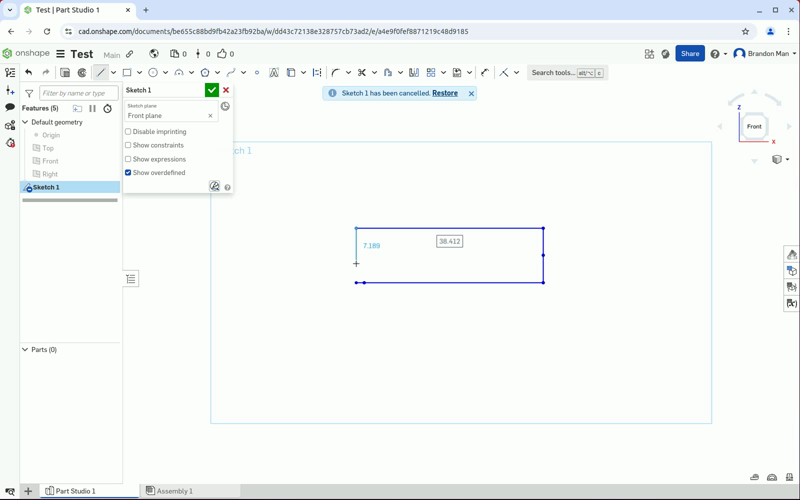
key_up(shift)
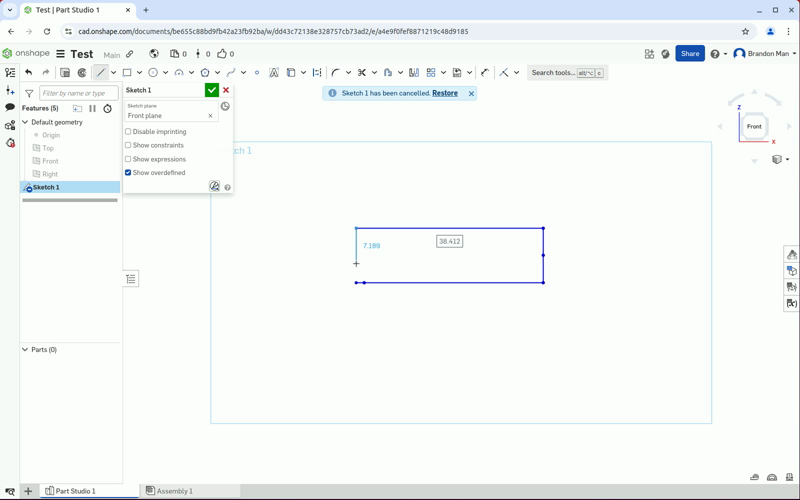
mouse_move(386, 263)
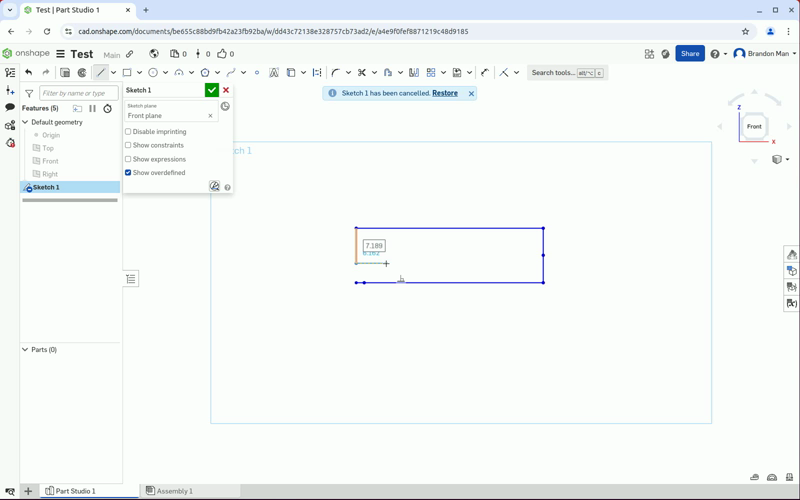
key_down(shift)
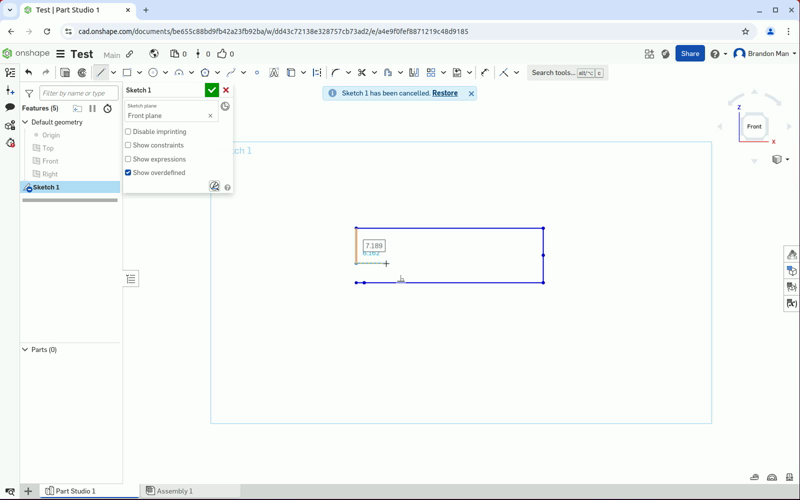
mouse_move(356, 282)
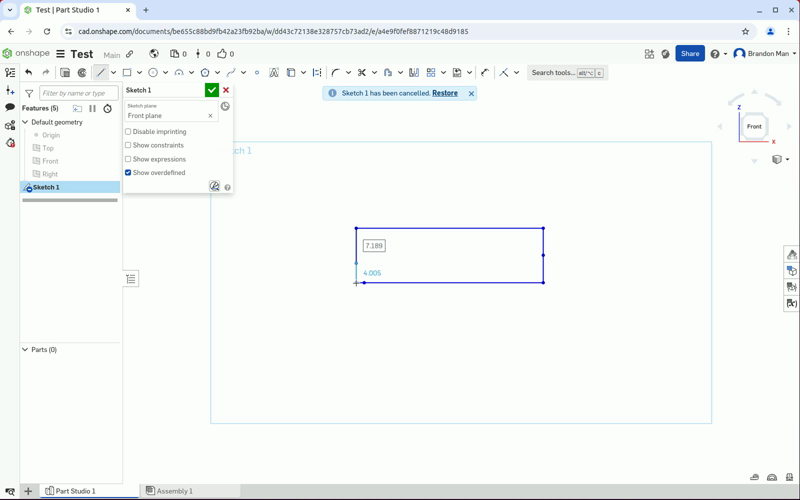
key_up(shift)
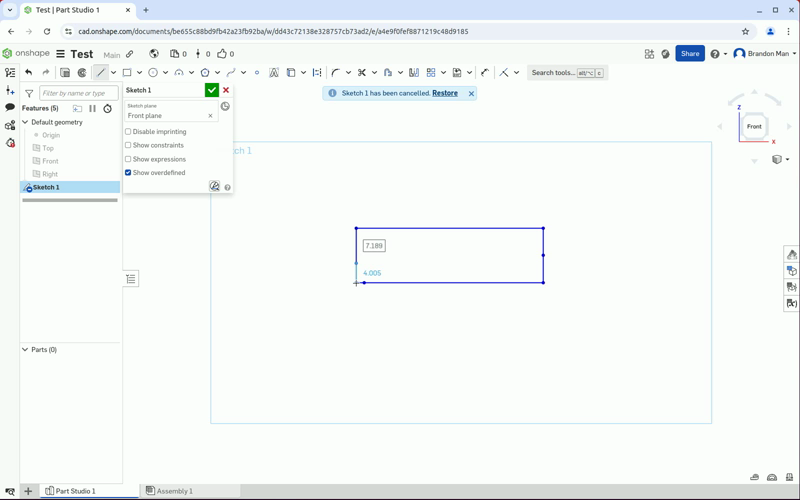
click(356, 282)
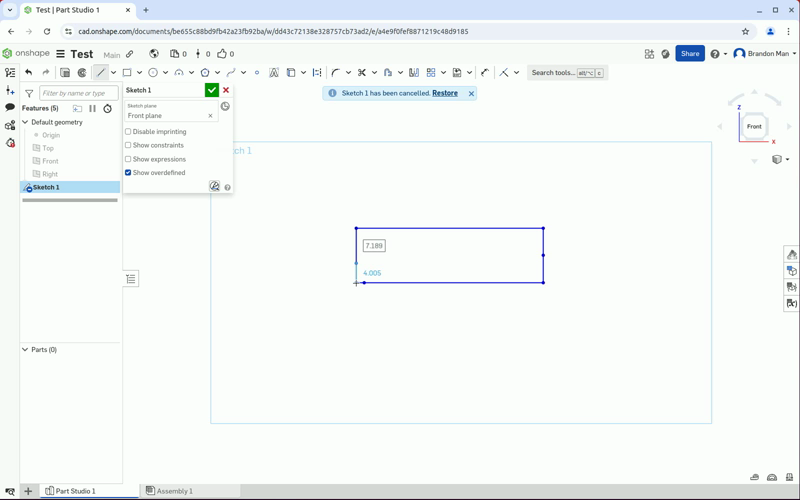
key(esc)
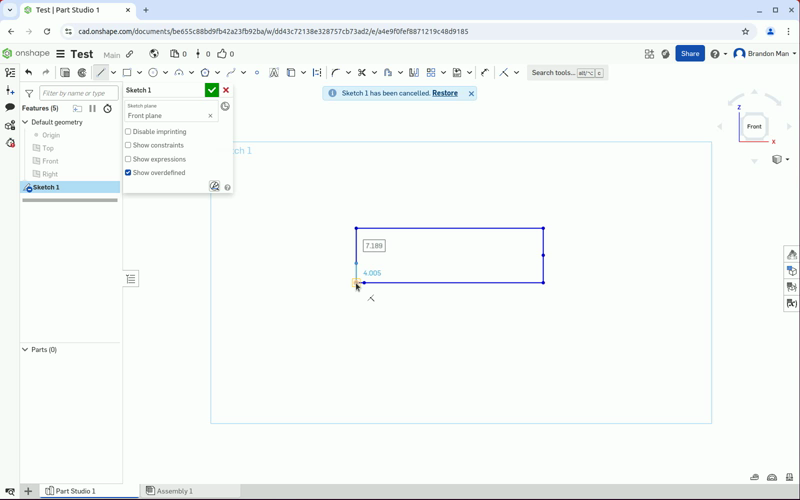
key(c)
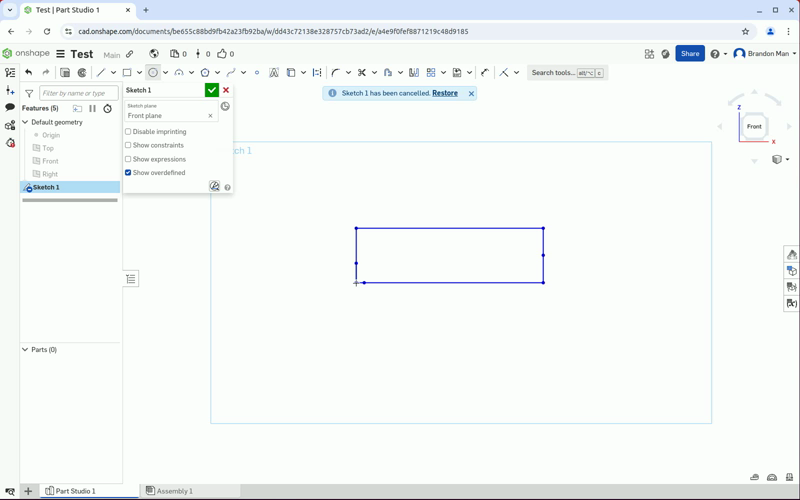
key_down(shift)
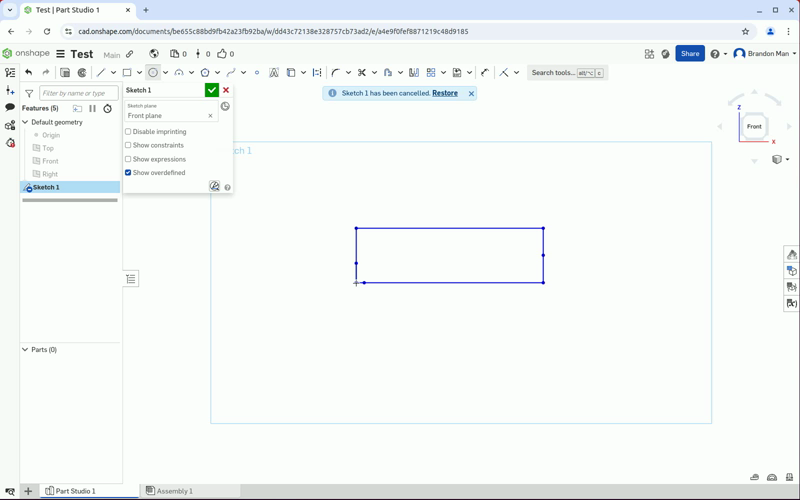
mouse_move(364, 263)
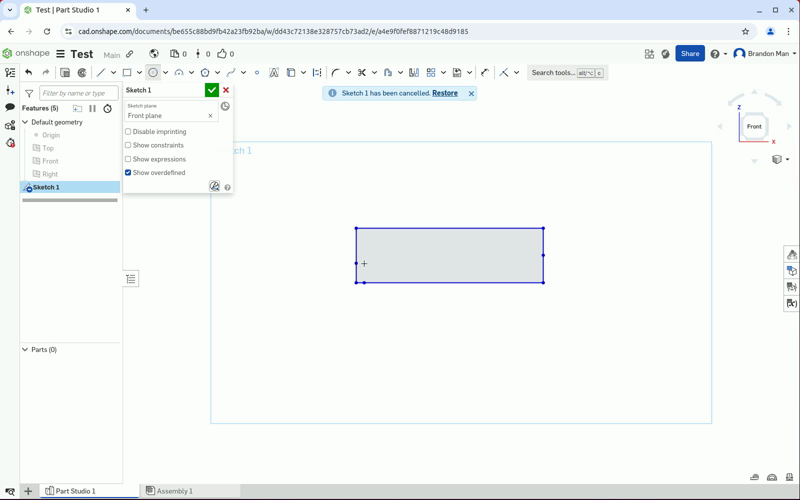
click(364, 263)
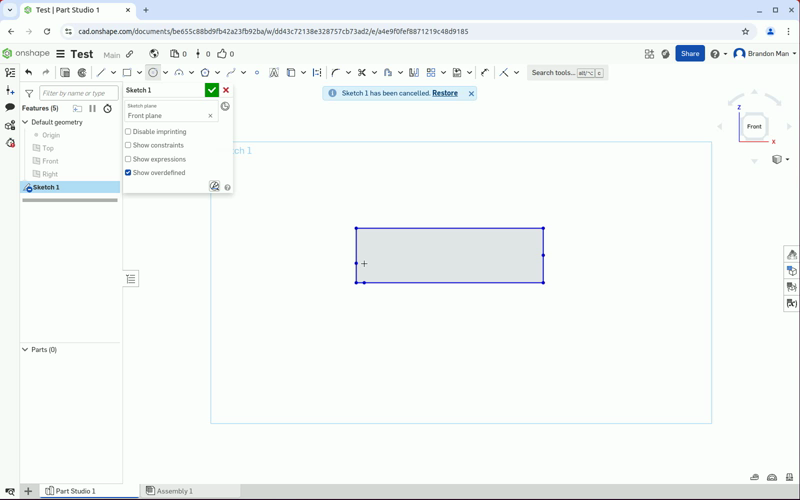
key_up(shift)
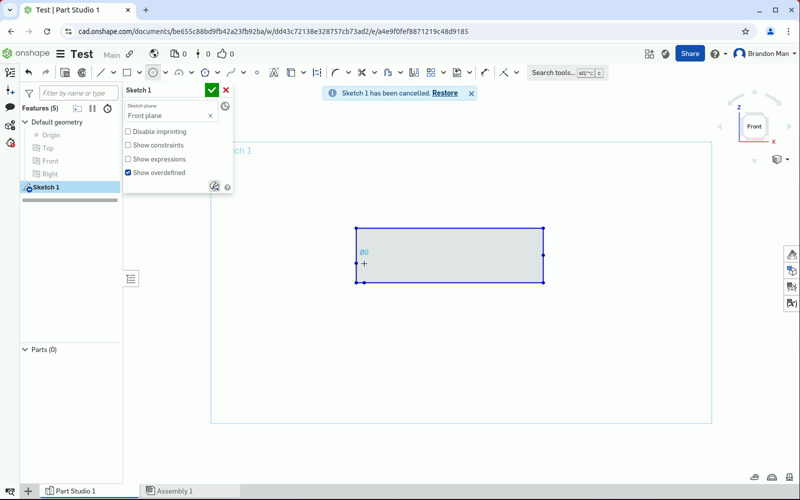
mouse_move(370, 263)
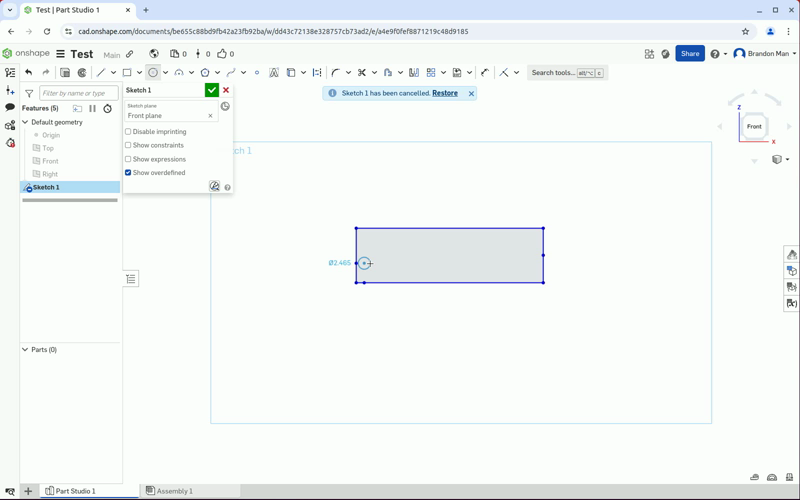
click(370, 263)
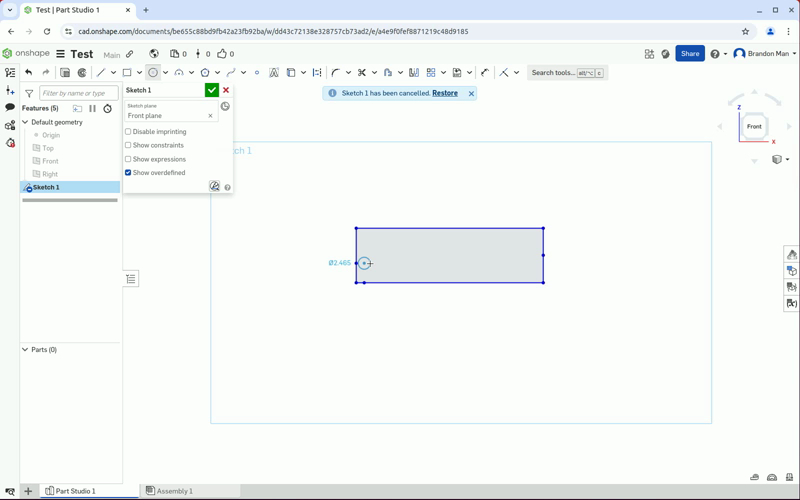
key(esc)
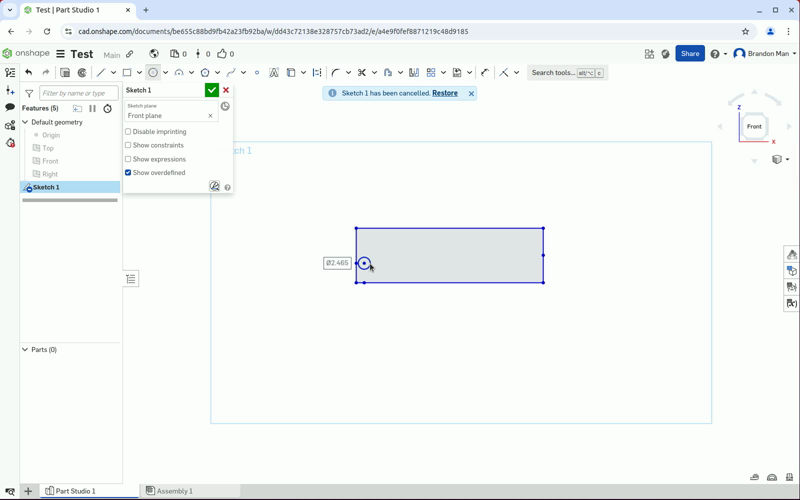
key(c)
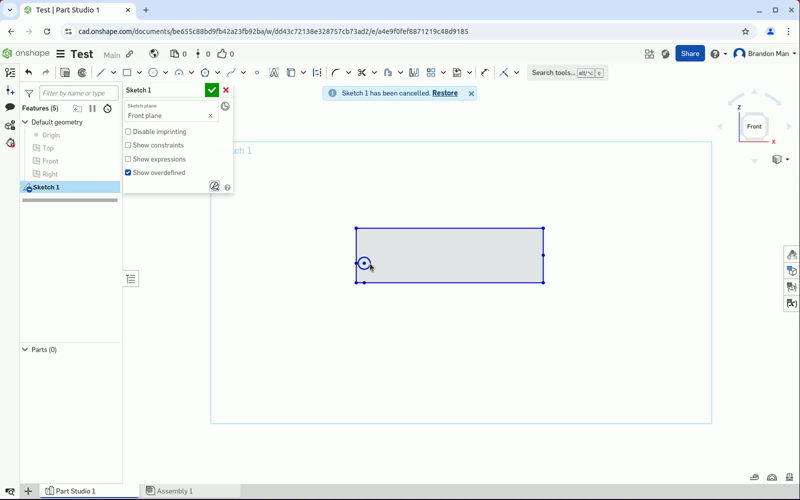
key_down(shift)
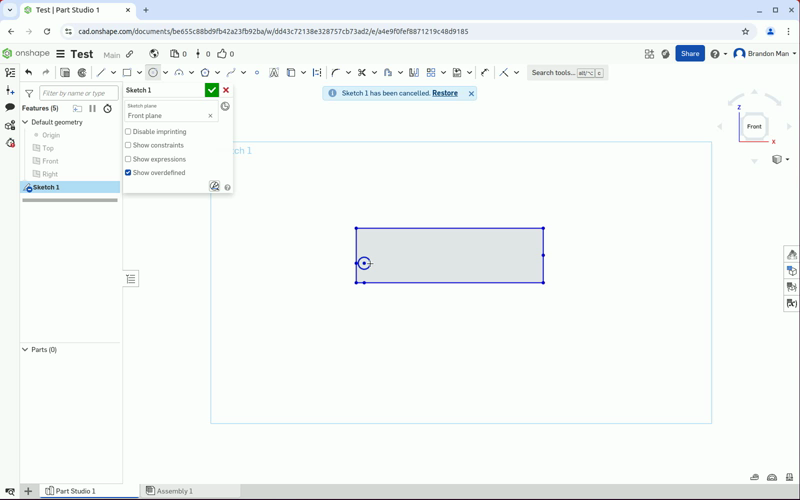
mouse_move(535, 263)
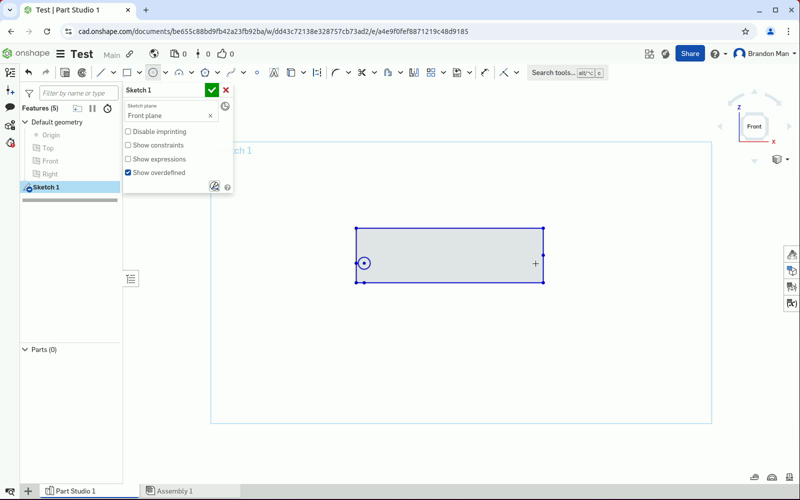
click(535, 263)
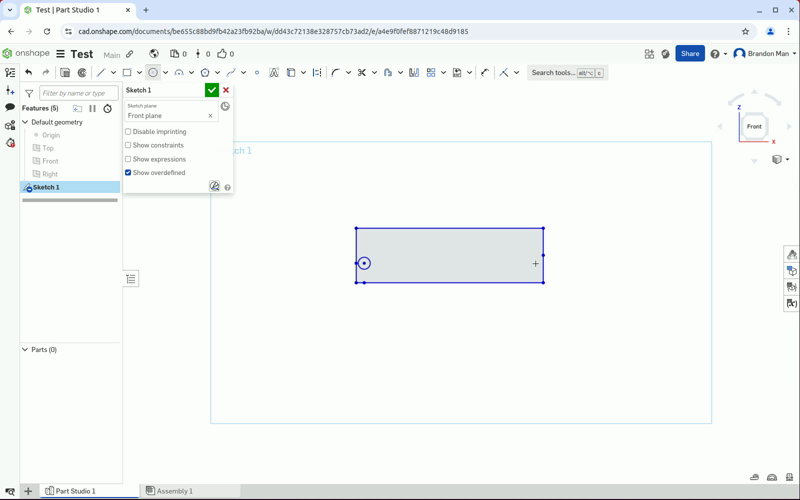
key_up(shift)
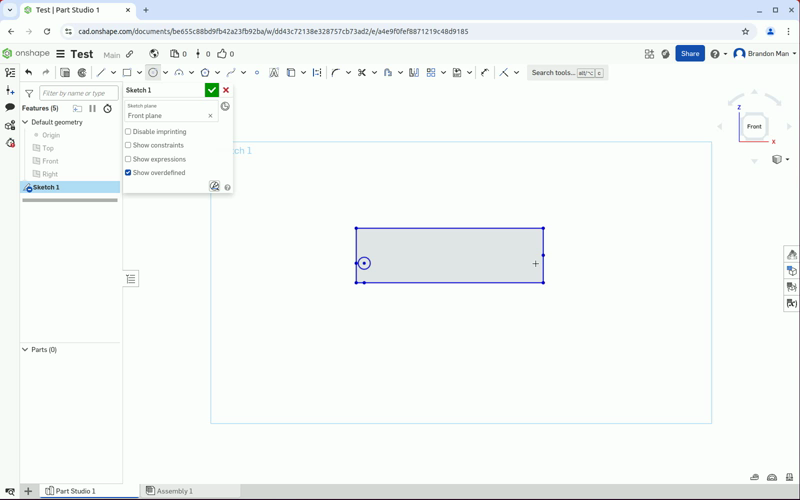
mouse_move(541, 263)
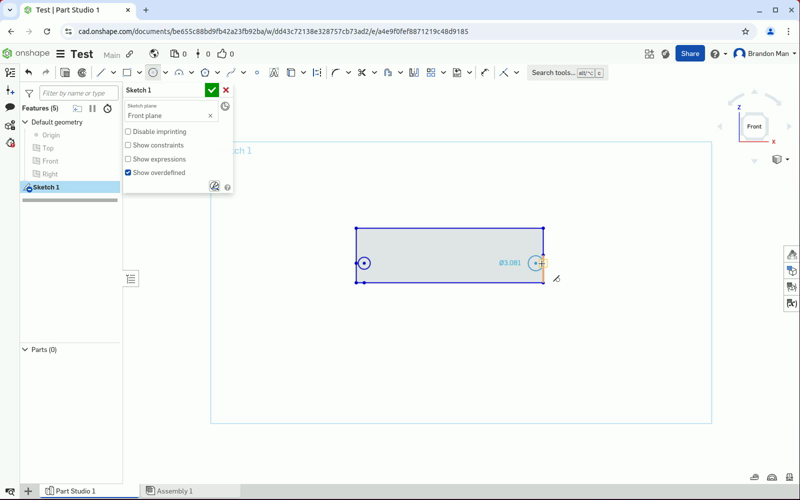
click(541, 263)
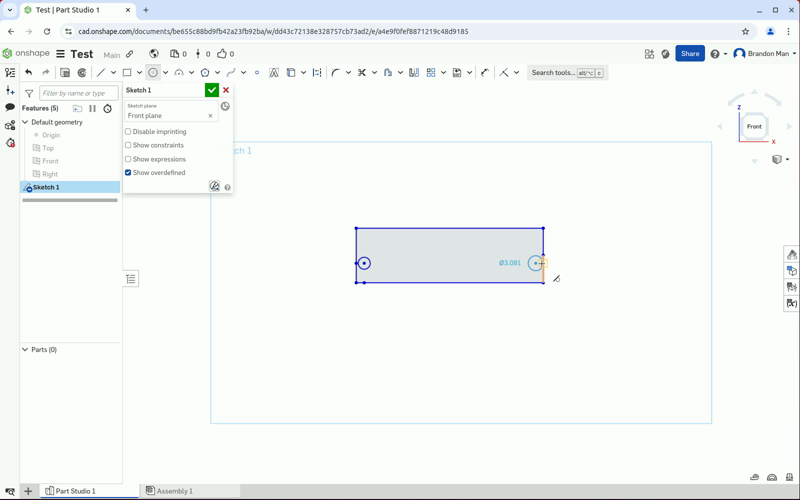
key(esc)
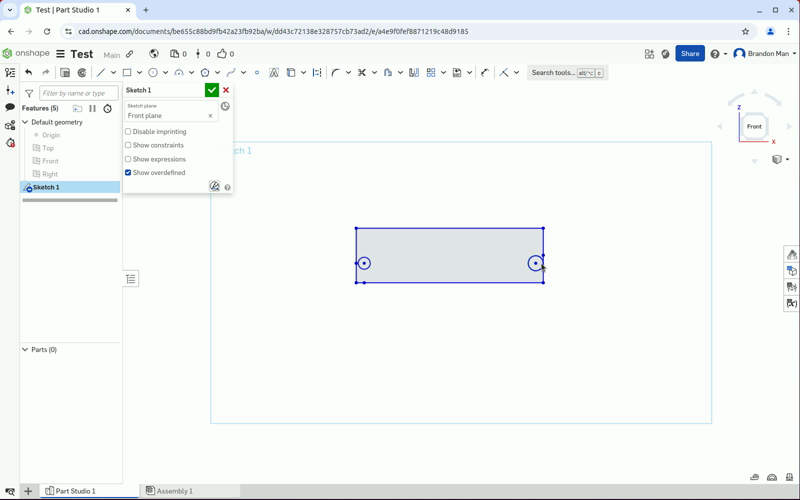
mouse_move(491, 254)
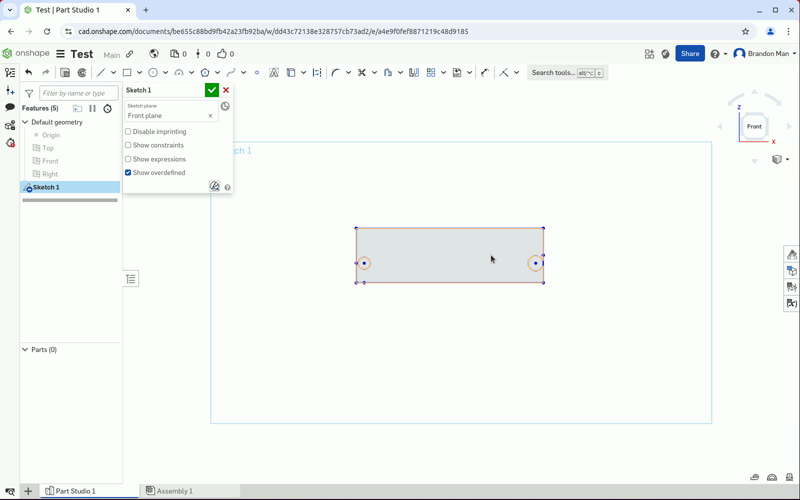
click(491, 254)
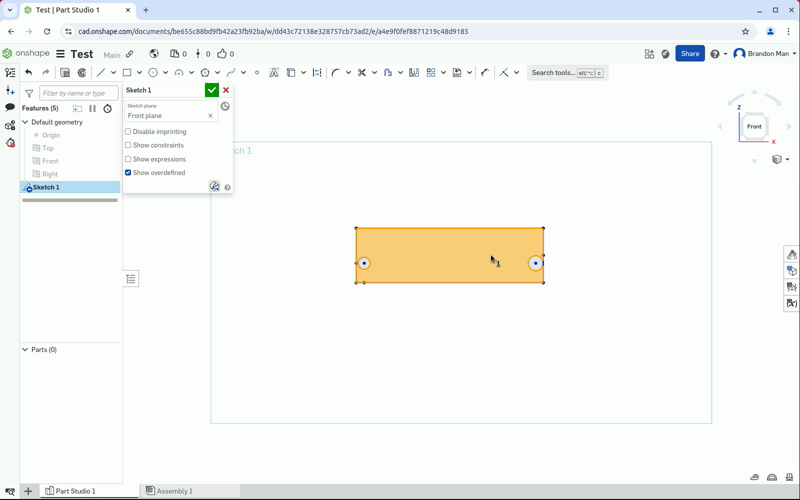
mouse_move(73, 352)
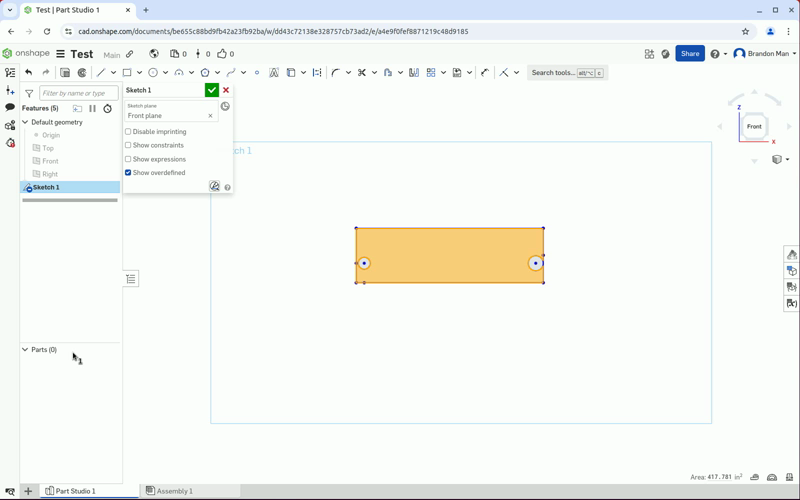
key(shift+y)
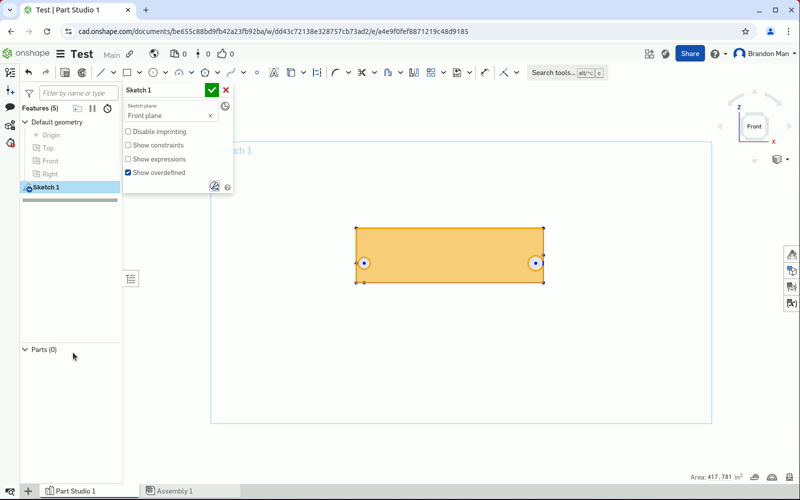
key(shift+e)
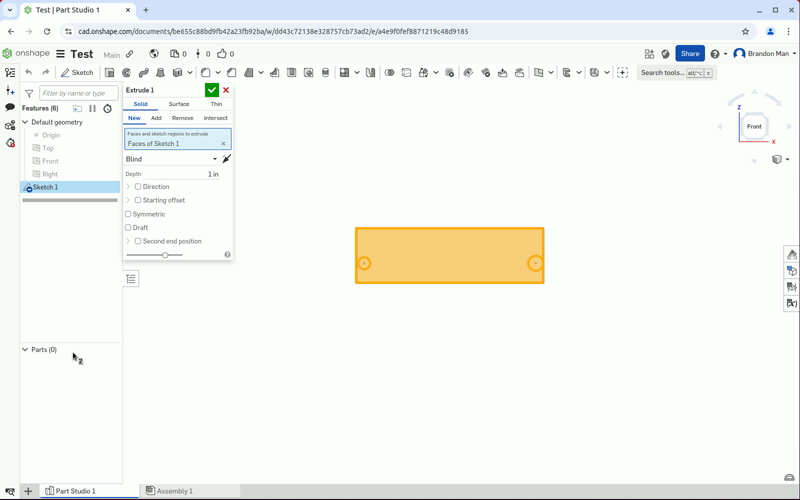
mouse_move(143, 106)
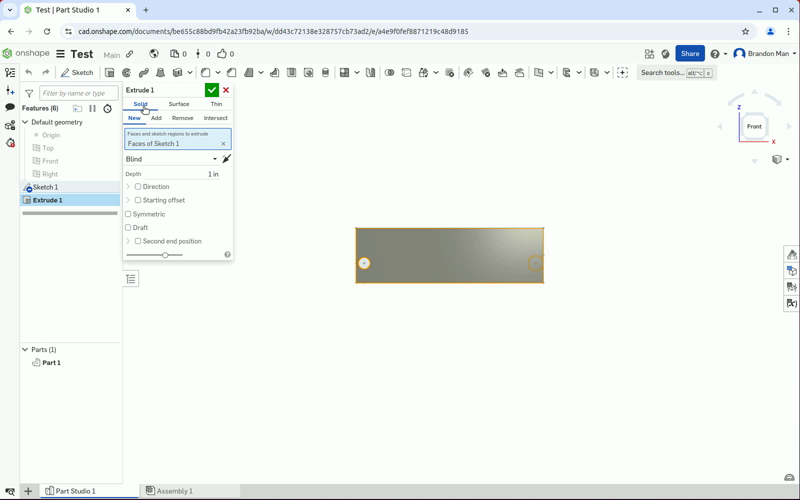
click(143, 106)
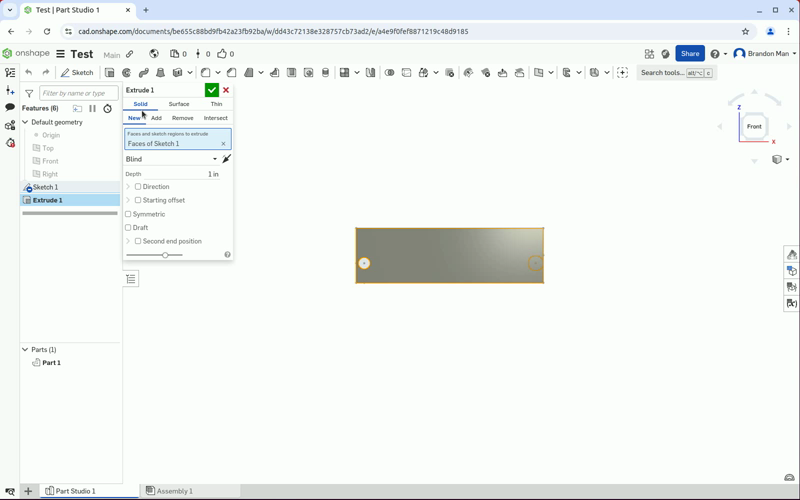
mouse_move(137, 120)
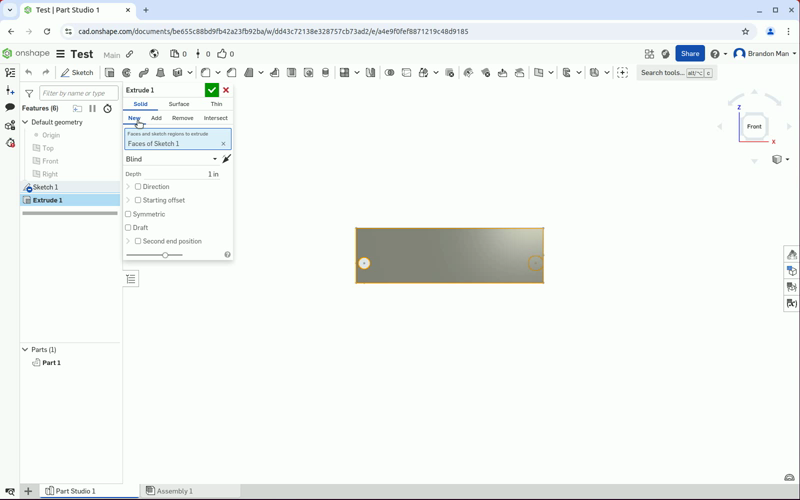
click(137, 120)
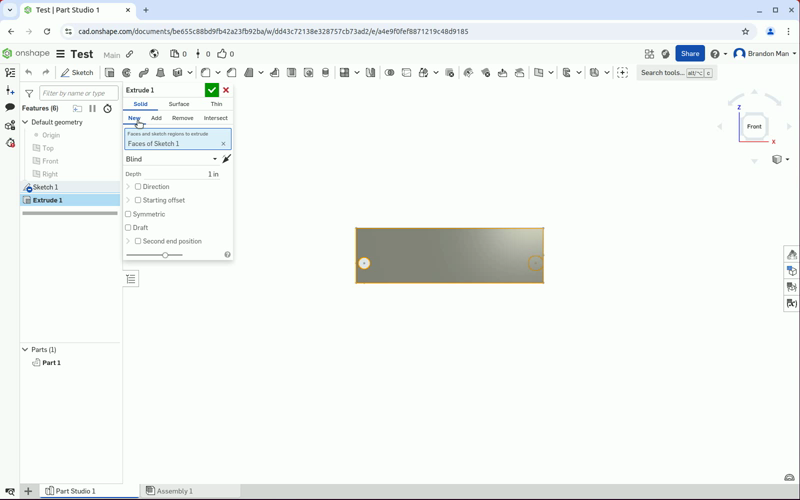
key(tab, 4)
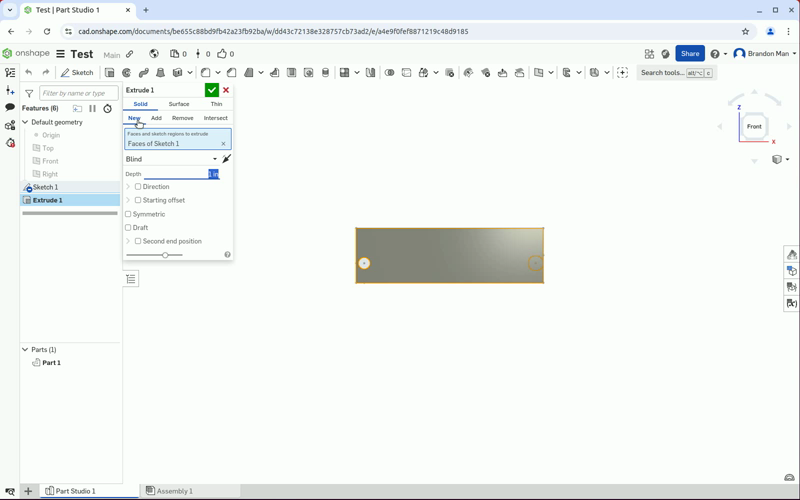
text(3.129)
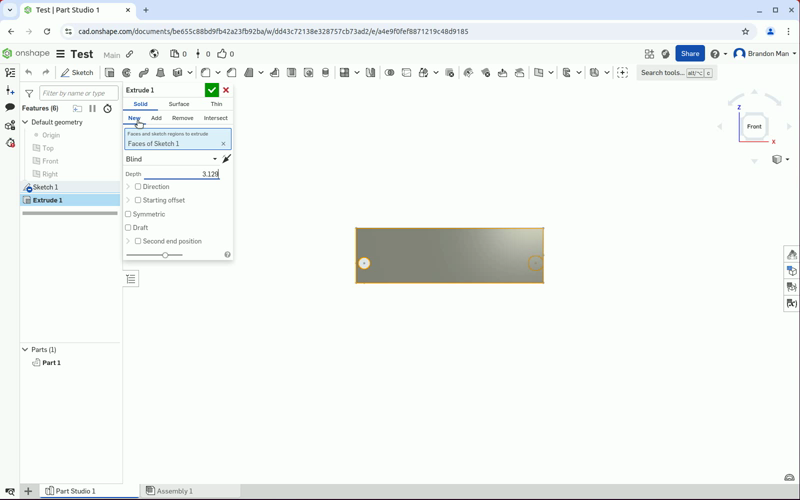
key(enter)
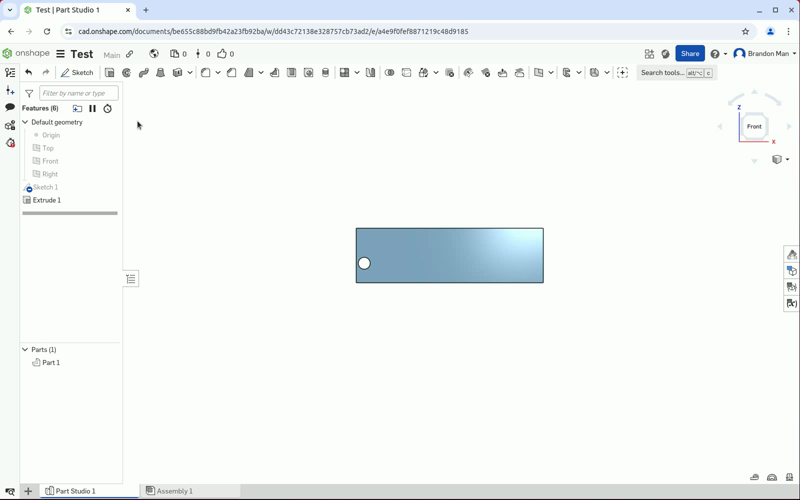
key(shift+h)
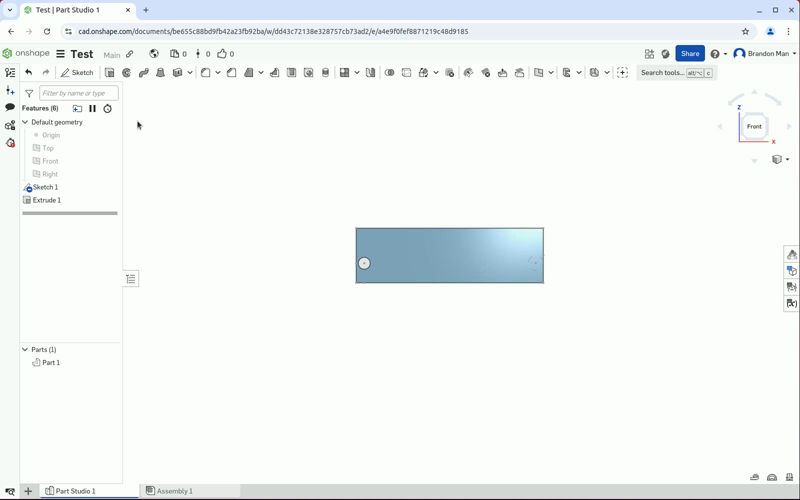
key(shift+h)
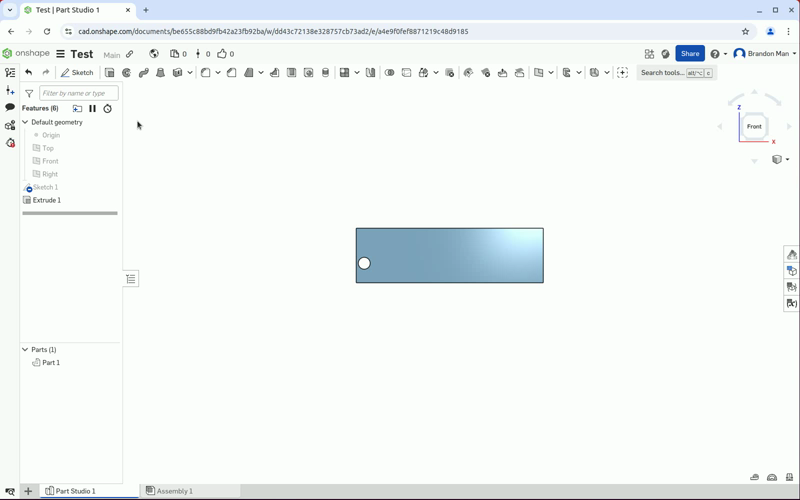
mouse_move(73, 189)
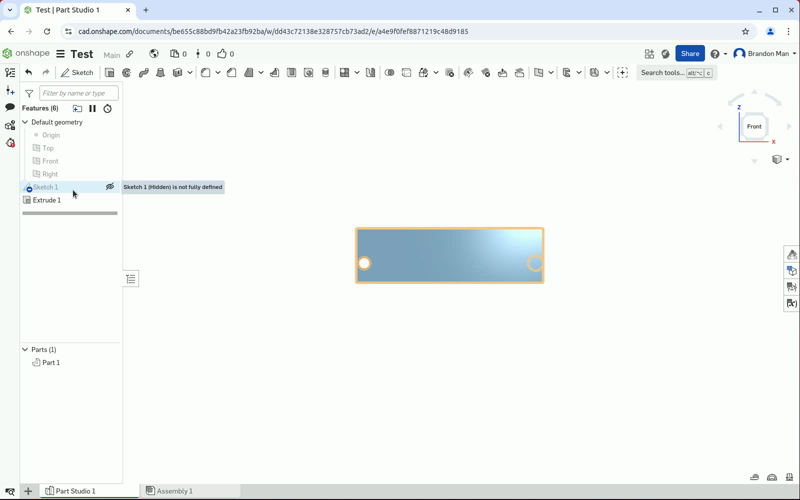
click(73, 189)
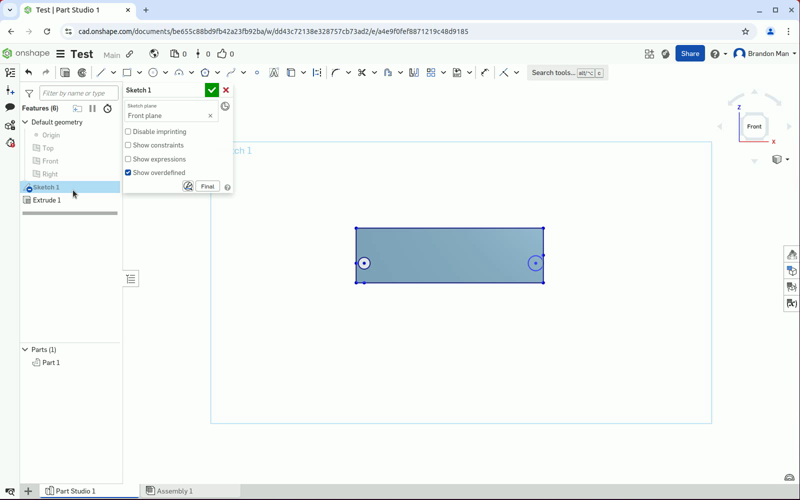
mouse_move(229, 92)
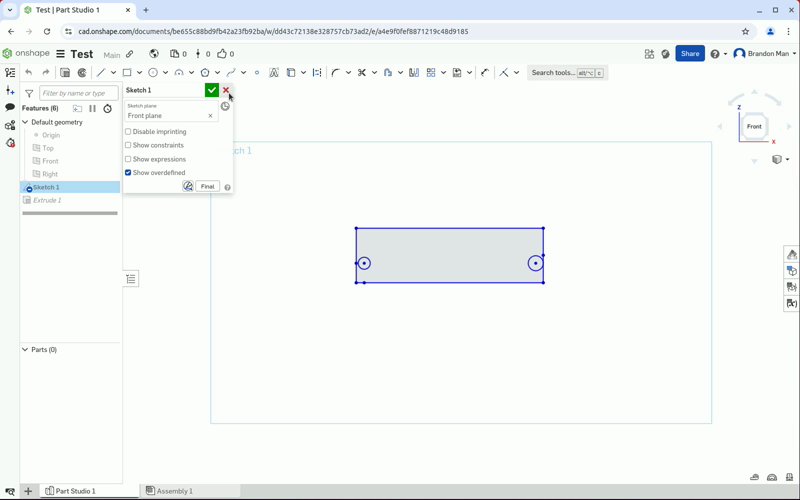
click(229, 92)
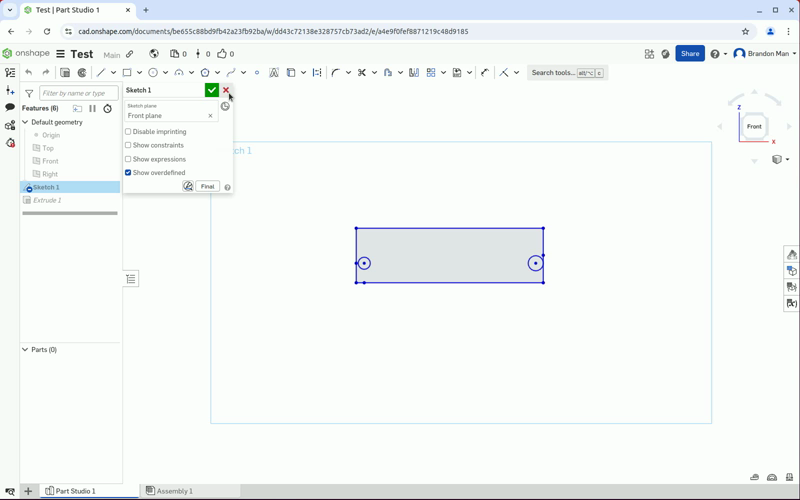
key(shift+s)
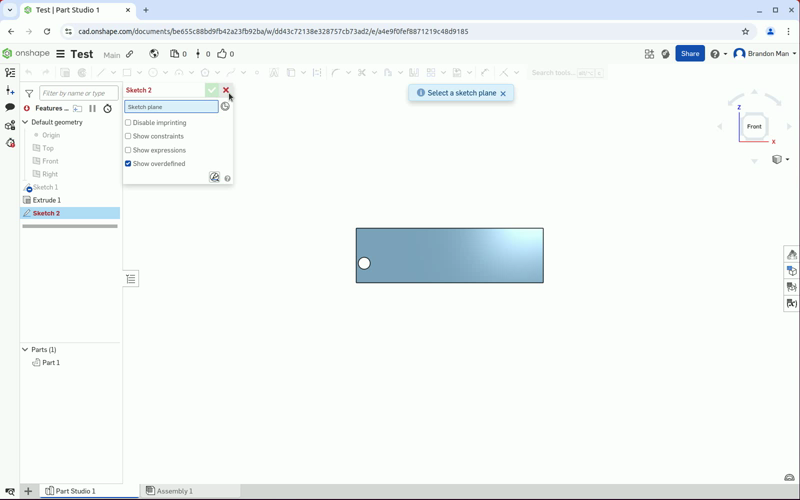
mouse_move(73, 163)
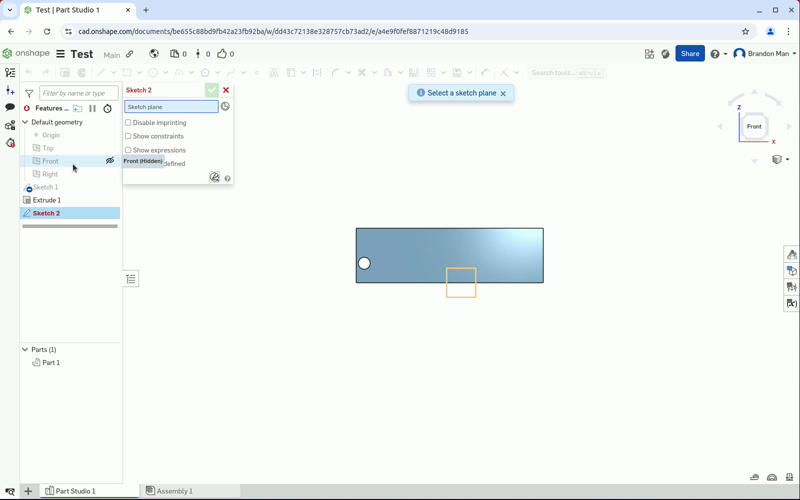
click(73, 163)
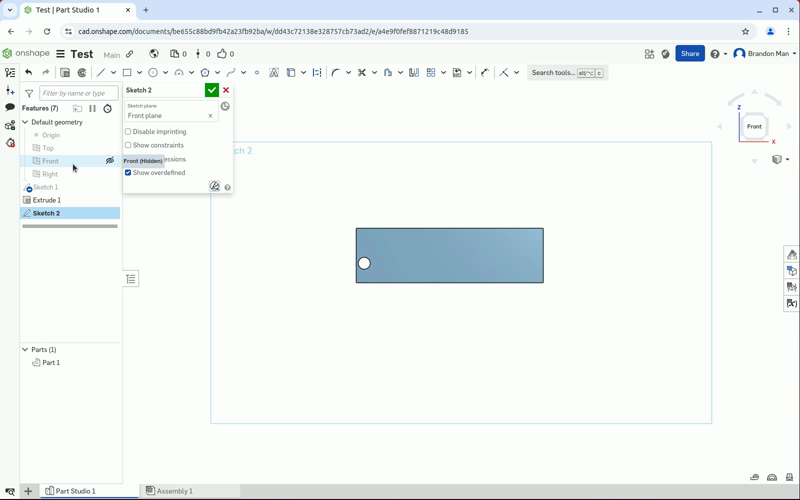
mouse_move(73, 352)
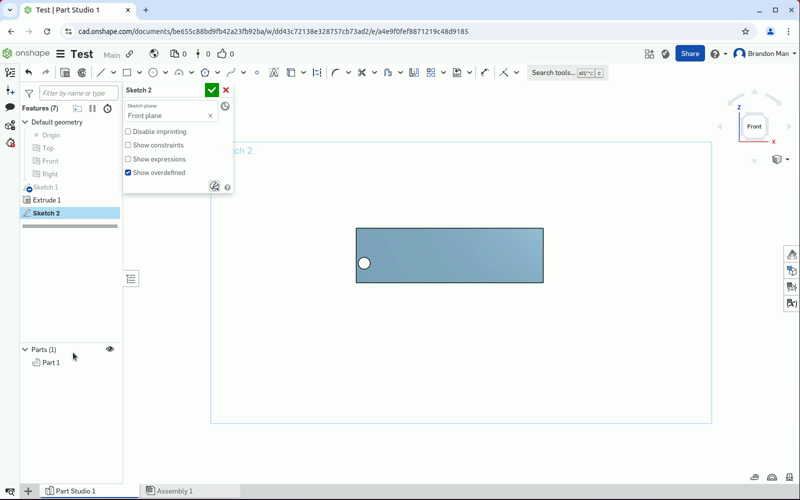
key(y)
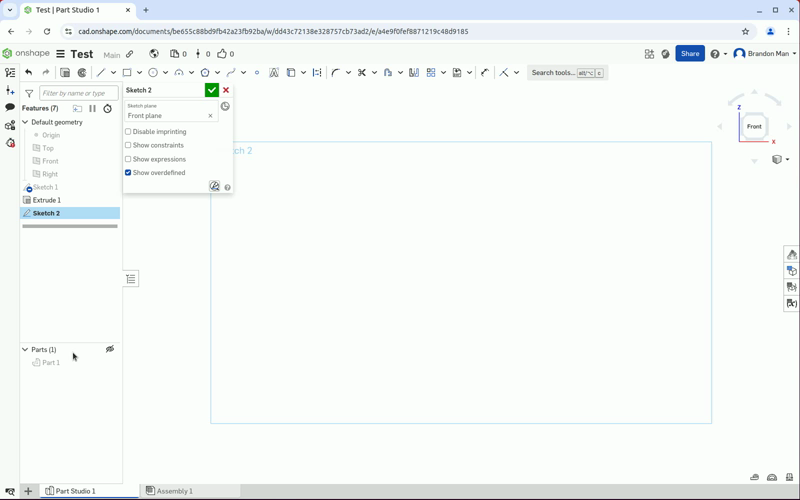
key(l)
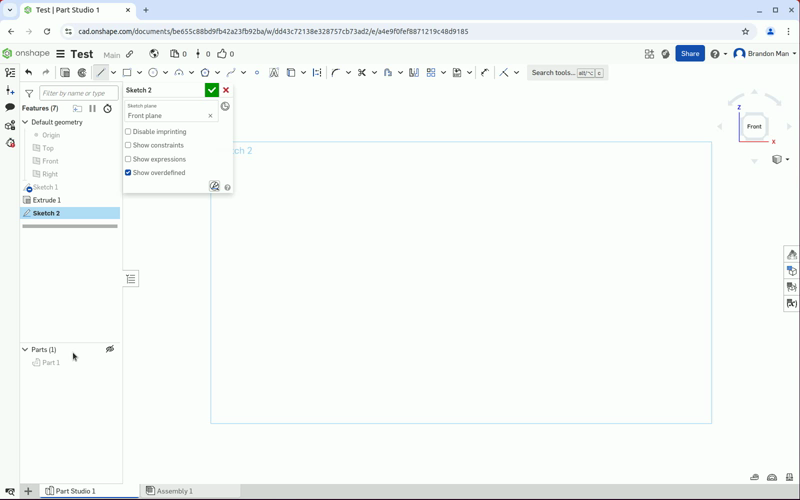
key_down(shift)
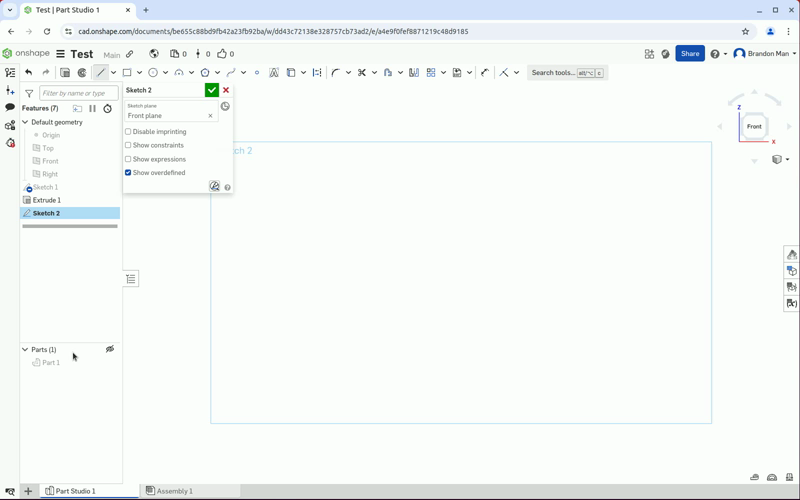
mouse_move(356, 226)
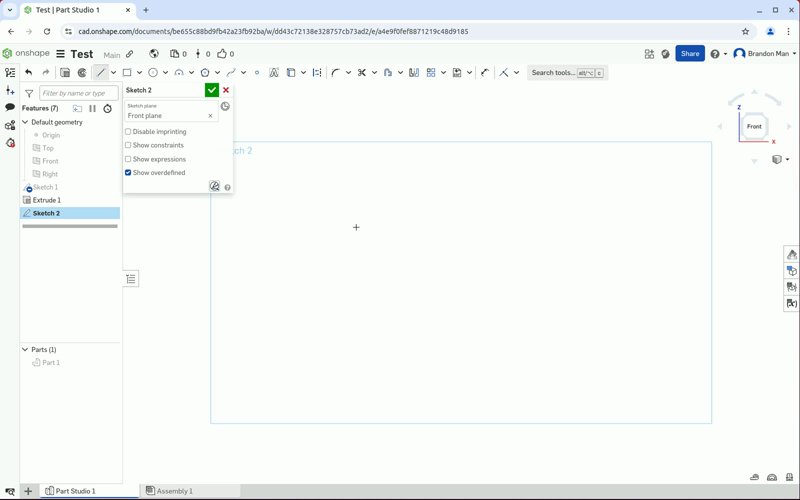
click(356, 226)
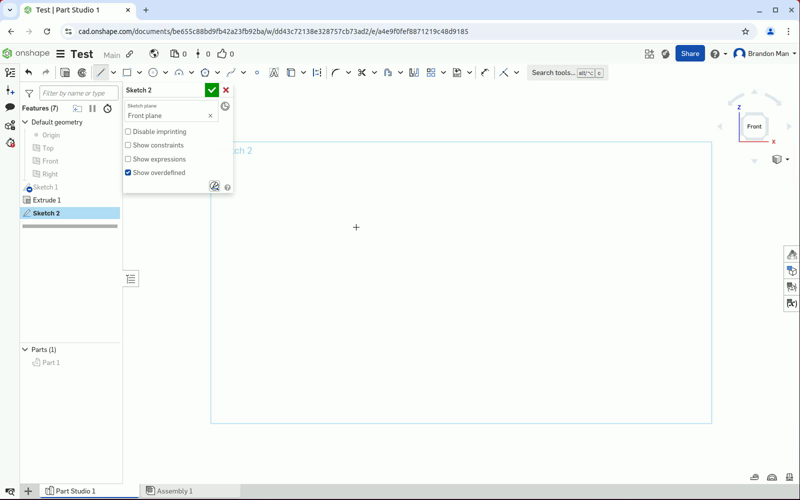
key_up(shift)
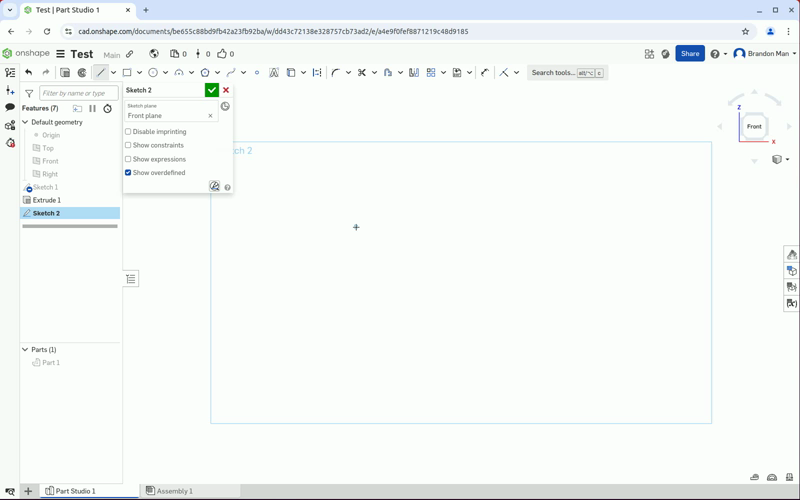
key_down(shift)
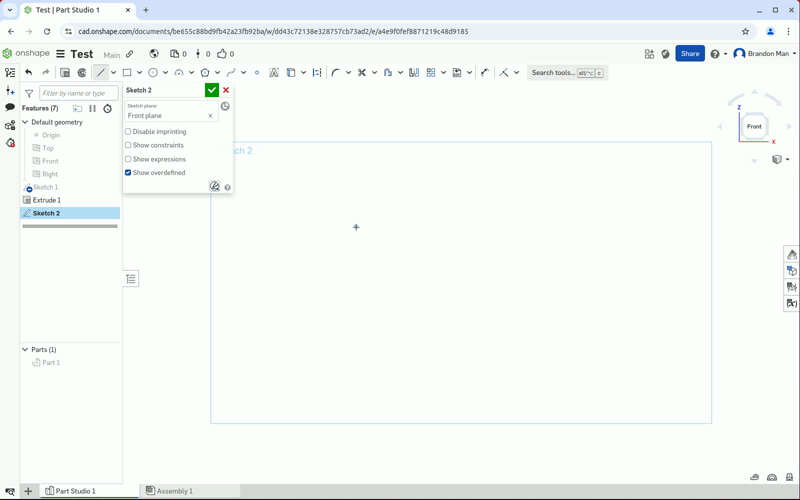
mouse_move(543, 226)
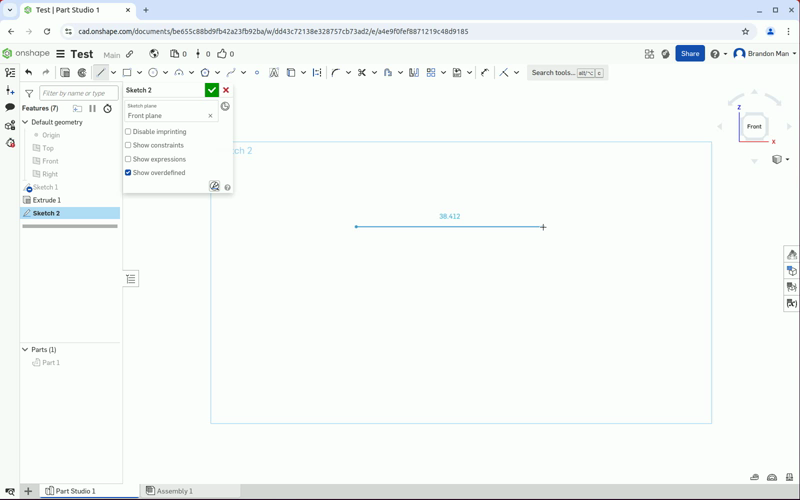
click(543, 226)
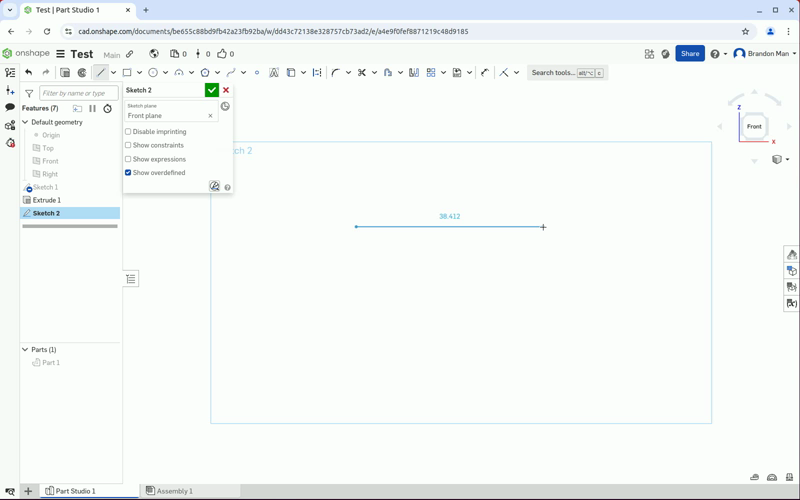
key_up(shift)
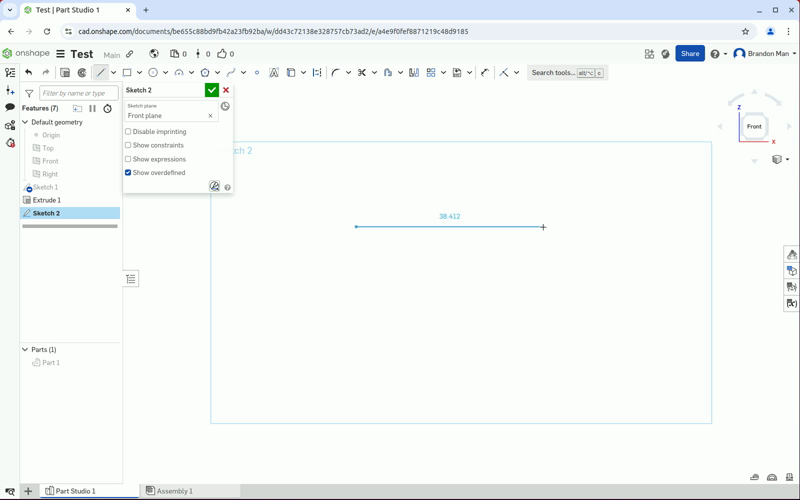
key_down(shift)
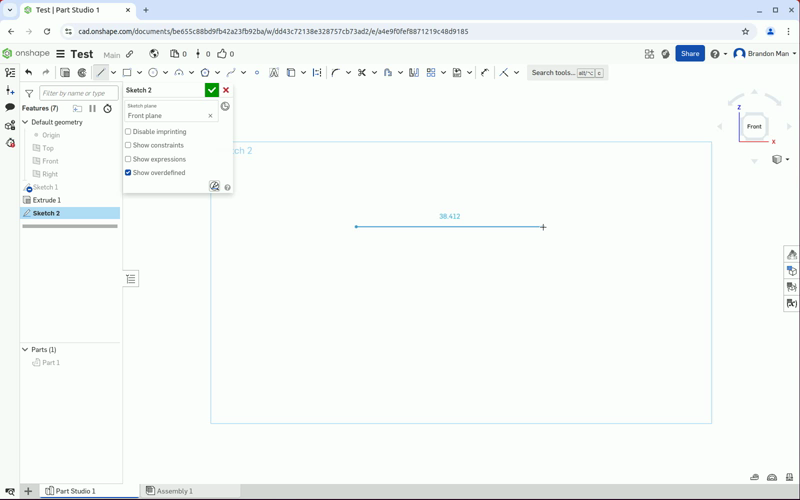
mouse_move(573, 226)
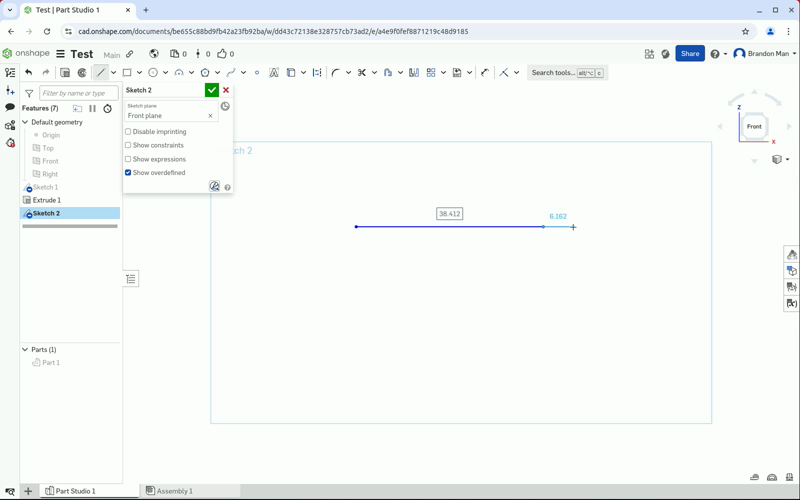
mouse_move(543, 171)
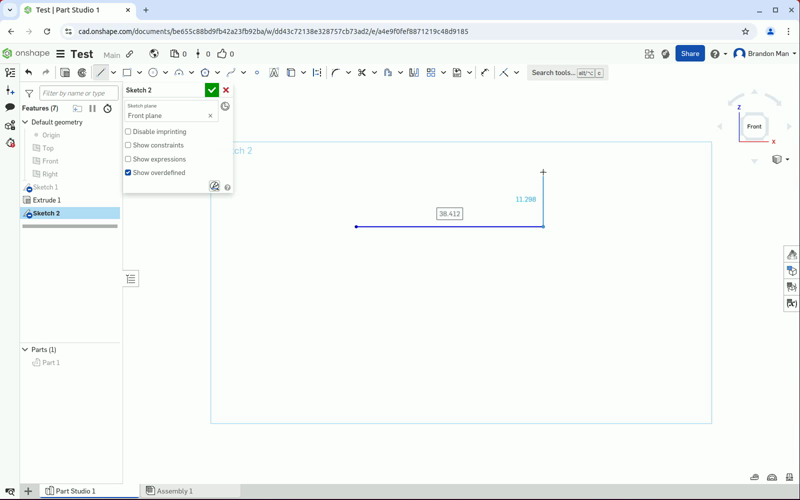
click(543, 171)
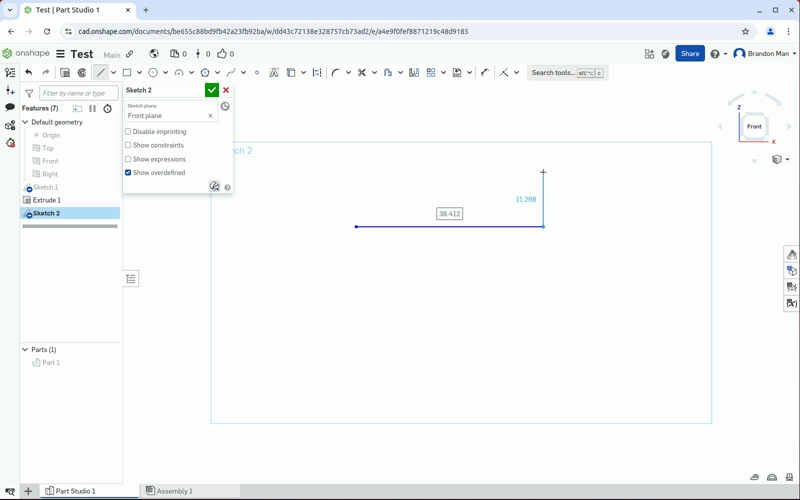
key_up(shift)
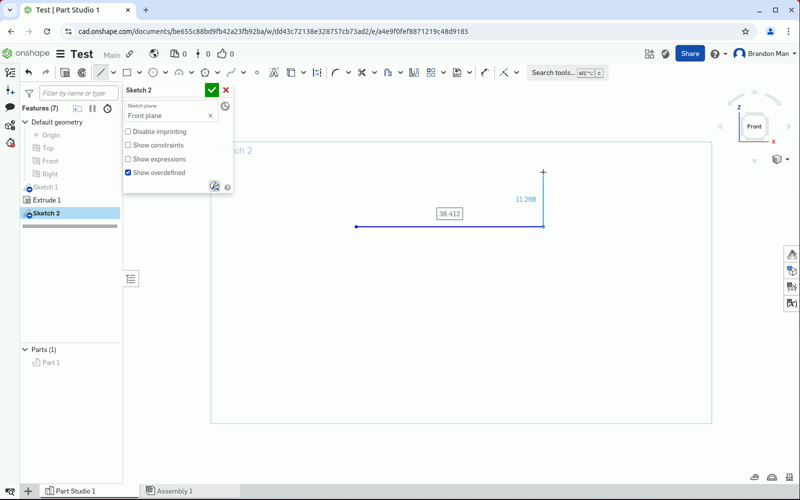
key_down(shift)
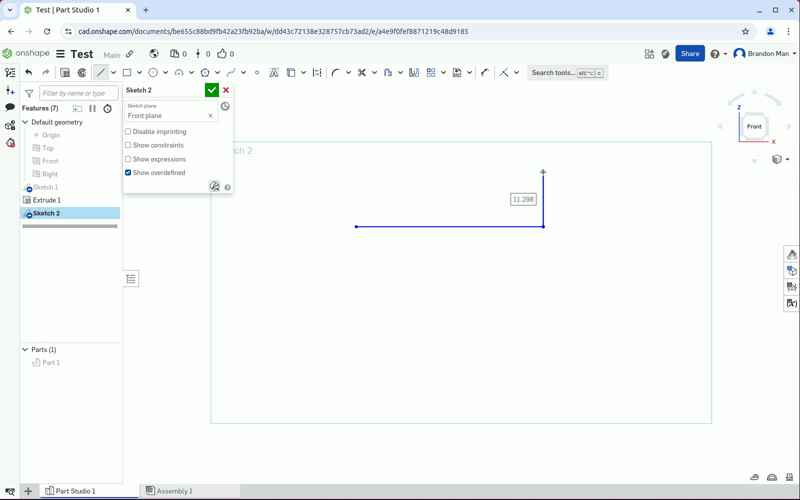
mouse_move(364, 171)
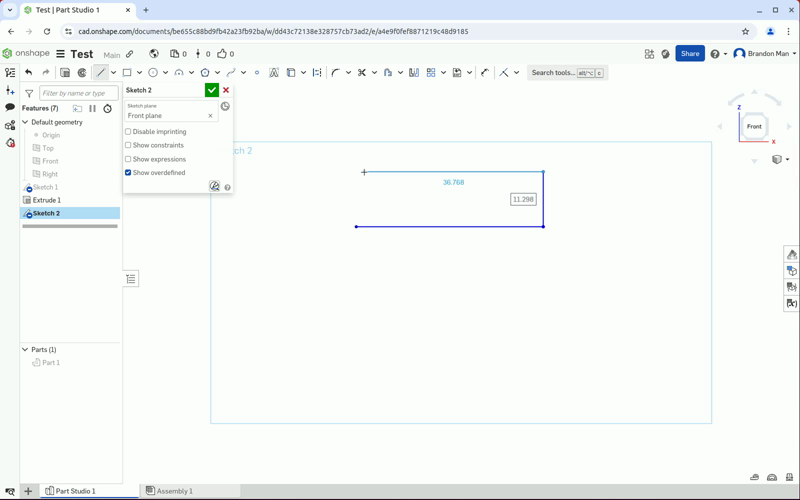
click(364, 171)
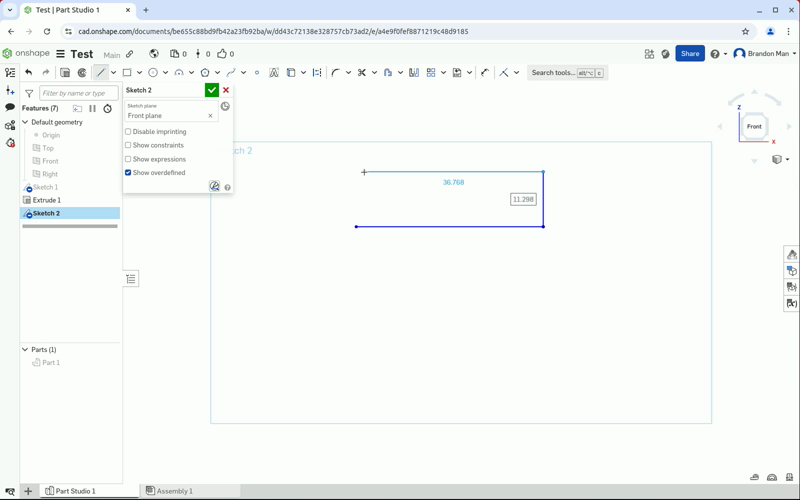
key_up(shift)
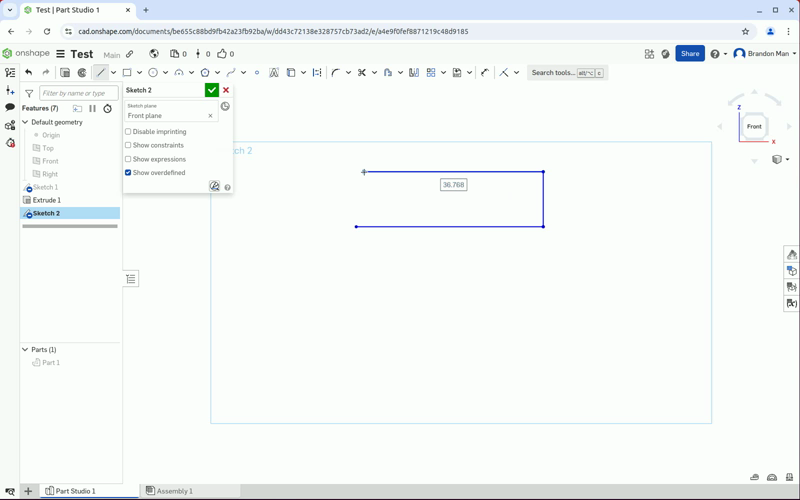
key_down(shift)
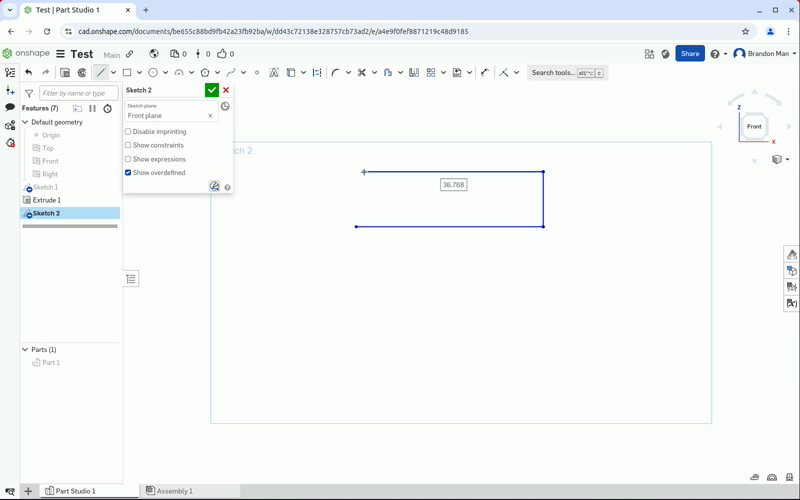
mouse_move(394, 171)
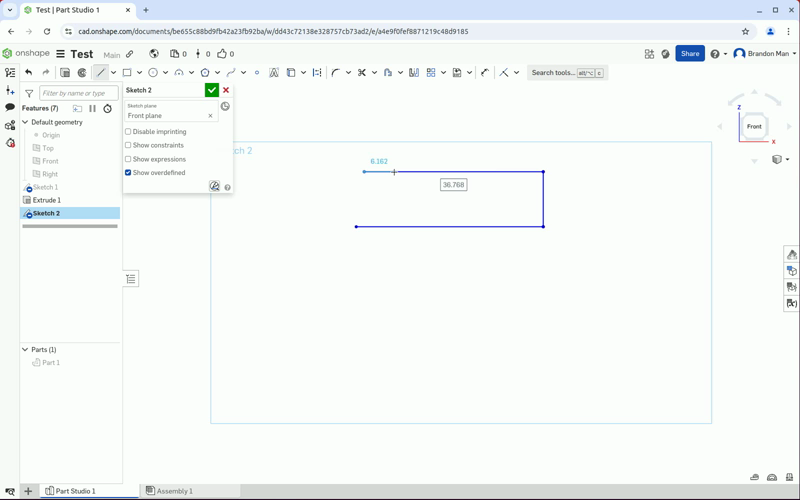
mouse_move(356, 171)
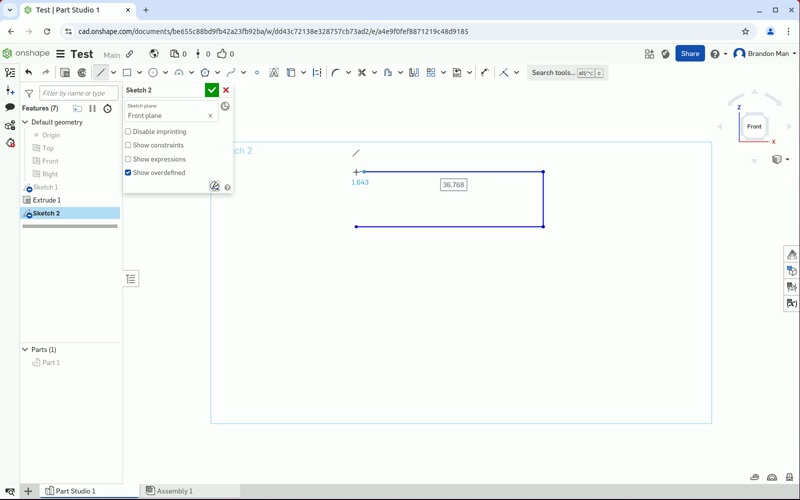
click(356, 171)
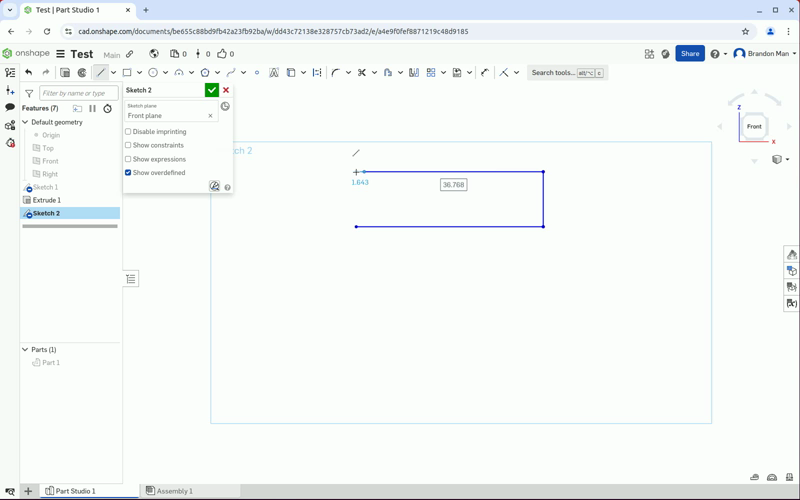
key_up(shift)
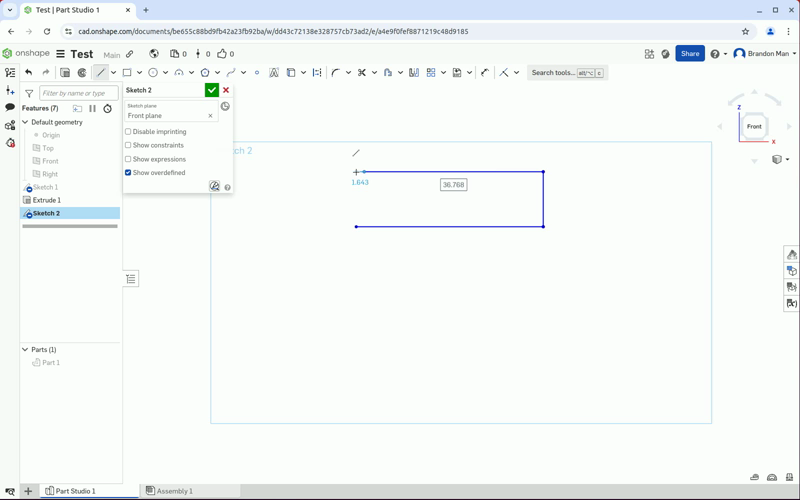
key_down(shift)
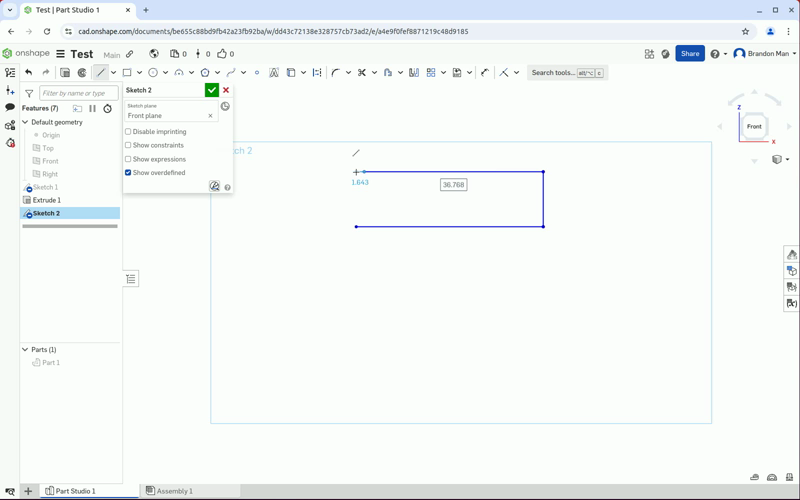
mouse_move(386, 171)
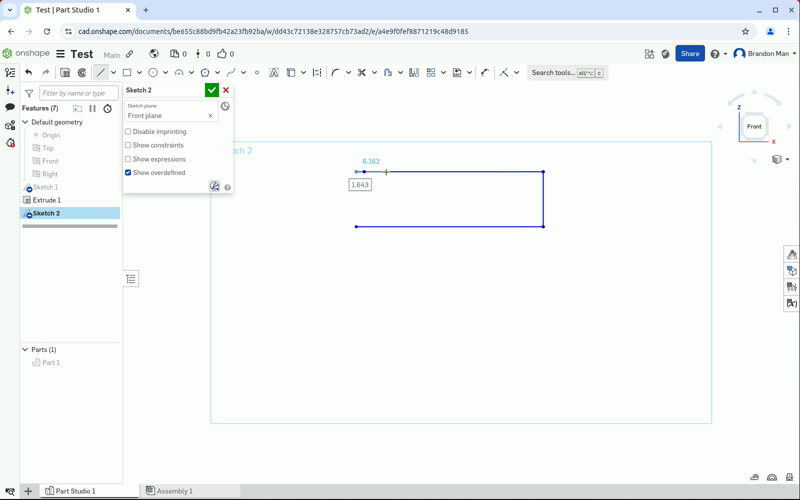
mouse_move(356, 189)
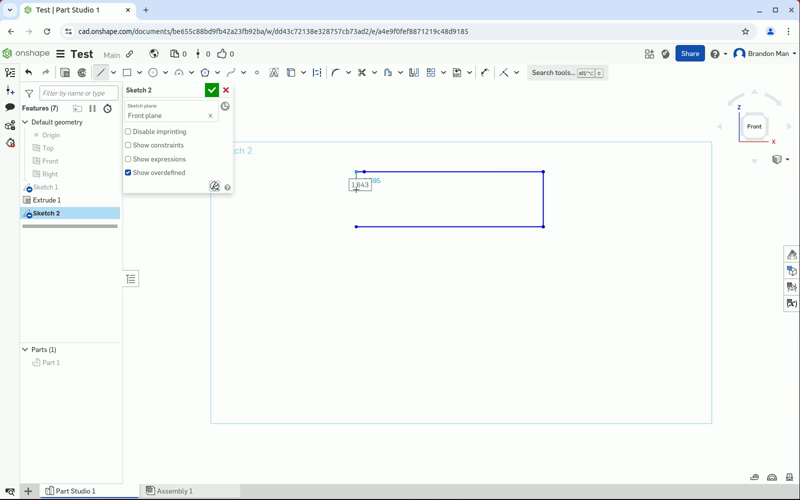
click(356, 189)
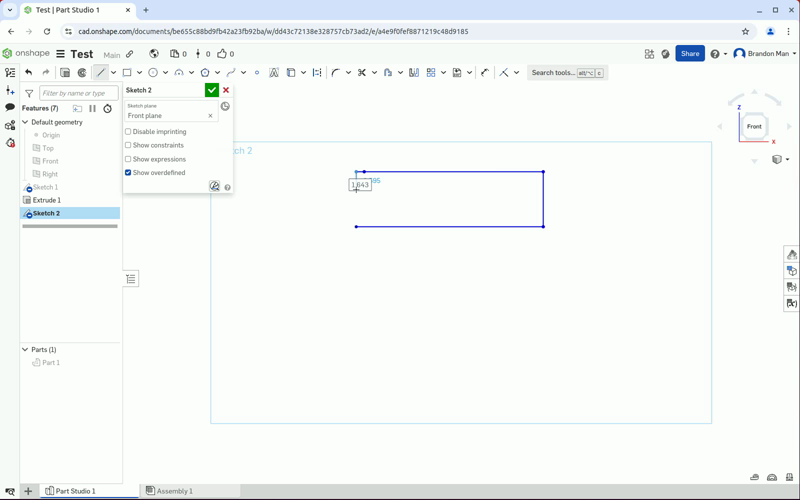
key_up(shift)
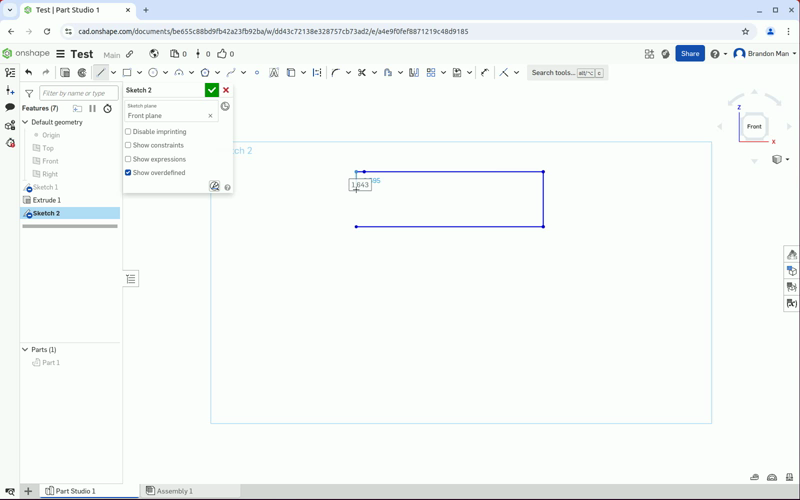
mouse_move(386, 189)
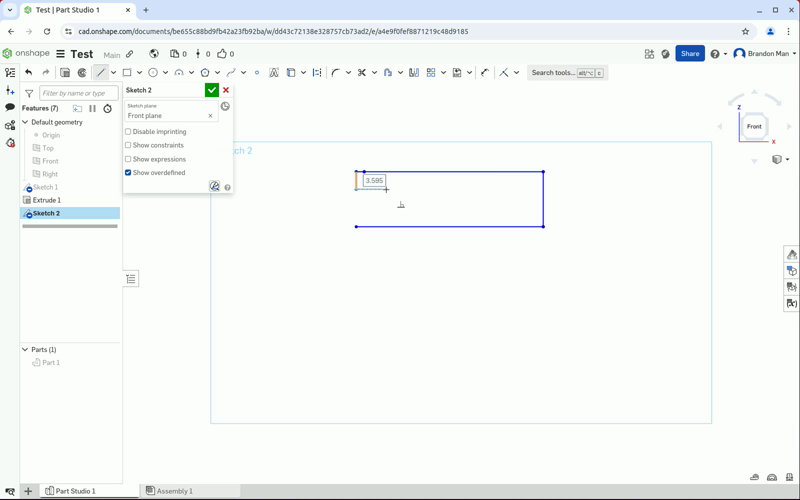
key_down(shift)
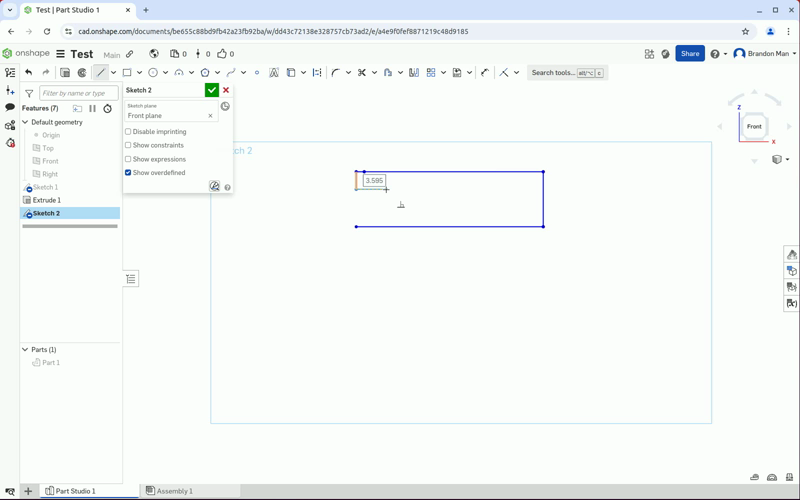
mouse_move(356, 226)
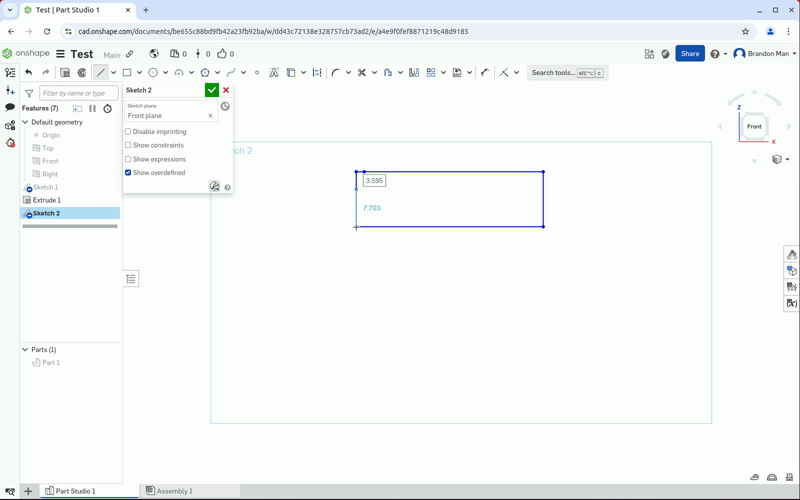
key_up(shift)
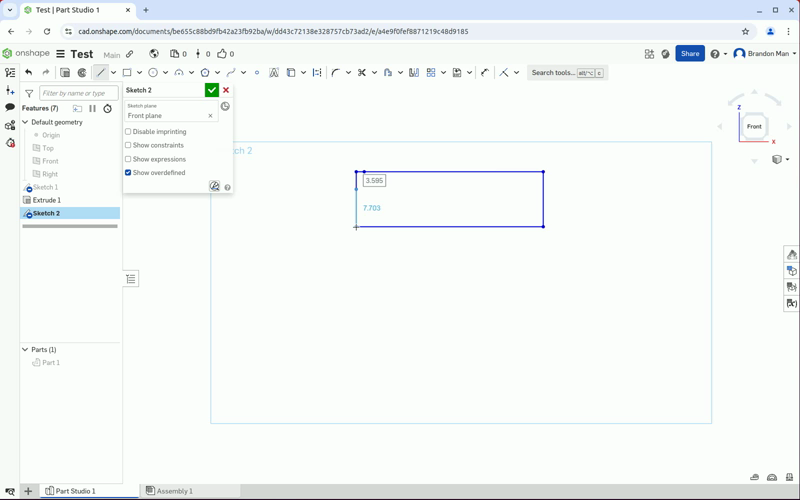
click(356, 226)
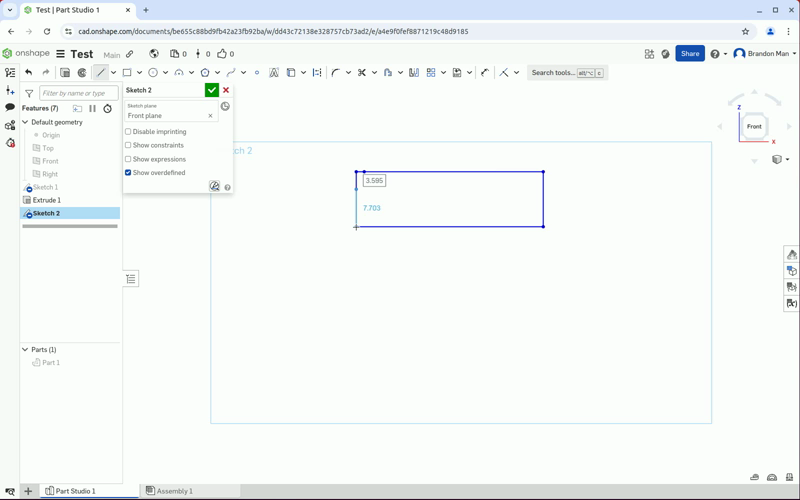
key(esc)
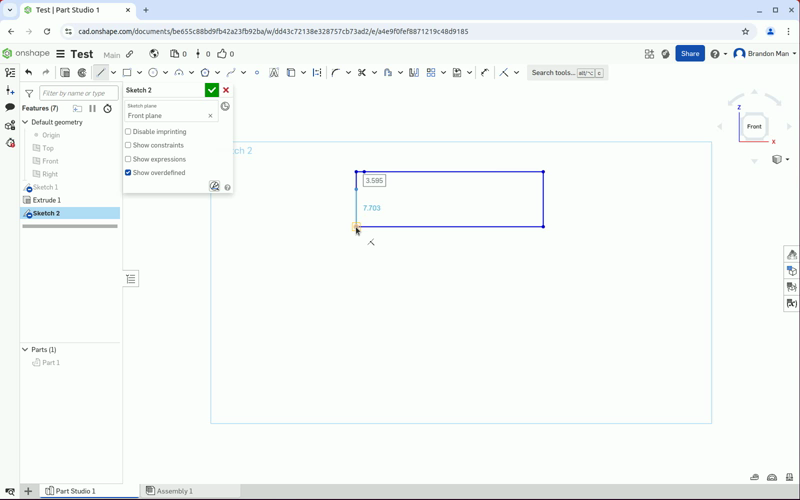
key(c)
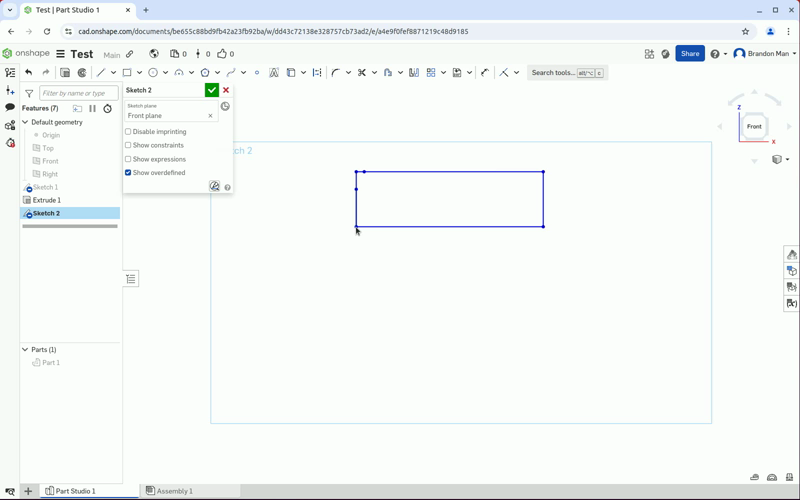
key_down(shift)
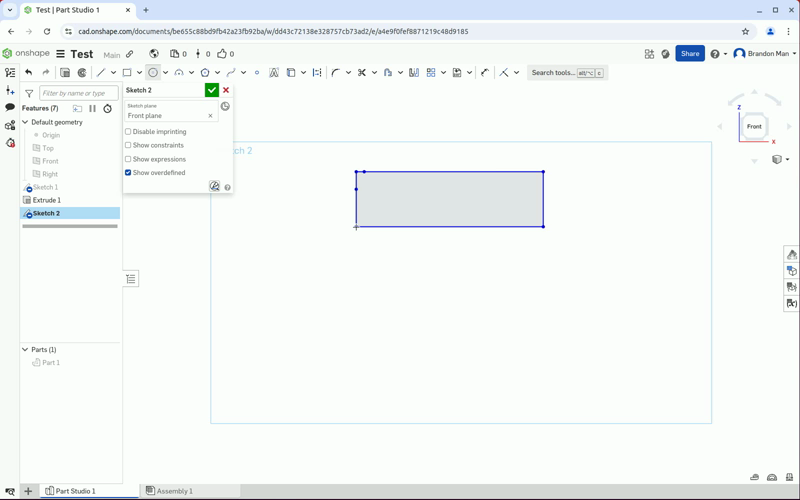
mouse_move(364, 189)
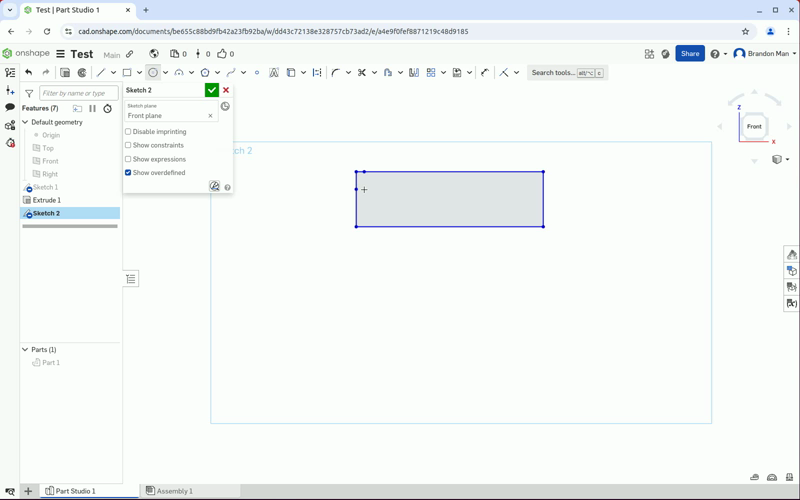
click(364, 189)
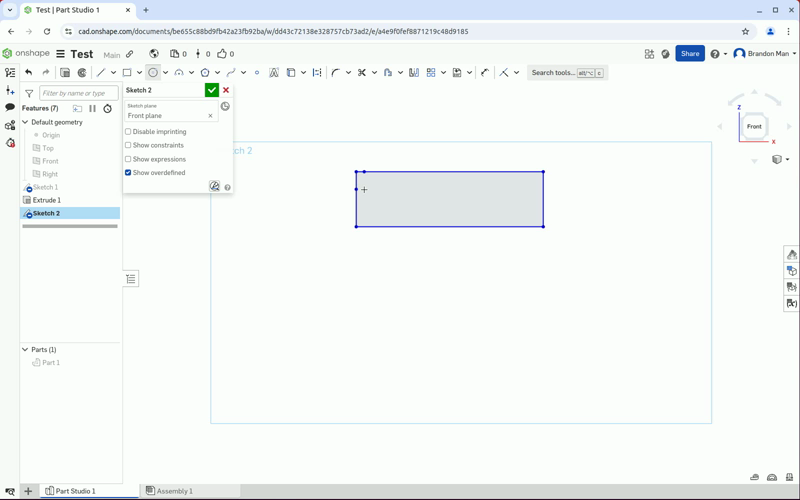
key_up(shift)
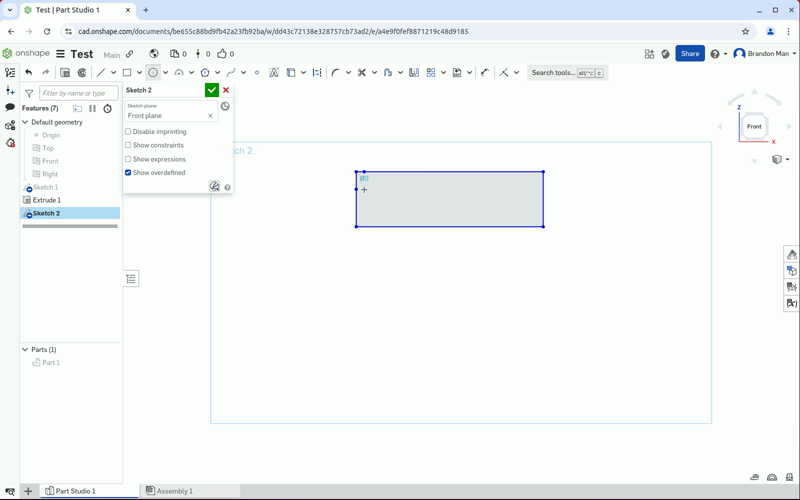
mouse_move(370, 189)
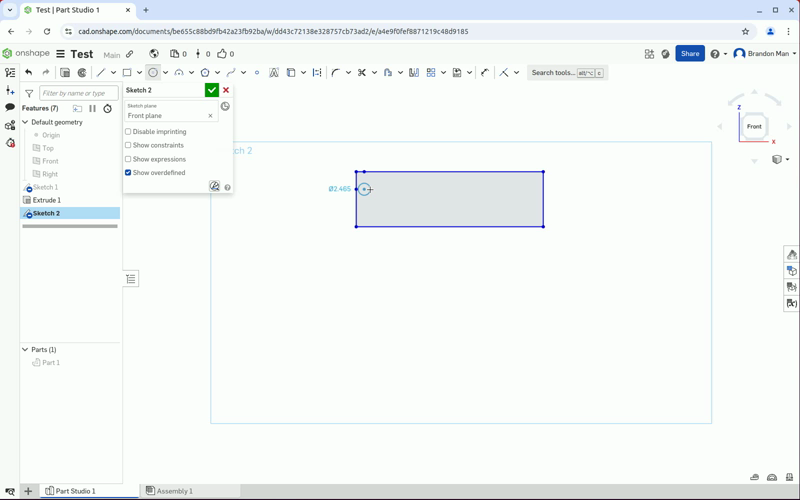
click(370, 189)
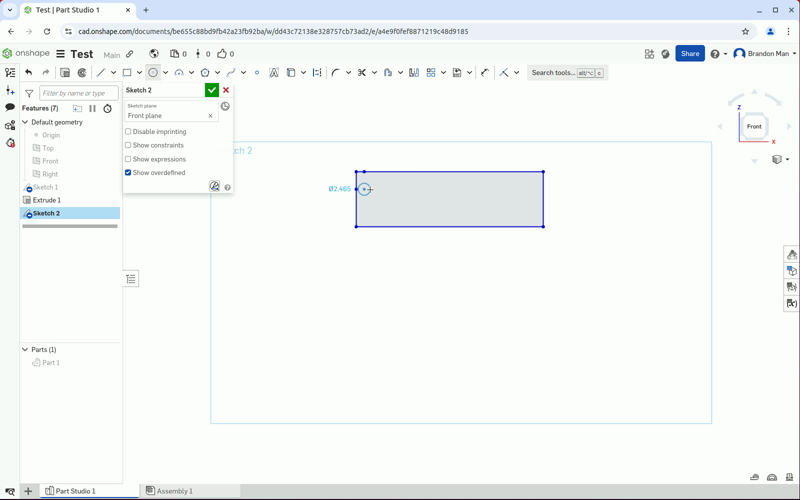
key(esc)
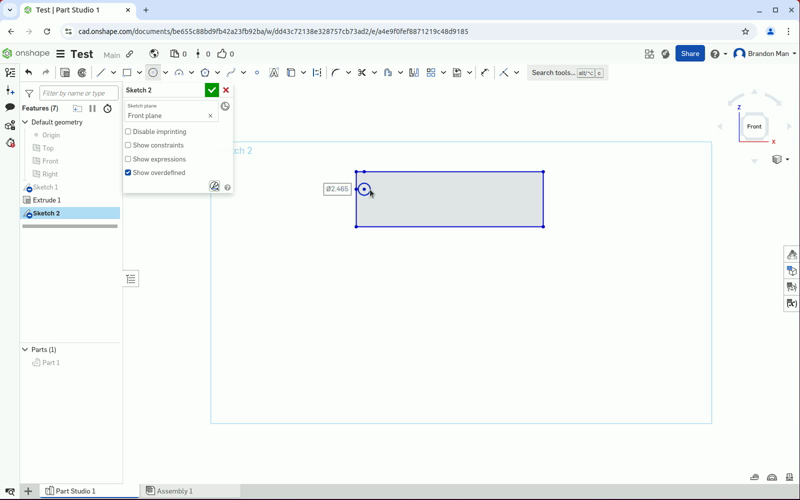
key(l)
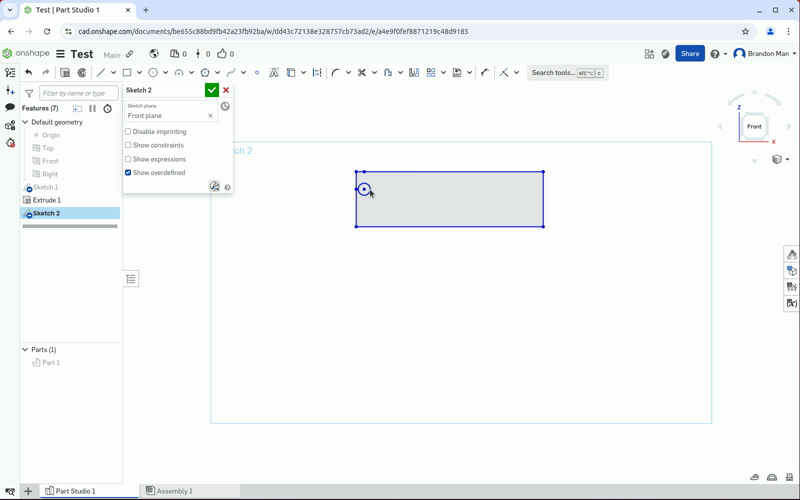
key_down(shift)
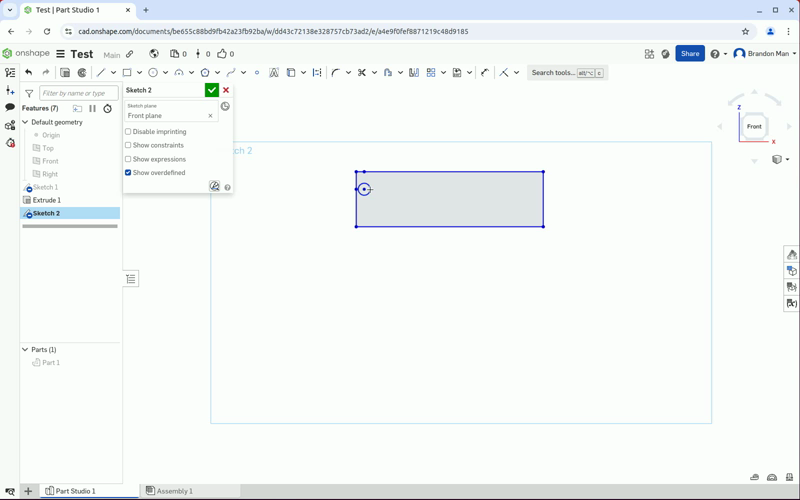
mouse_move(498, 199)
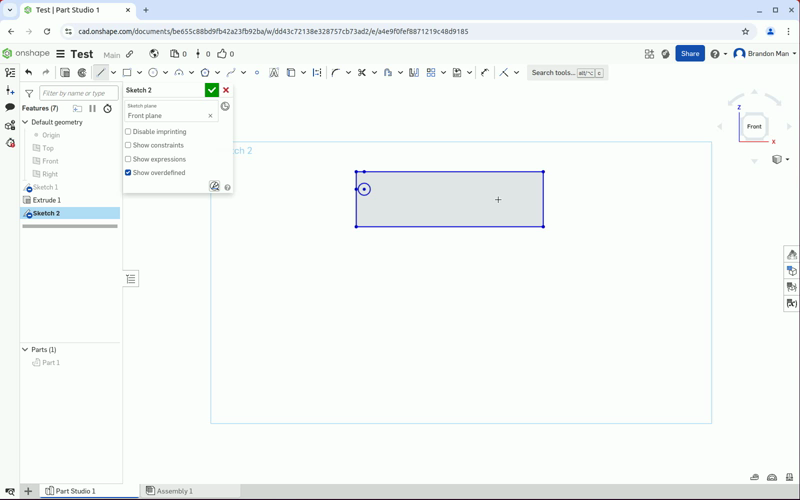
click(498, 199)
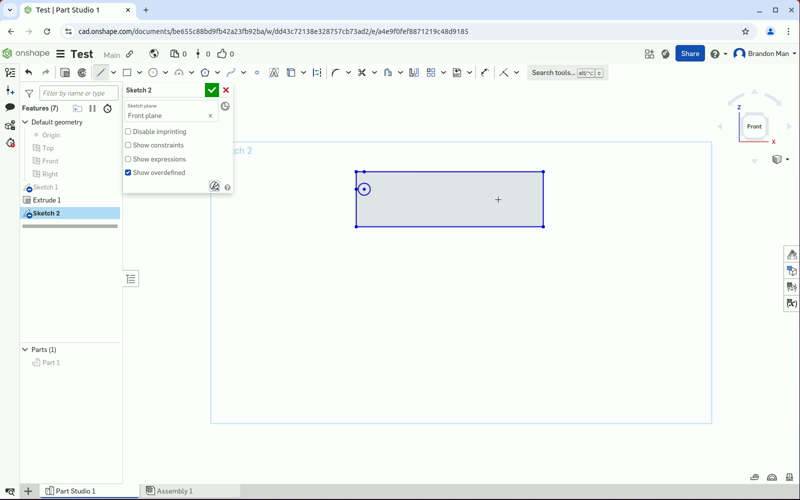
key_up(shift)
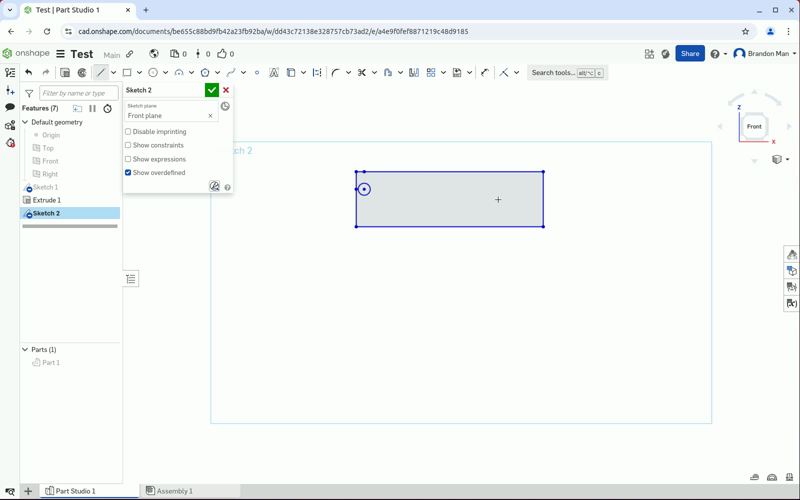
key_down(shift)
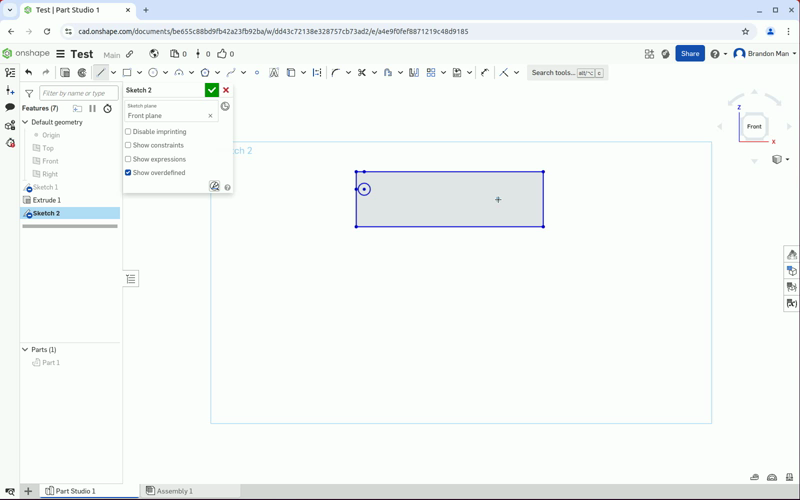
mouse_move(528, 199)
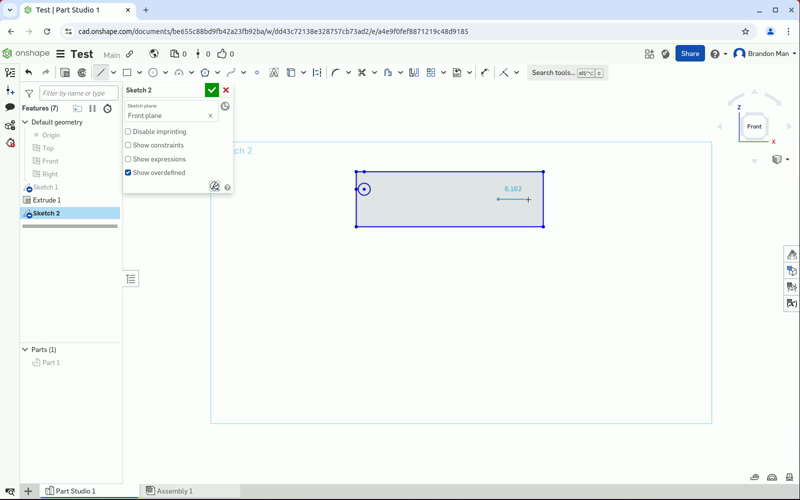
mouse_move(519, 199)
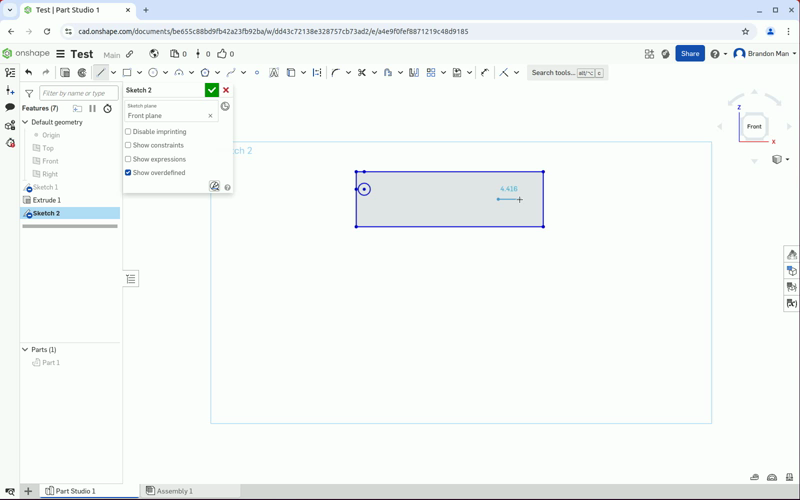
click(519, 199)
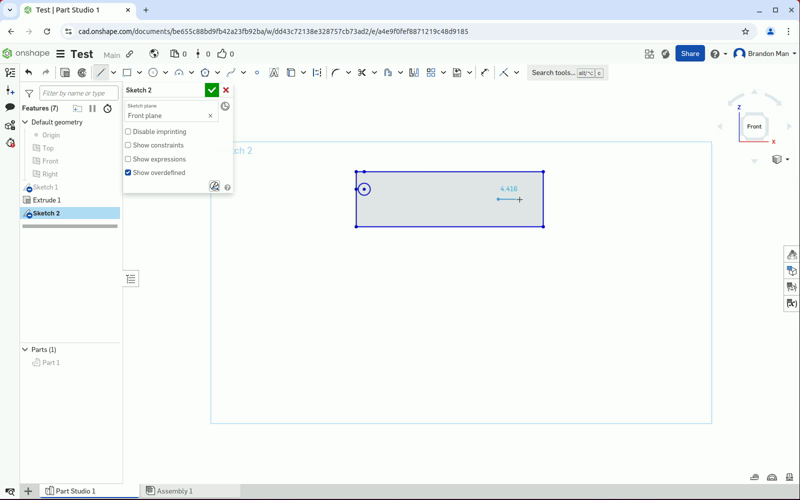
key_up(shift)
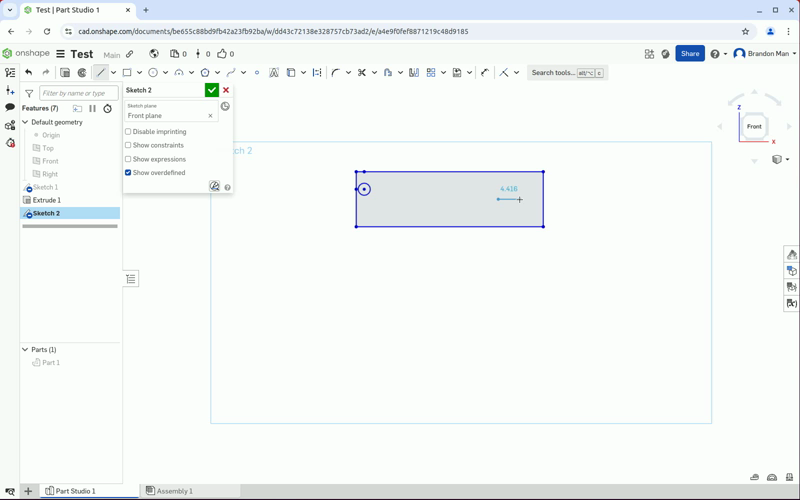
key_down(shift)
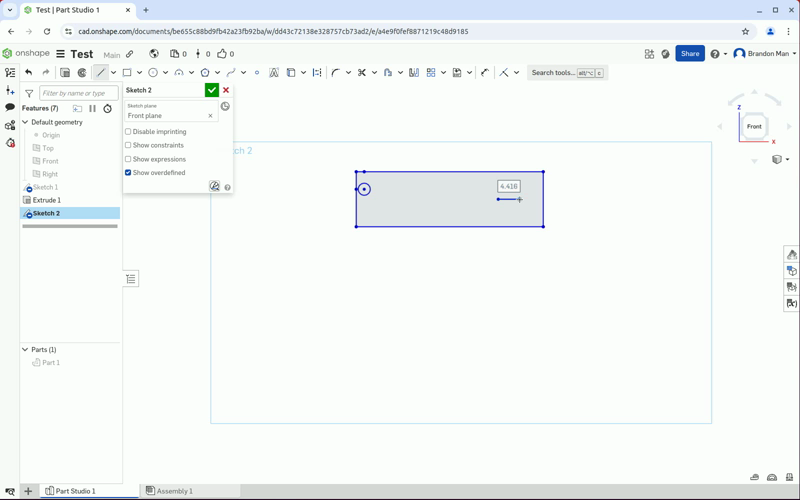
mouse_move(549, 199)
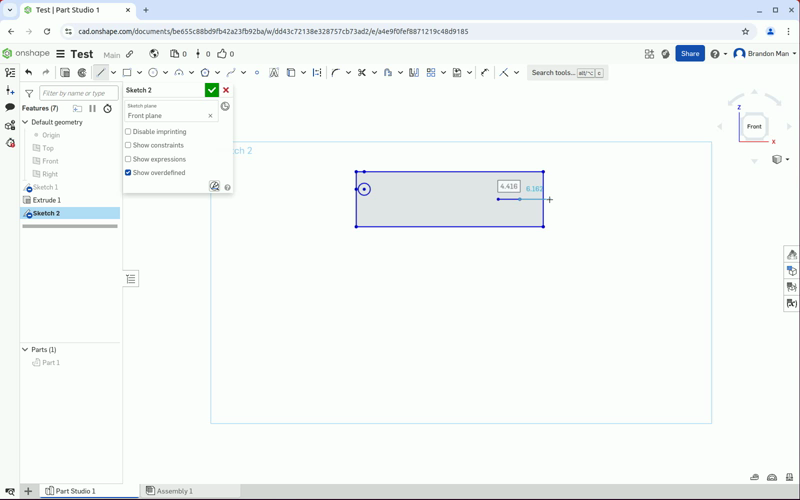
mouse_move(519, 185)
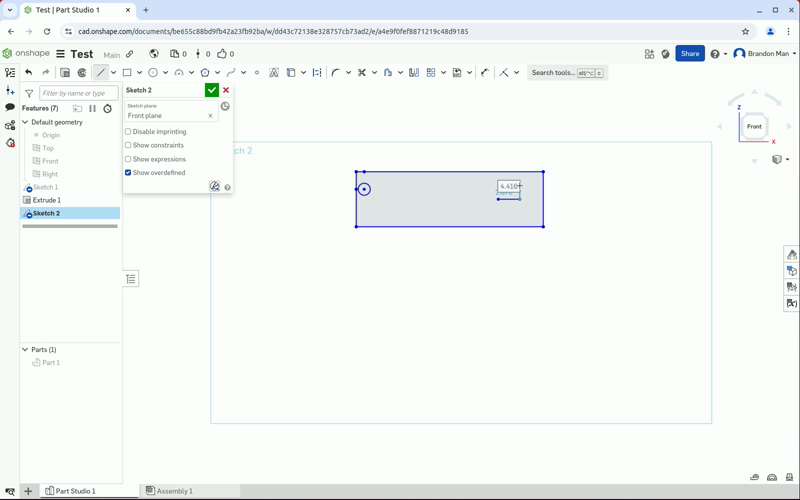
click(519, 185)
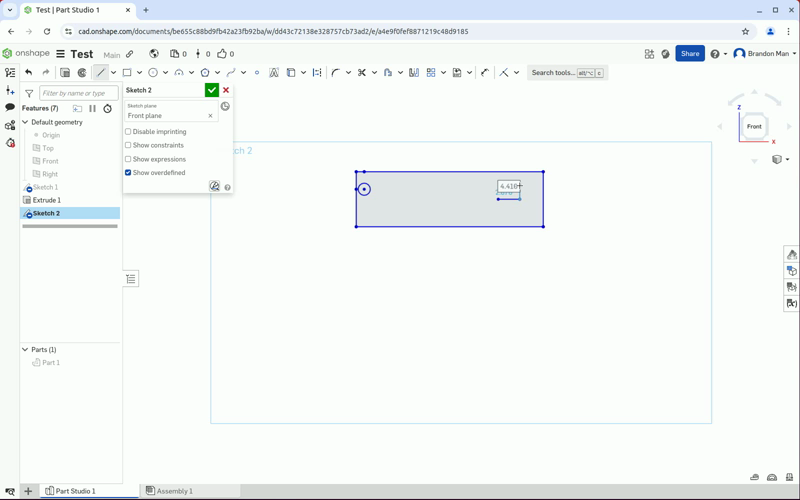
key_up(shift)
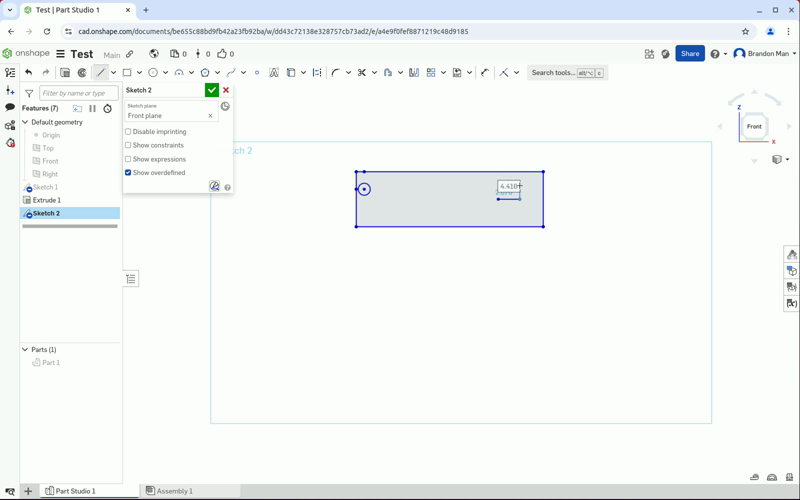
key_down(shift)
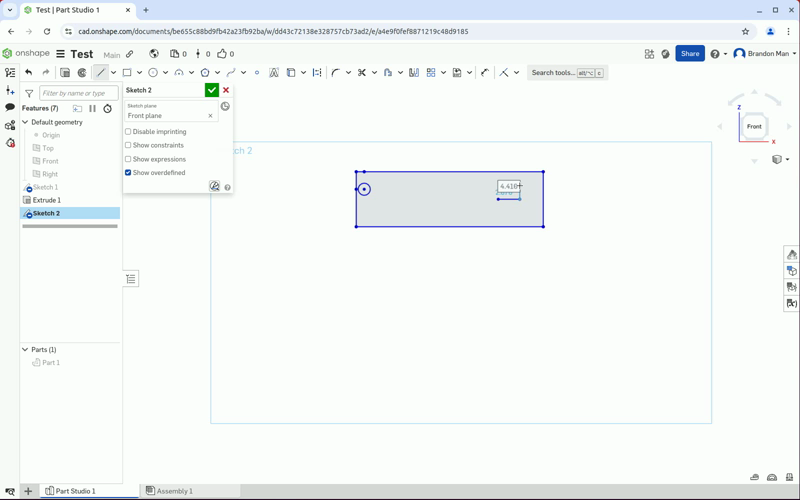
mouse_move(549, 185)
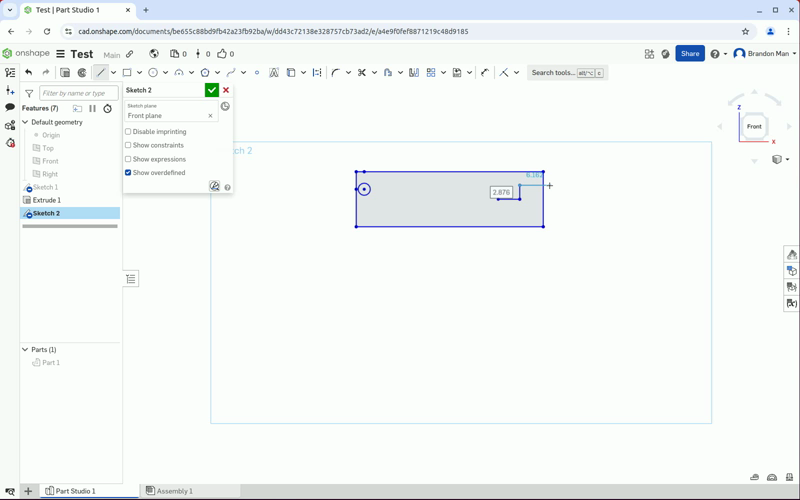
mouse_move(498, 185)
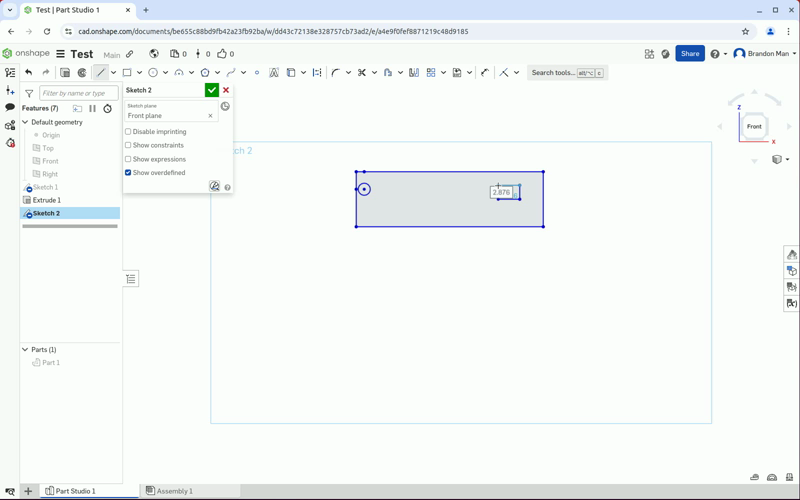
click(498, 185)
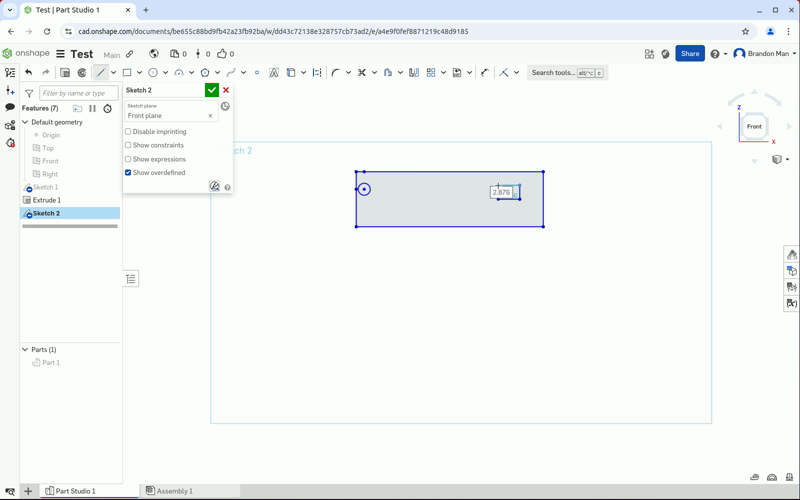
key_up(shift)
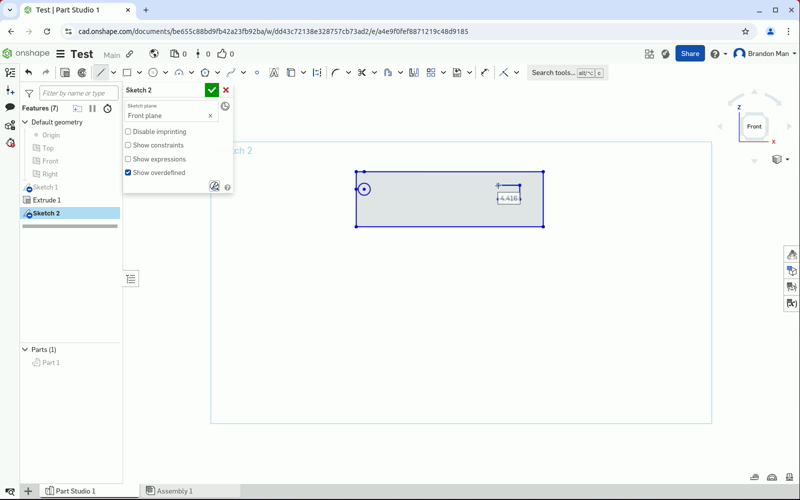
mouse_move(528, 185)
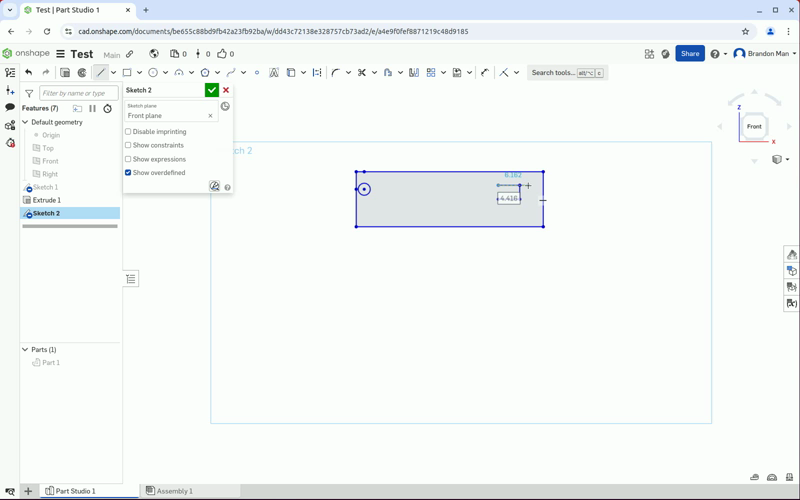
key_down(shift)
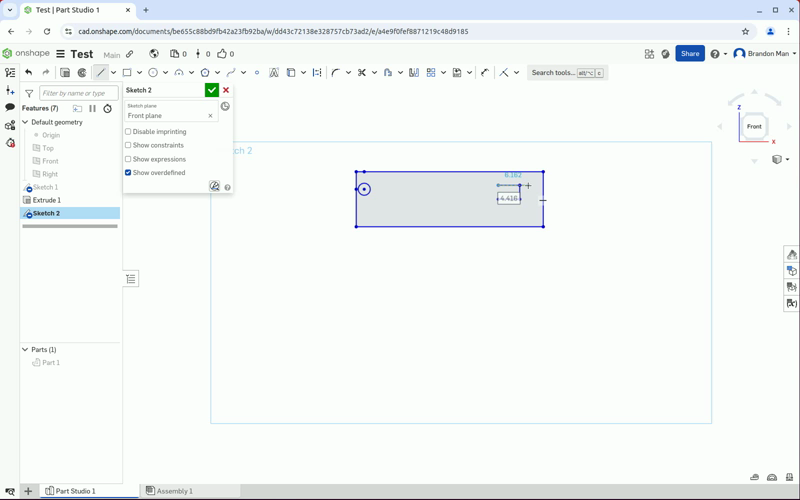
mouse_move(498, 199)
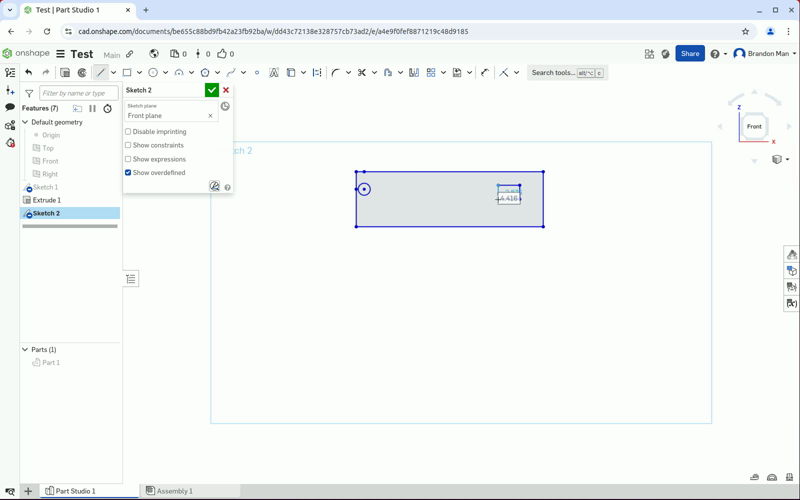
key_up(shift)
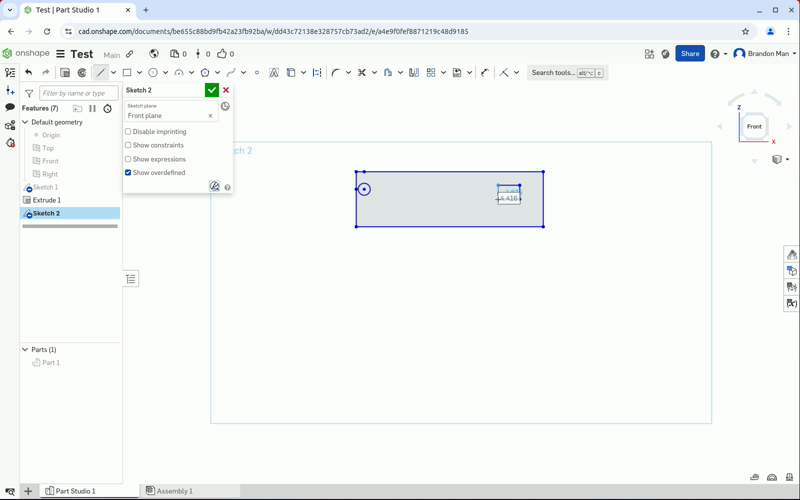
click(498, 199)
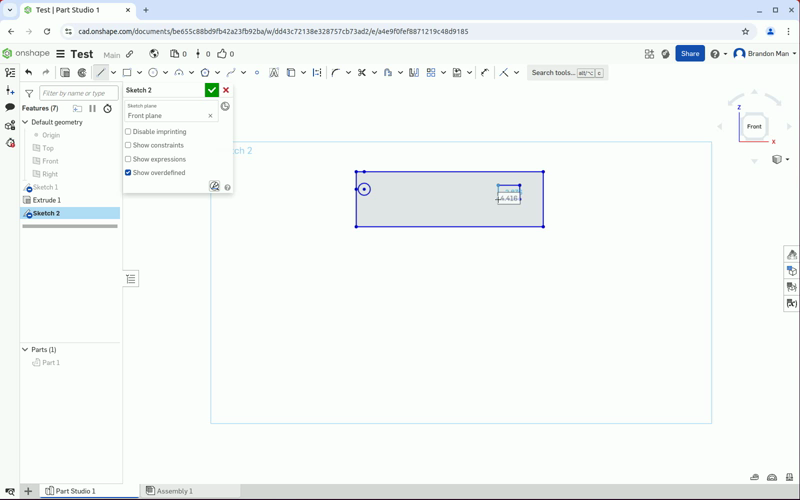
key(esc)
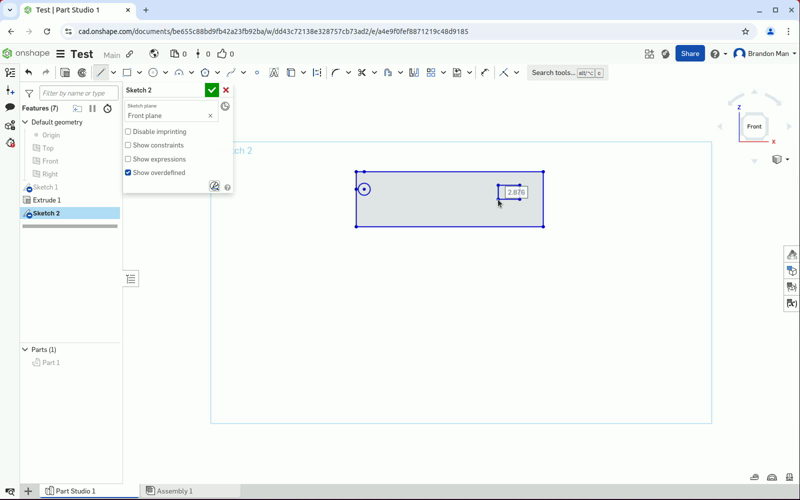
key(c)
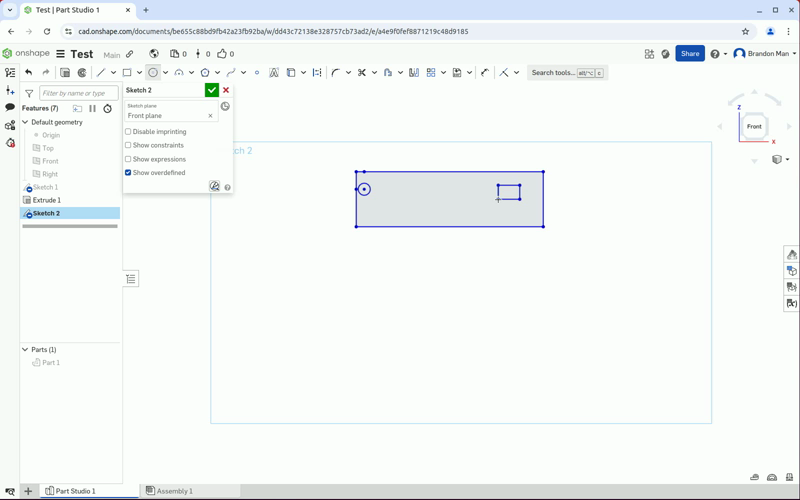
key_down(shift)
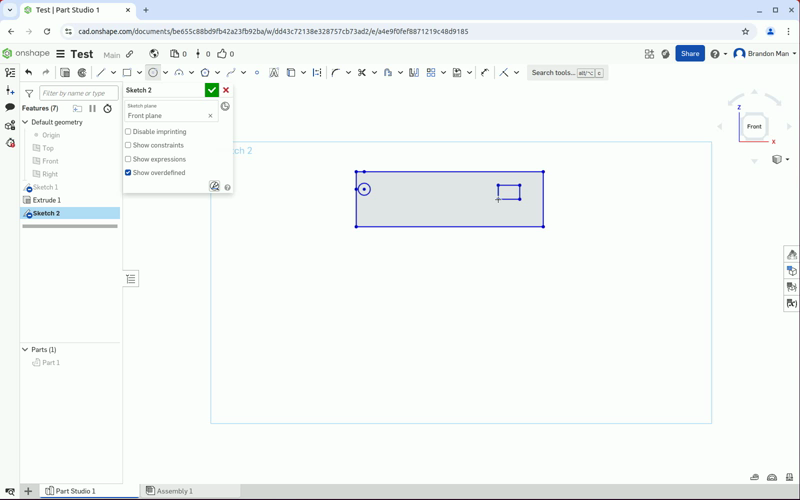
mouse_move(535, 189)
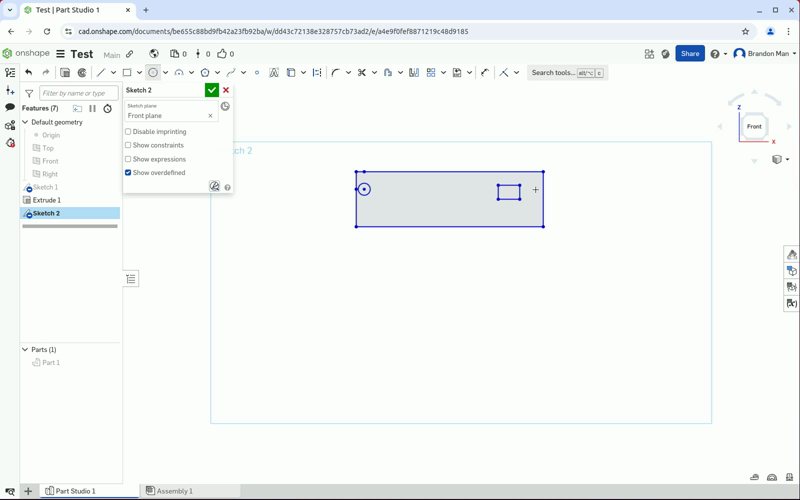
click(535, 189)
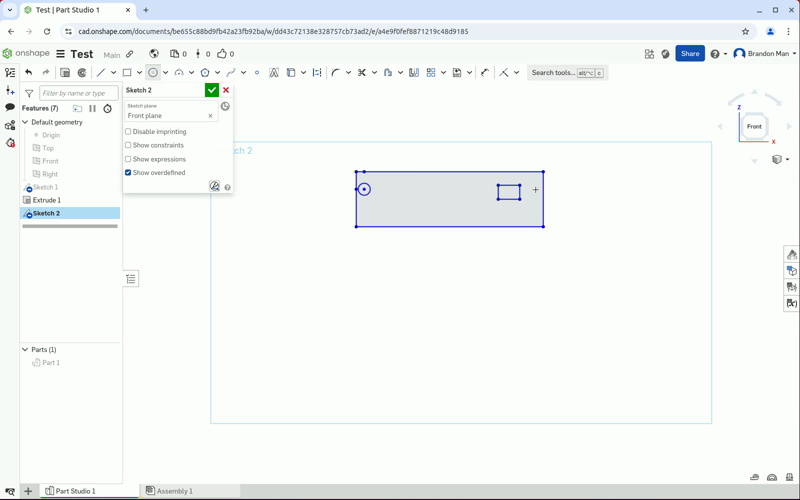
key_up(shift)
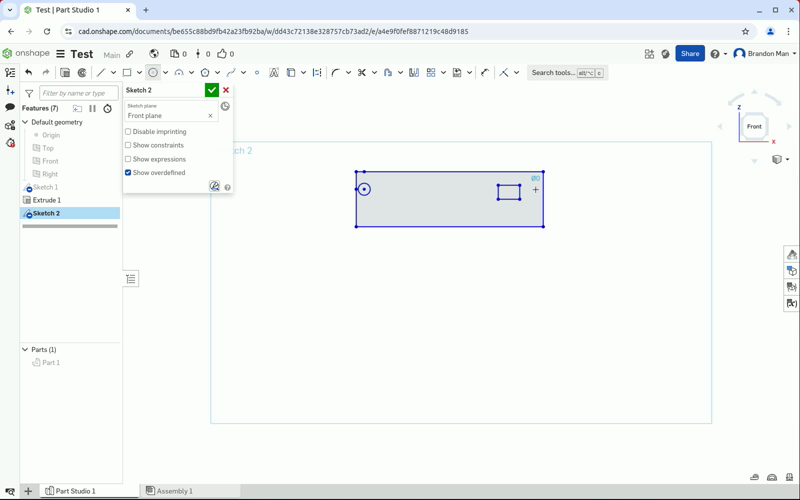
mouse_move(541, 189)
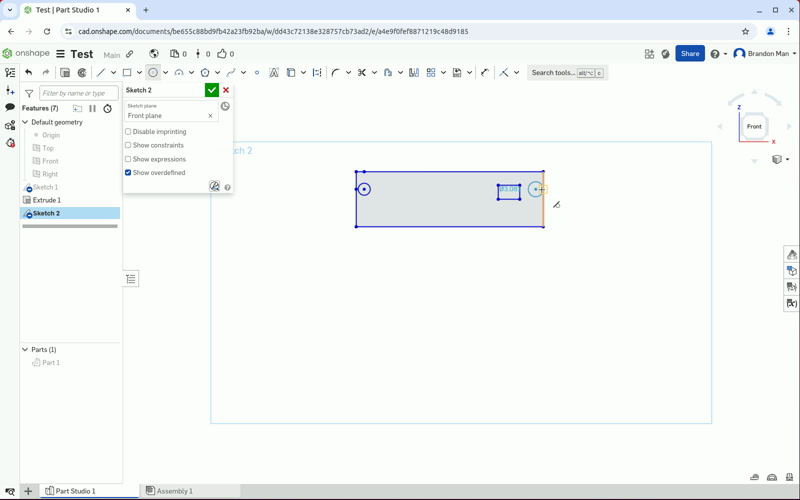
click(541, 189)
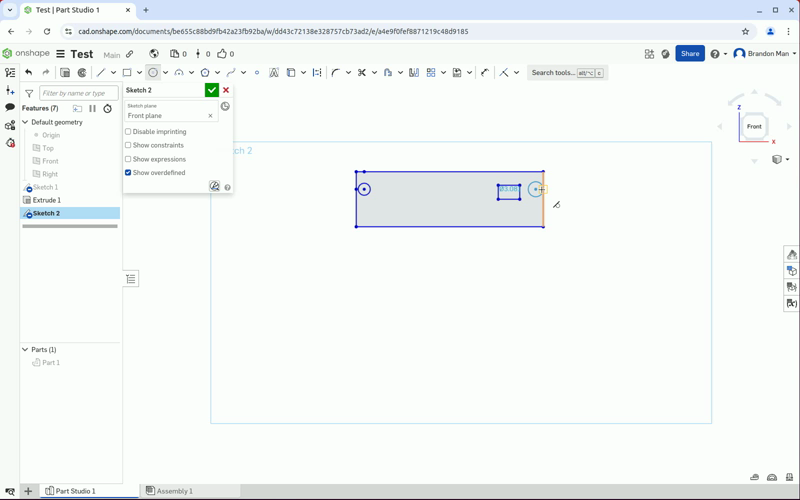
key(esc)
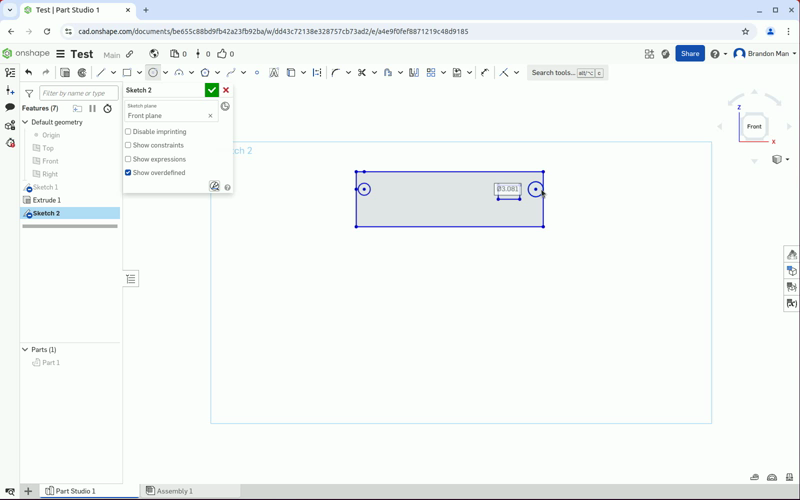
mouse_move(400, 210)
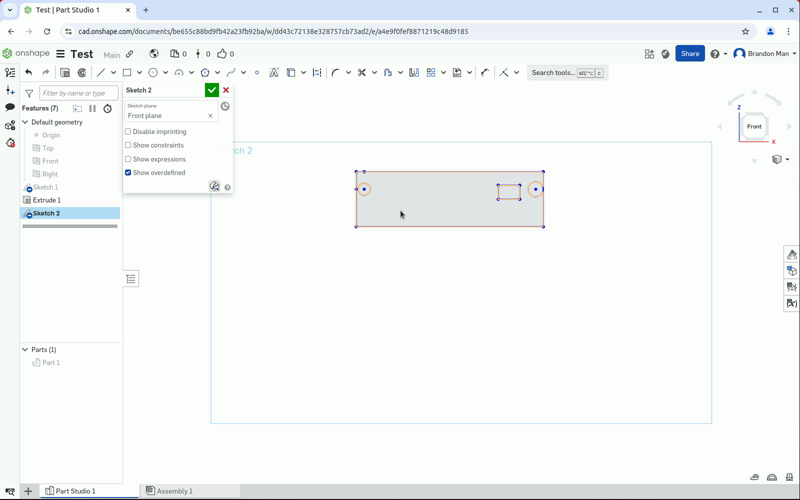
click(400, 210)
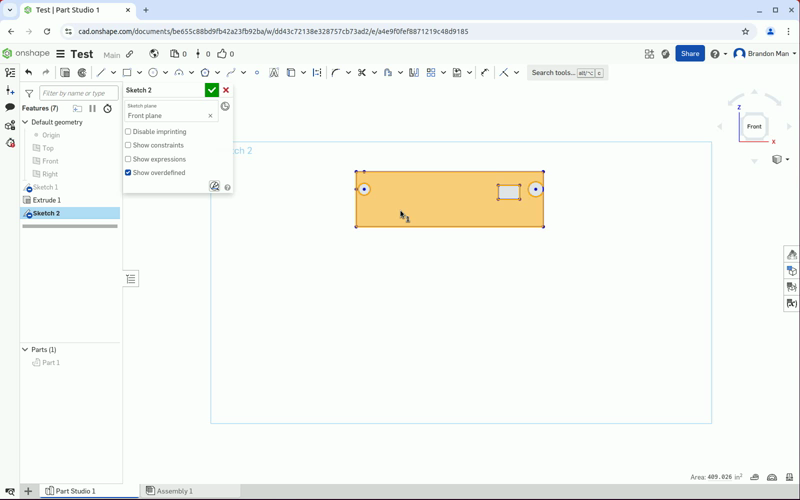
mouse_move(73, 352)
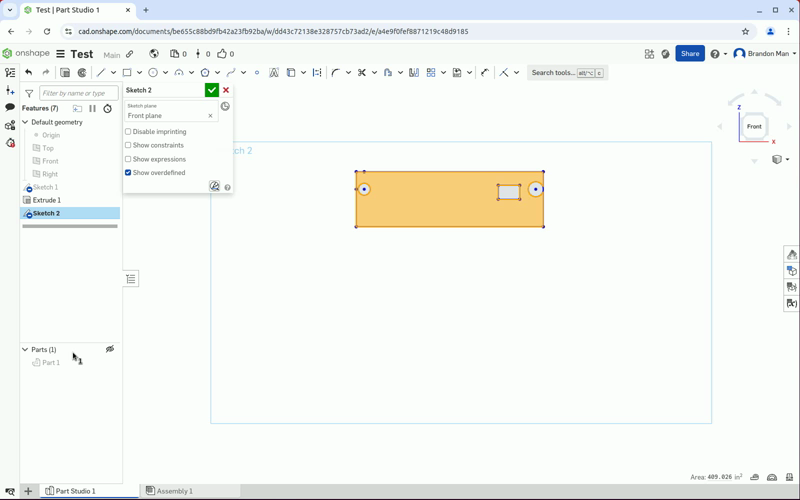
key(shift+y)
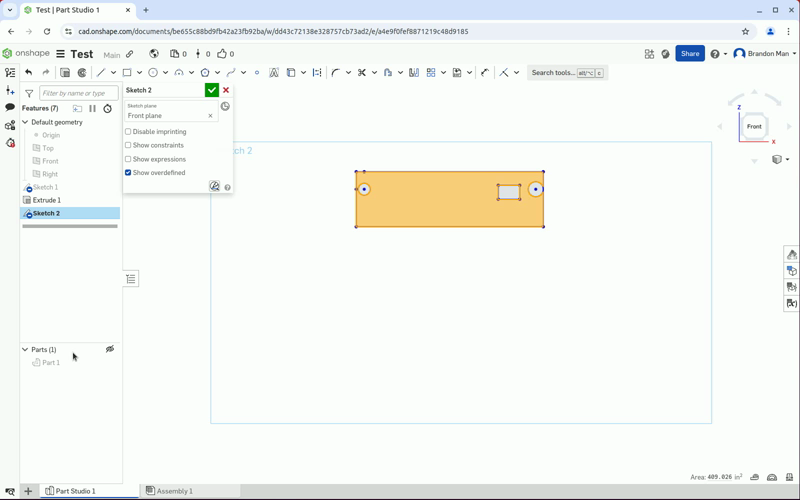
key(shift+e)
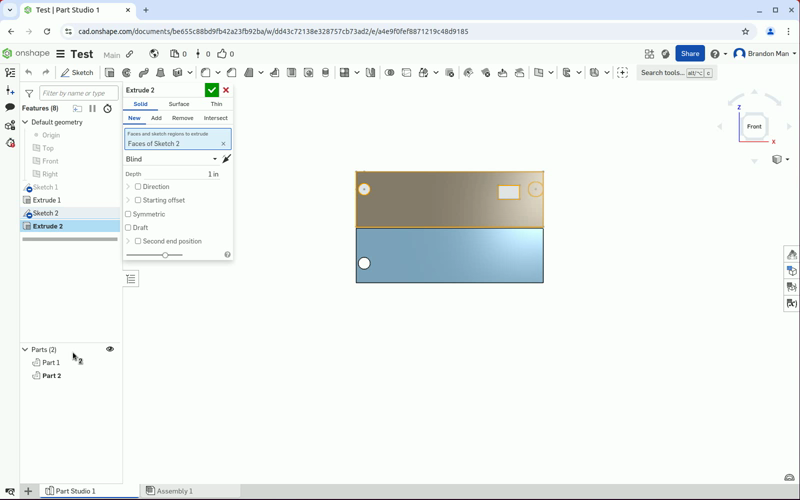
mouse_move(143, 106)
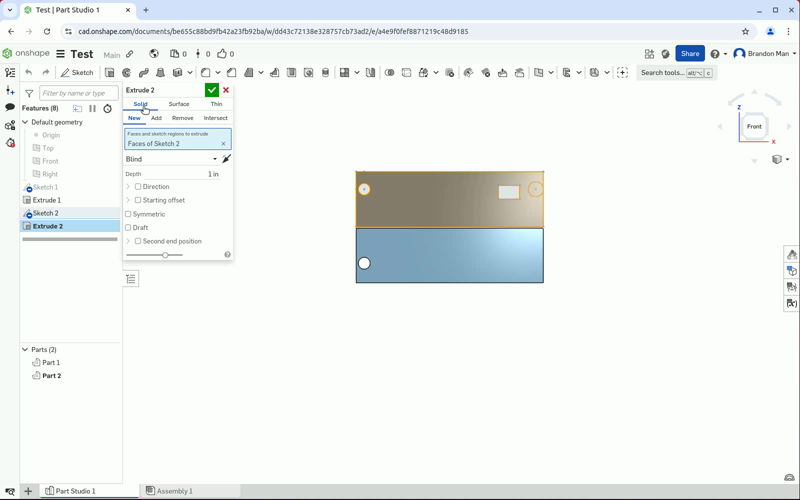
click(143, 106)
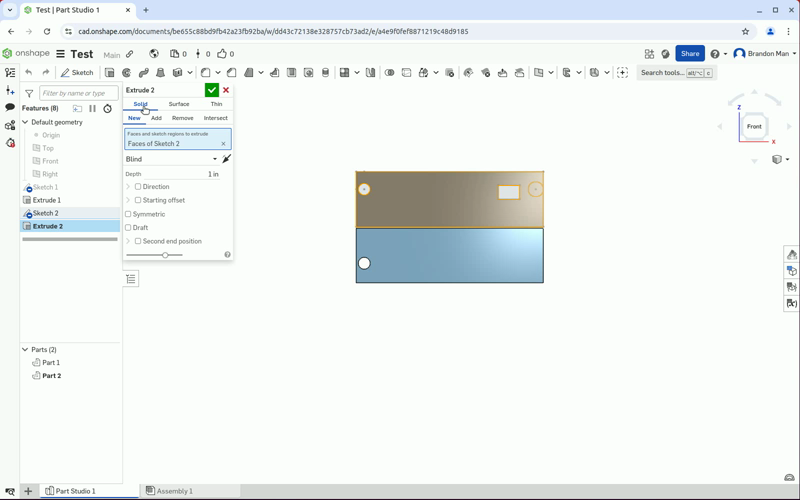
mouse_move(137, 120)
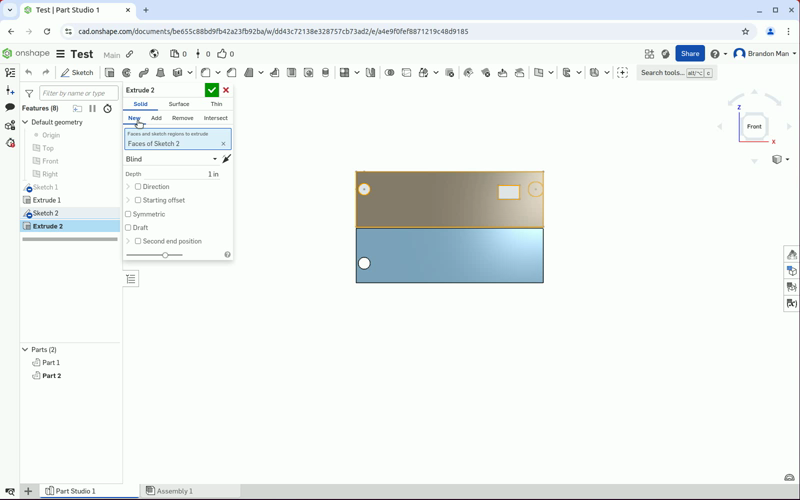
click(137, 120)
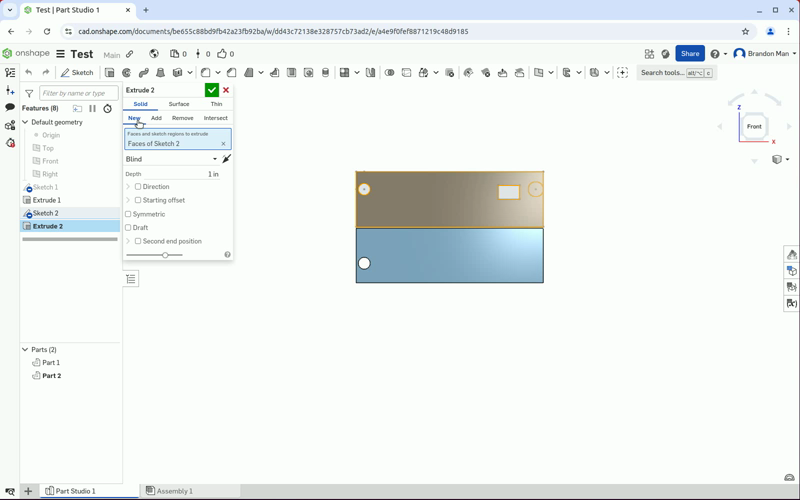
key(tab, 4)
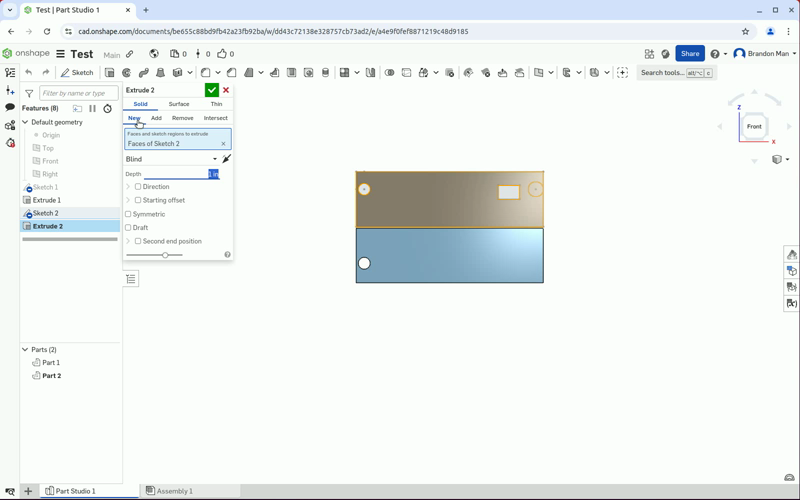
text(3.129)
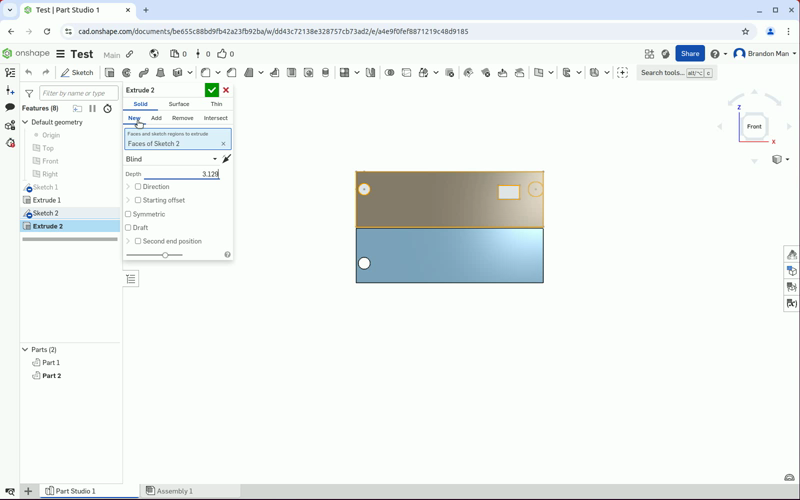
key(enter)
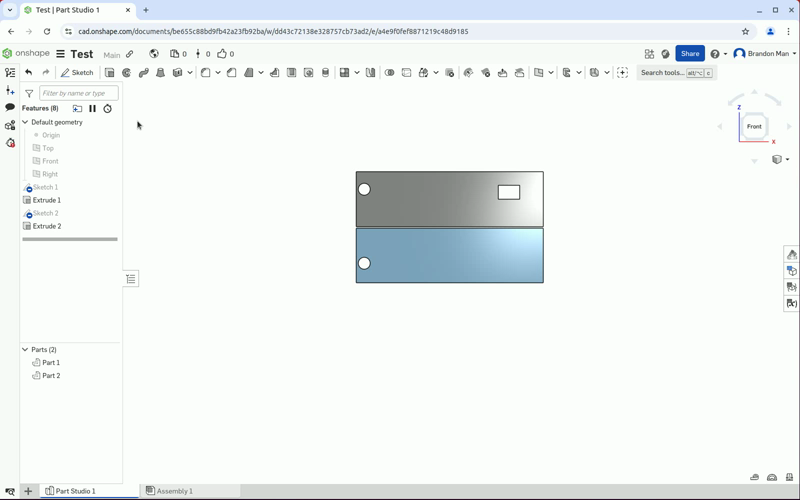
key(shift+h)
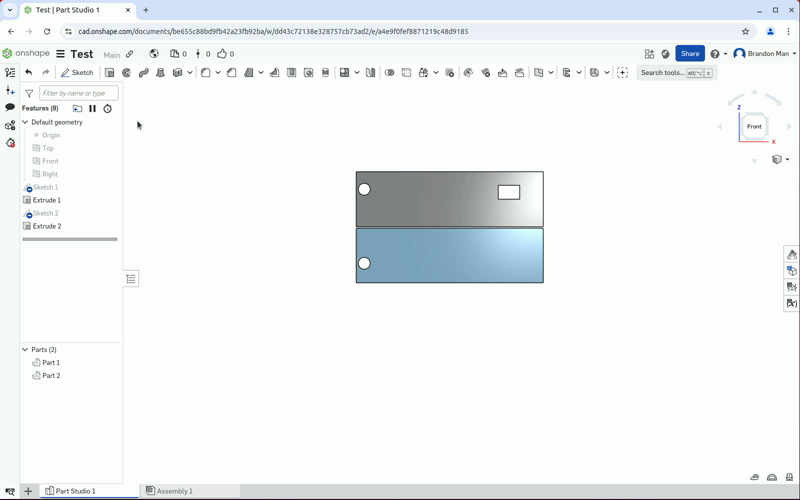
key(shift+h)
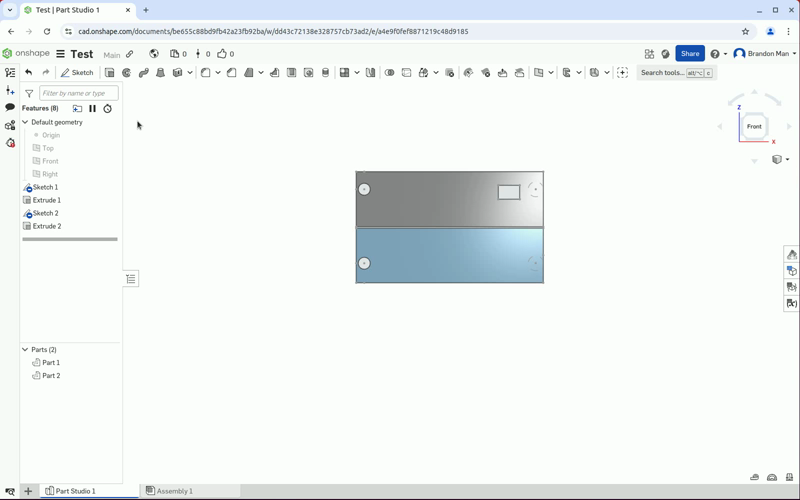
key(shift+7)
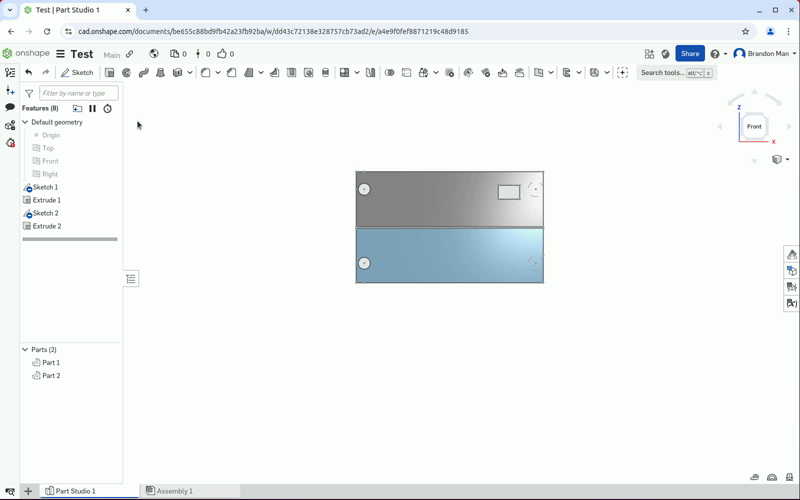
key(left, 2)
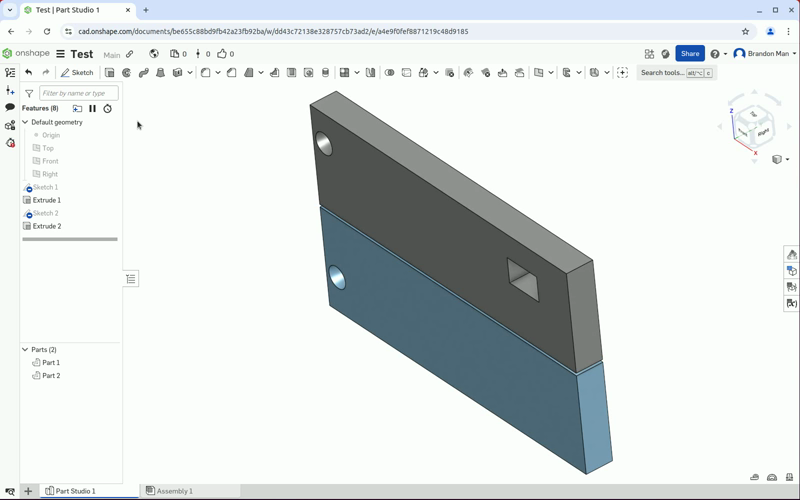
key(down, 2)
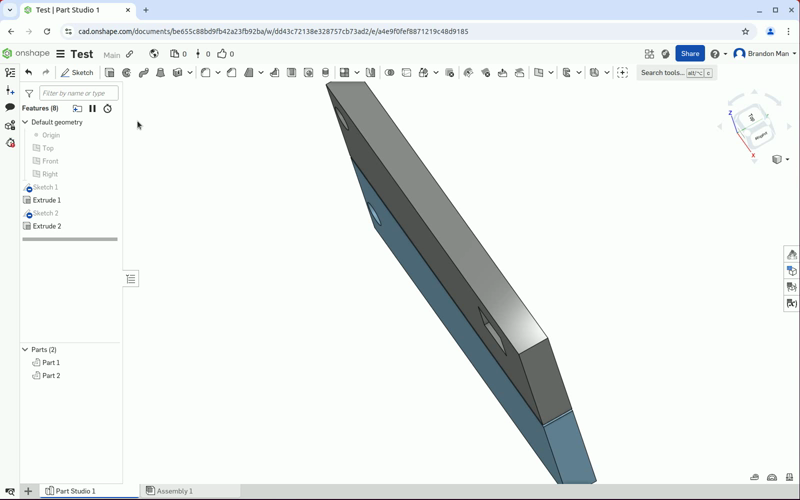
key(up, 2)
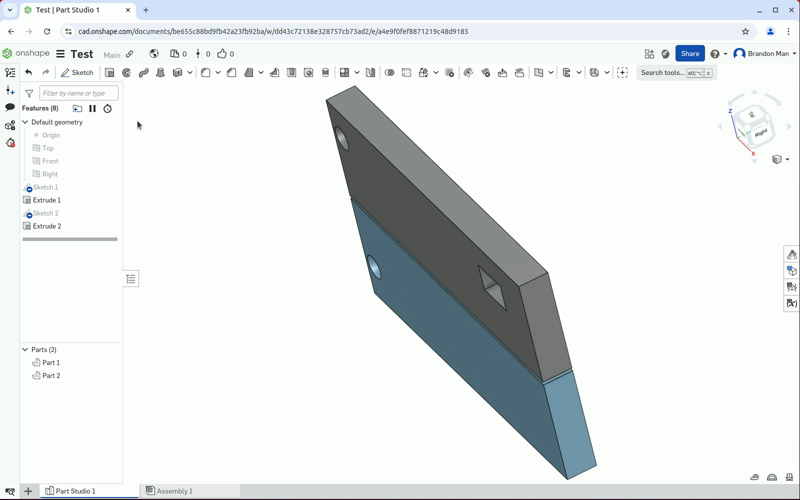
key(right, 2)
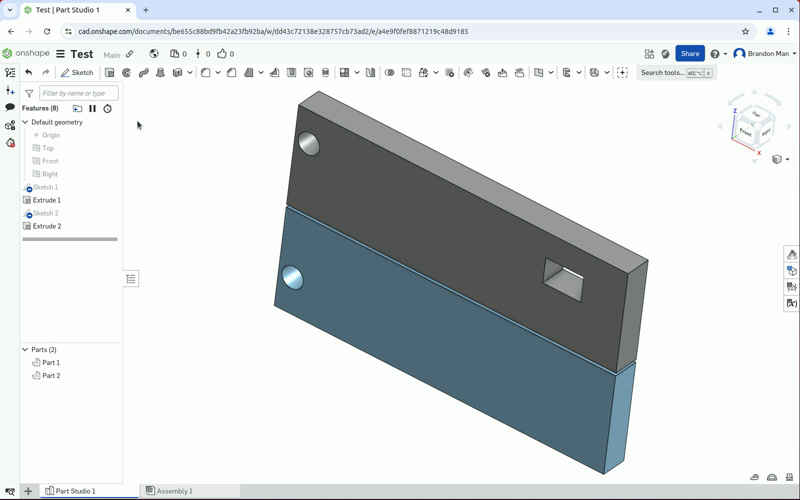
mouse_move(73, 189)
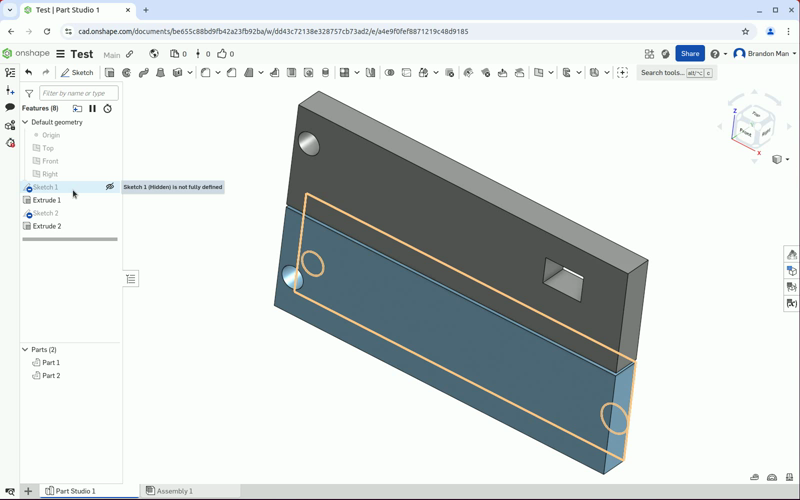
click(73, 189)